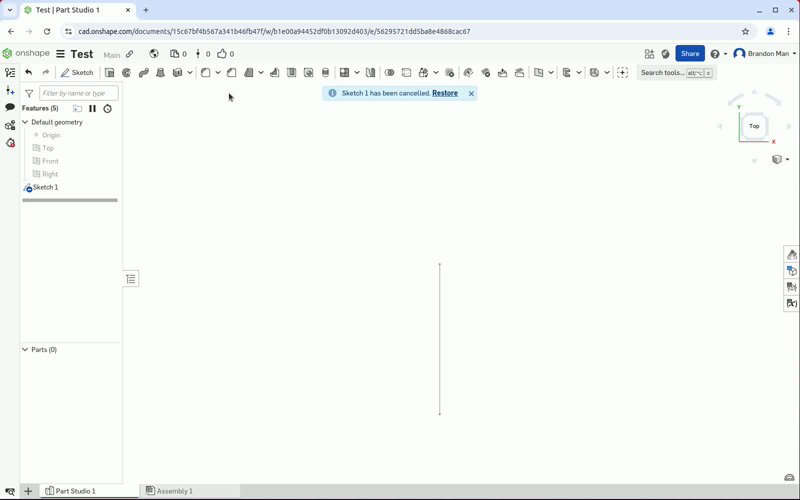
key(shift+h)
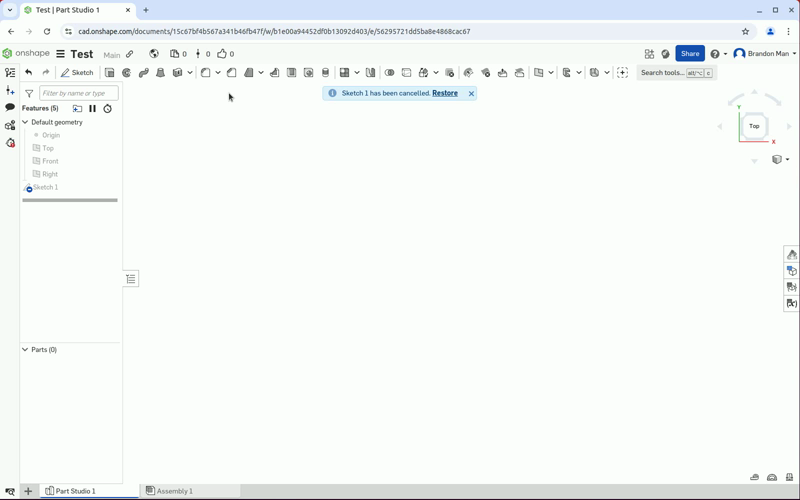
mouse_move(73, 352)
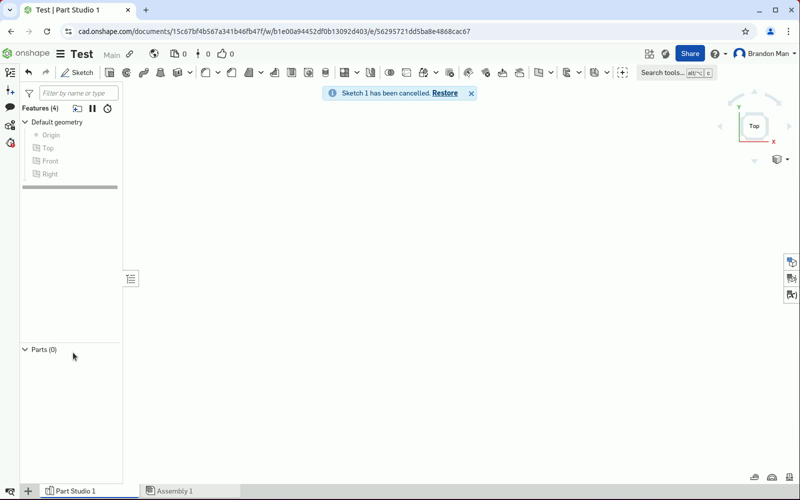
key(y)
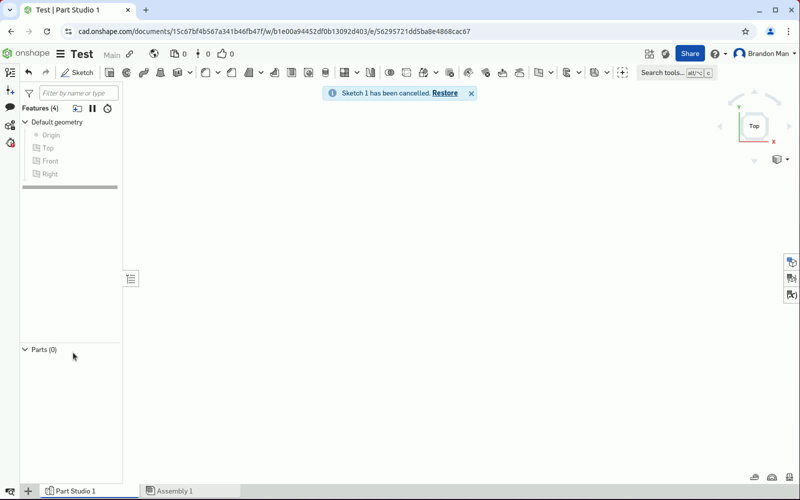
key(shift+p)
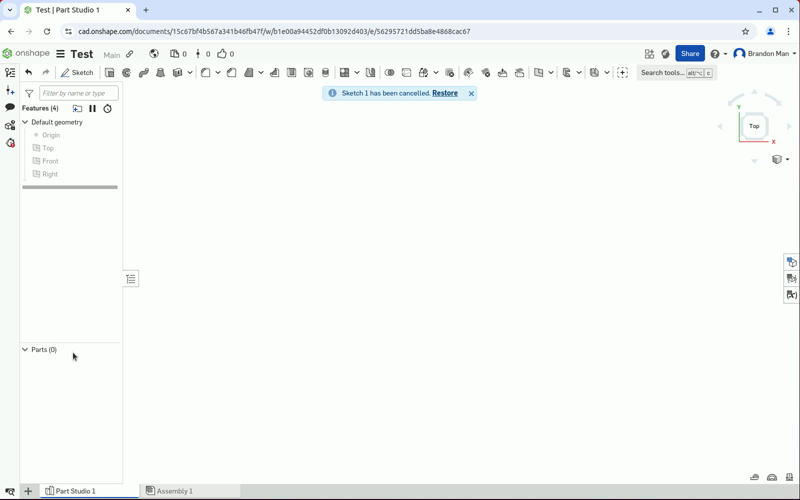
key(space)
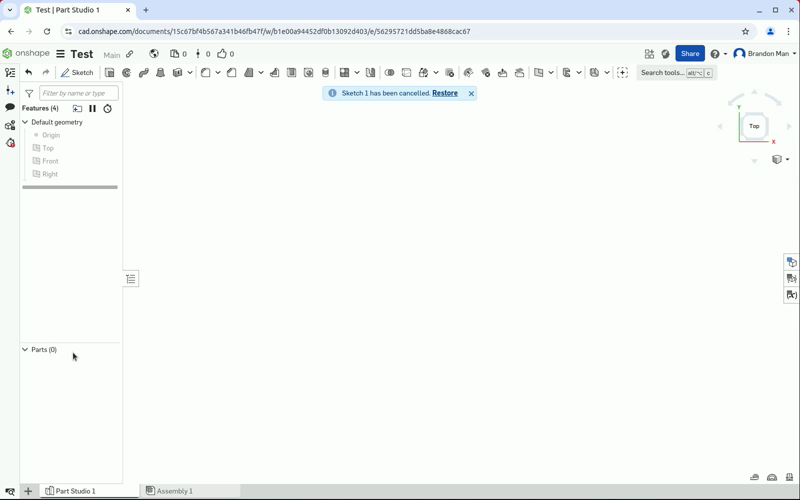
key_down(shift)
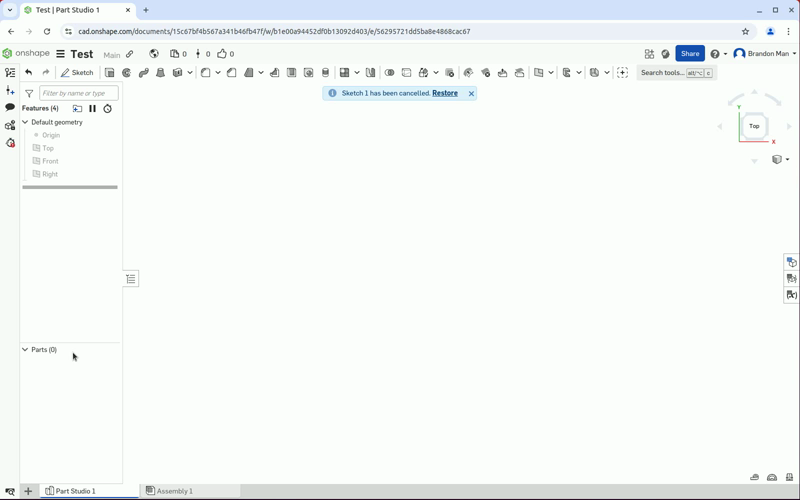
key(up)
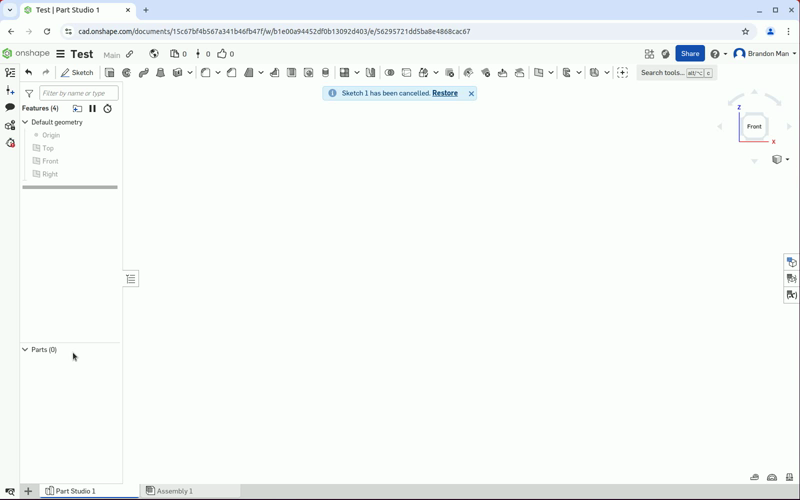
key_up(shift)
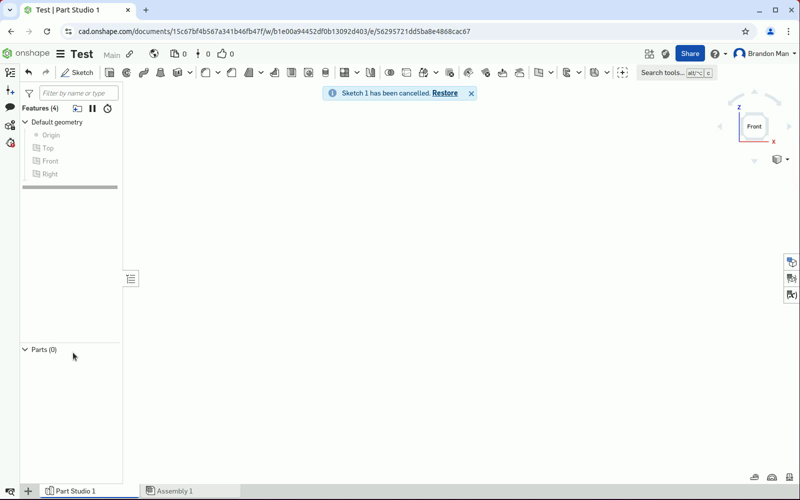
key(space)
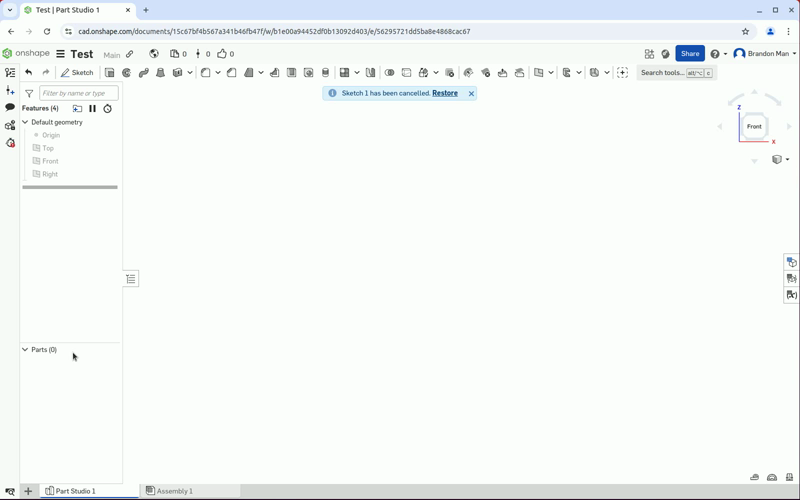
key_down(shift)
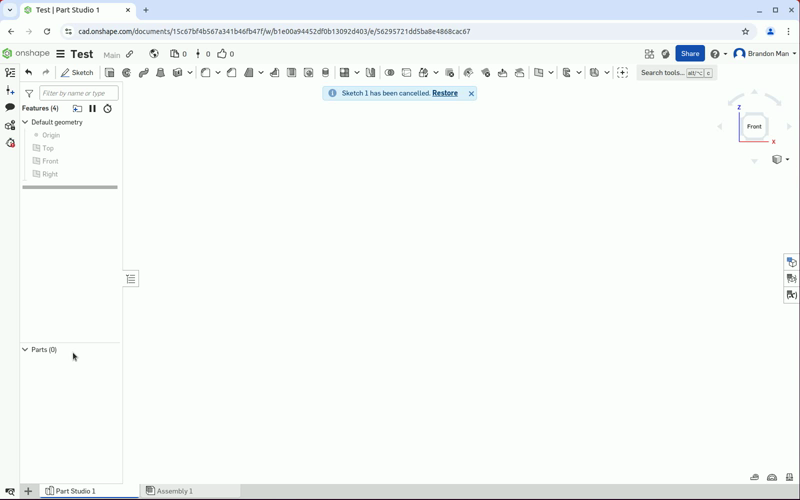
key(left)
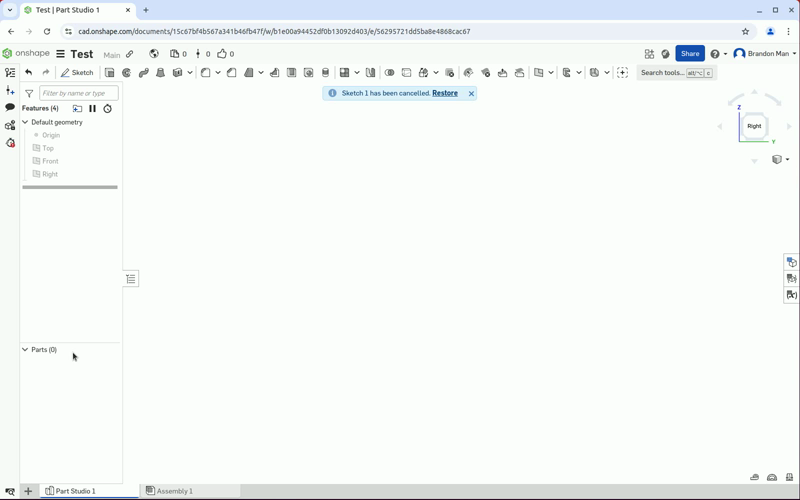
key_up(shift)
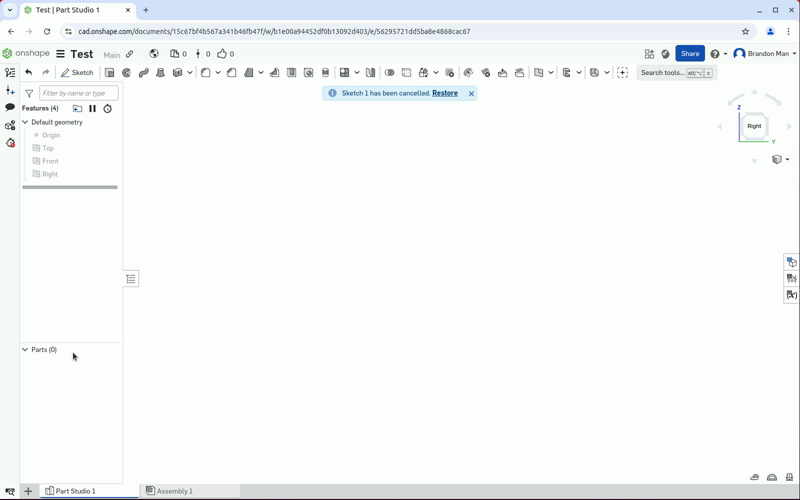
mouse_move(73, 352)
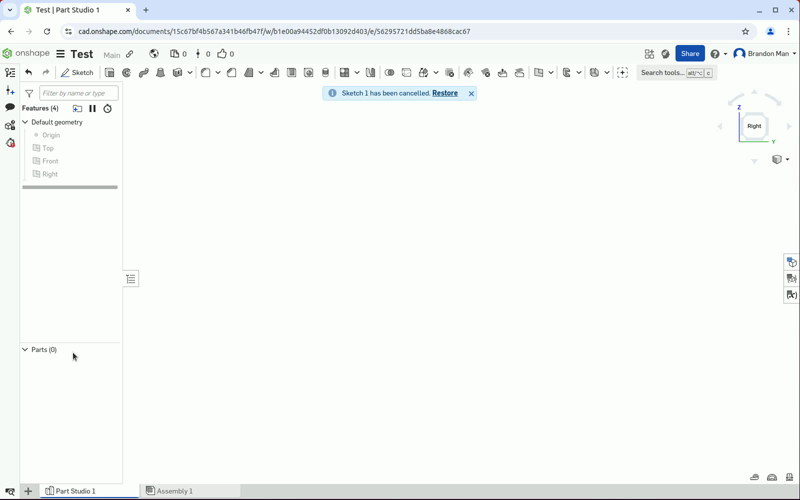
key(shift+y)
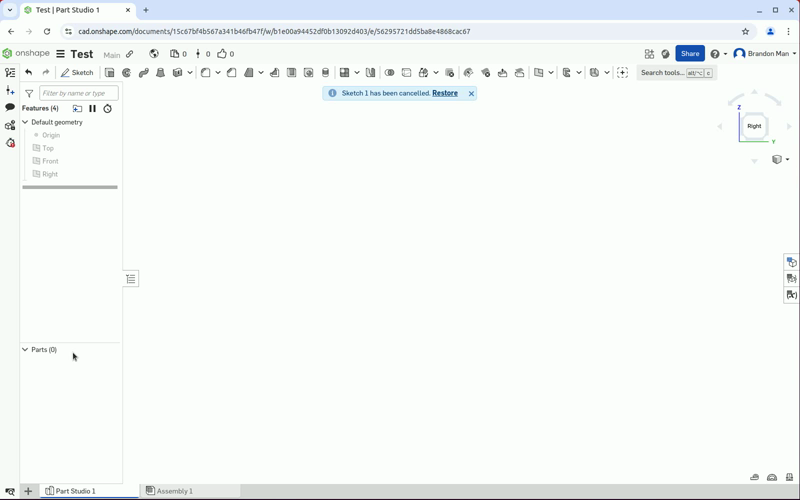
key(shift+s)
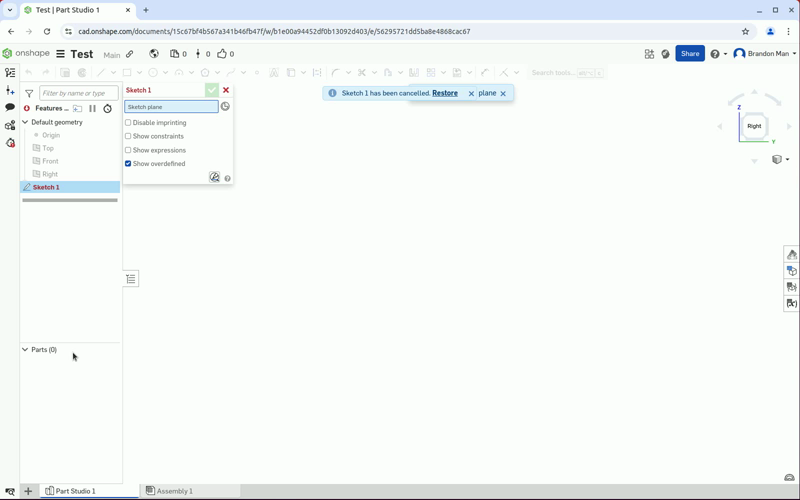
mouse_move(73, 176)
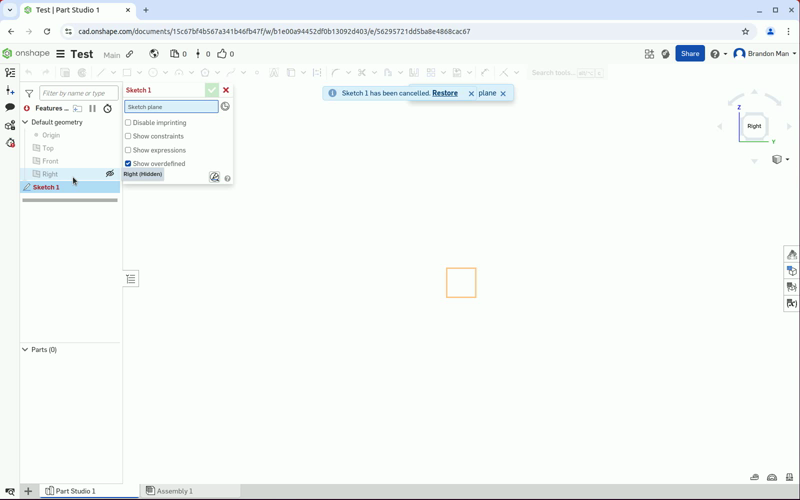
click(73, 176)
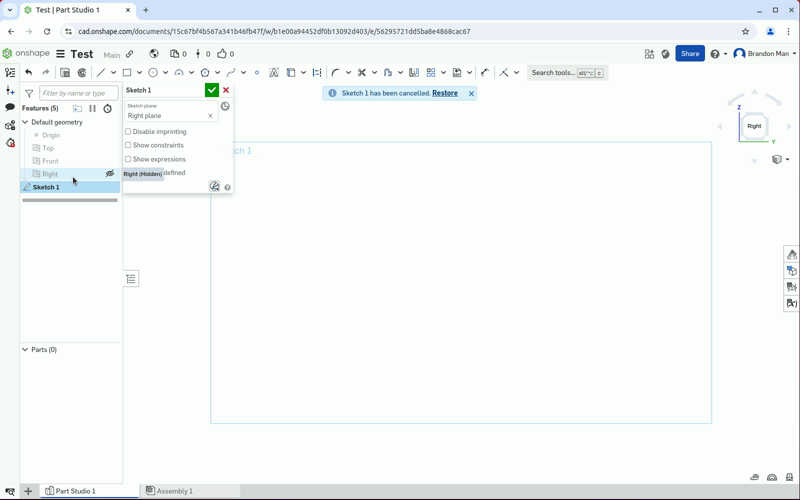
mouse_move(73, 352)
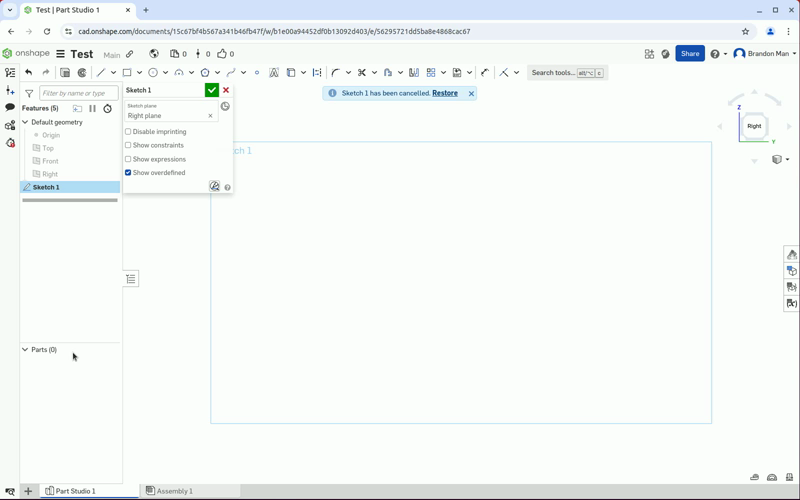
key(y)
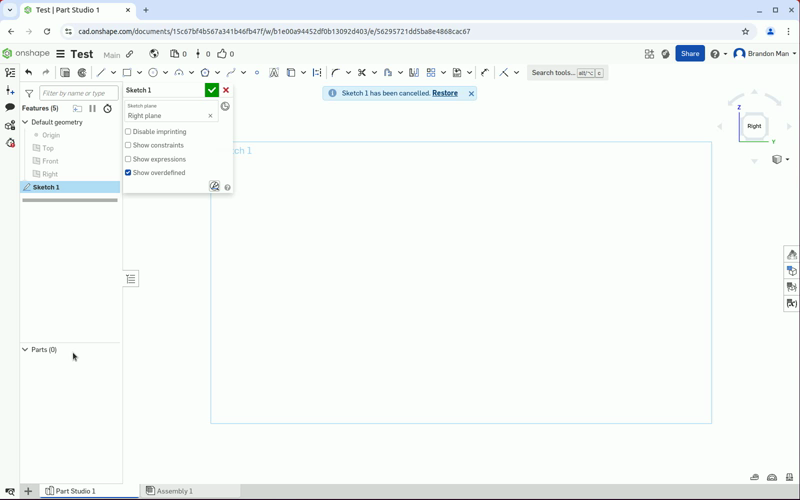
key(c)
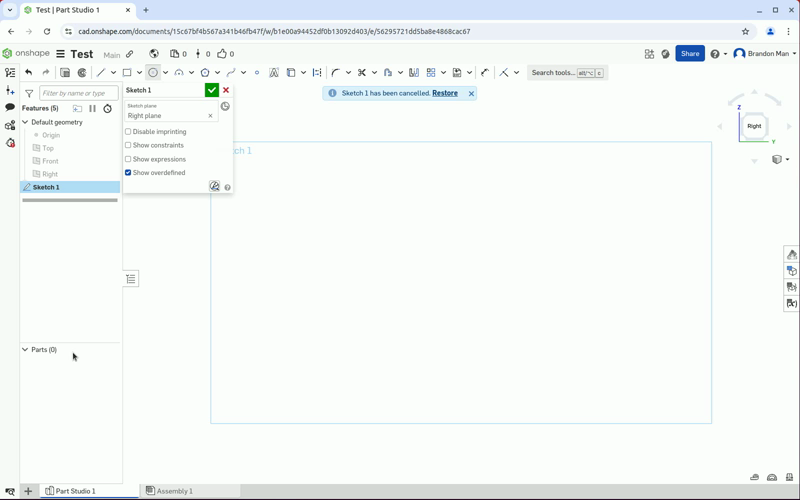
key_down(shift)
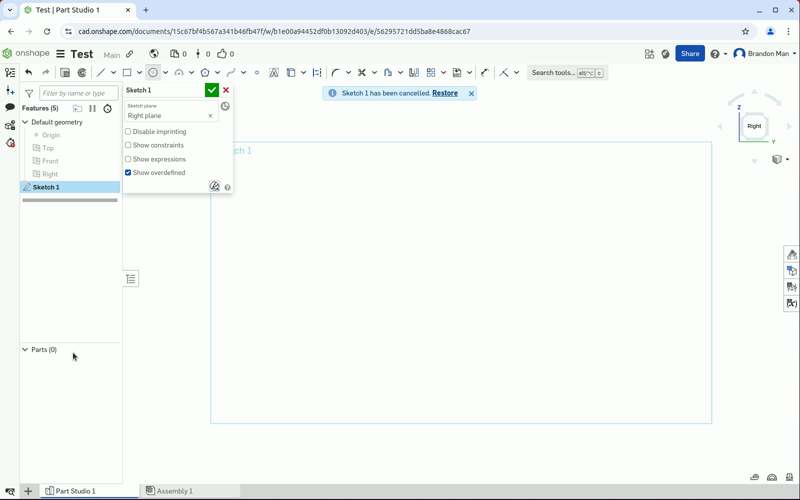
mouse_move(461, 282)
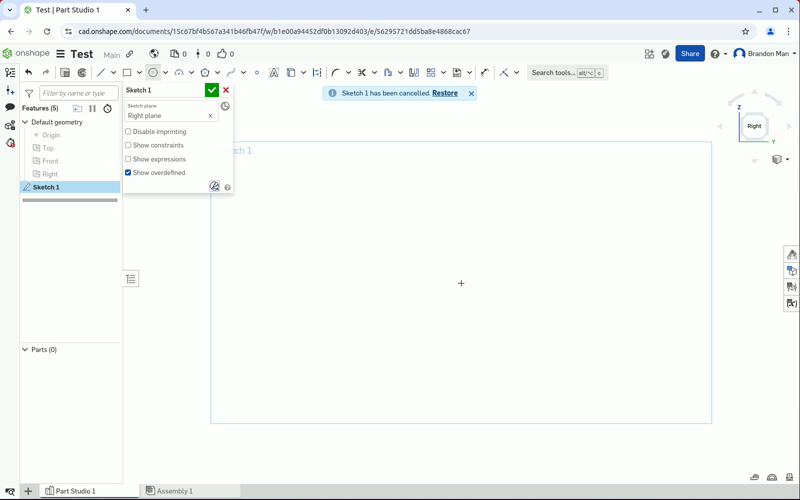
click(461, 282)
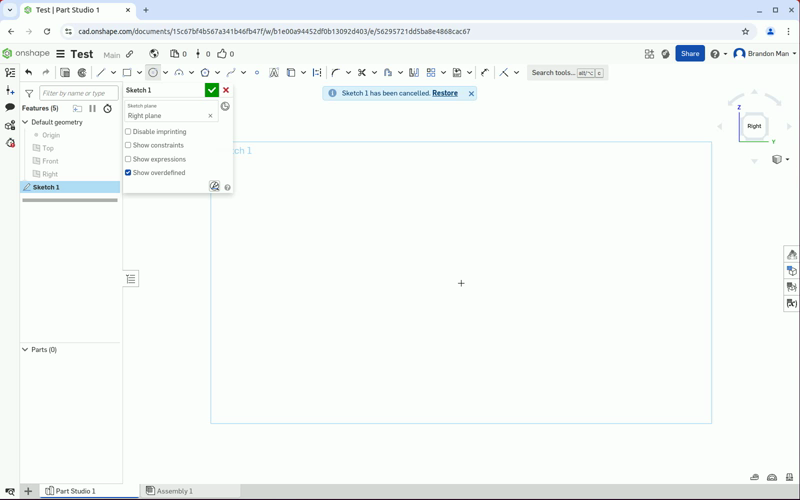
key_up(shift)
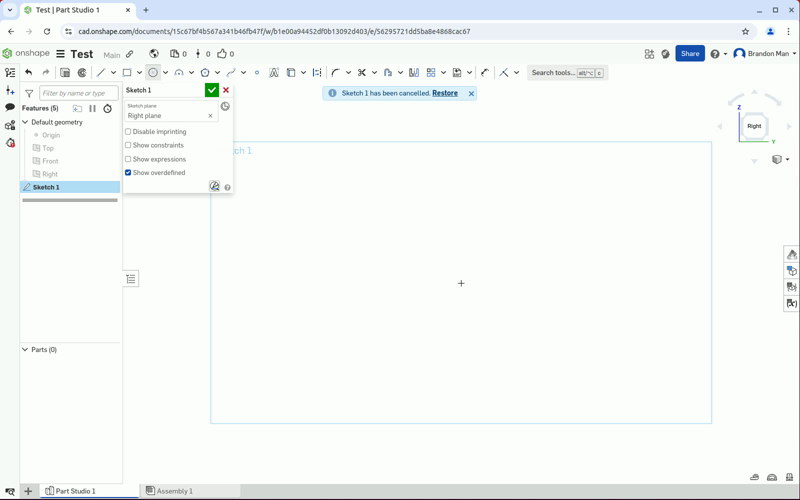
mouse_move(464, 282)
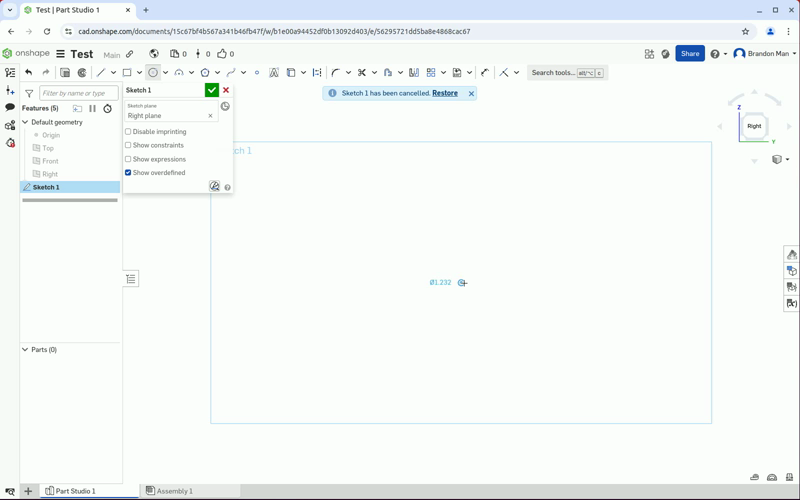
click(464, 282)
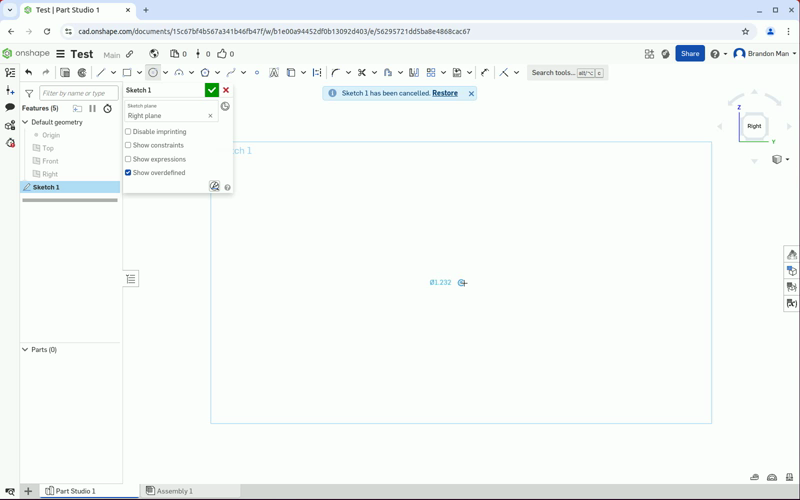
key(esc)
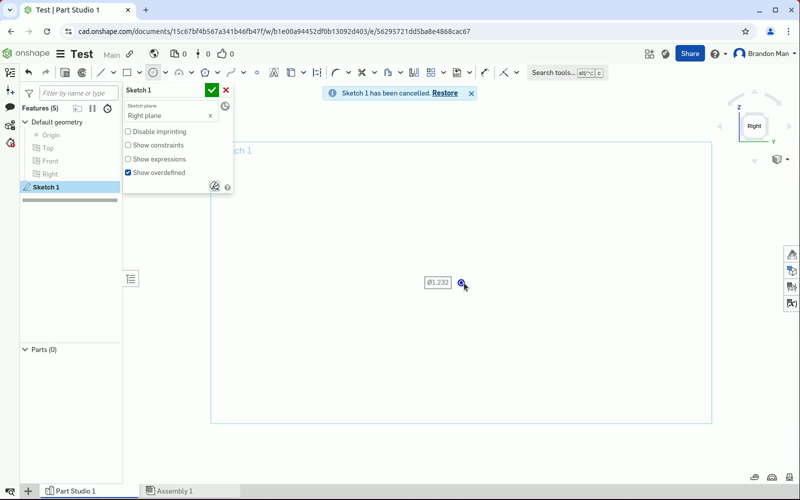
mouse_move(461, 282)
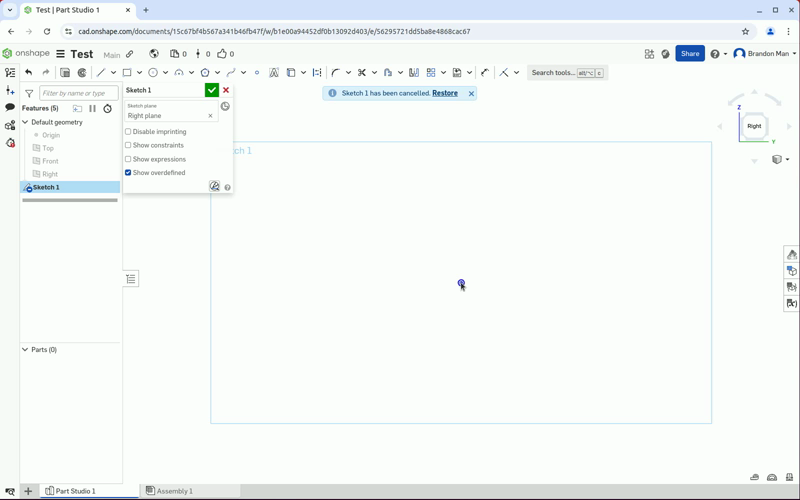
scroll(6)
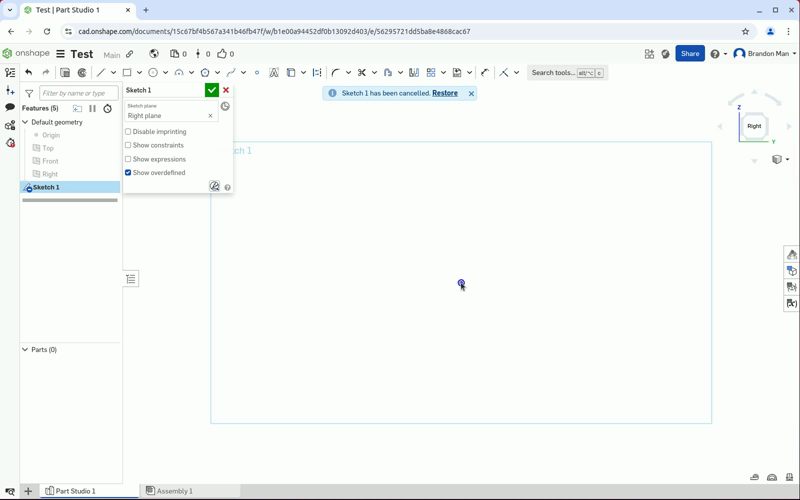
scroll(6)
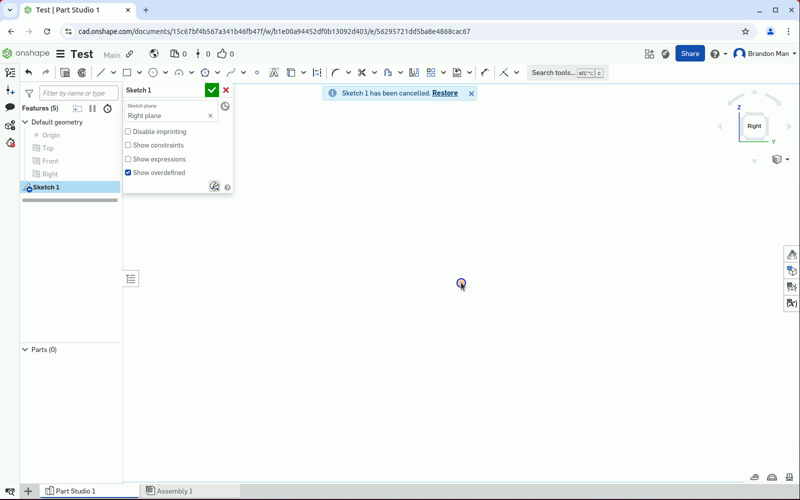
scroll(6)
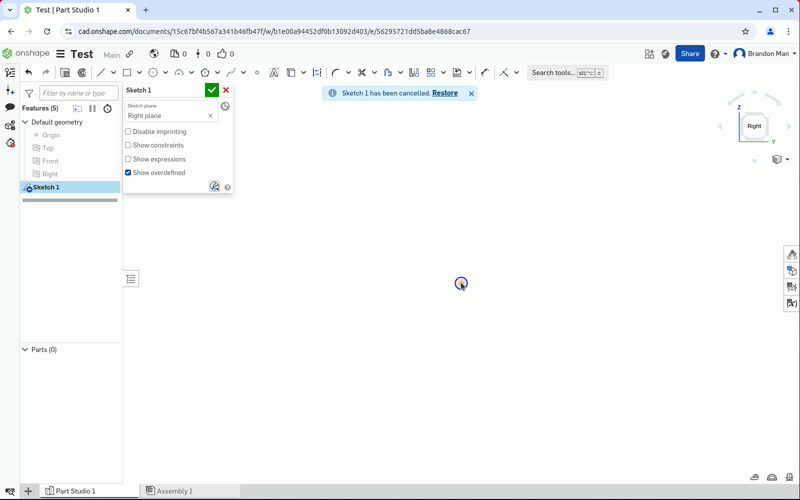
scroll(6)
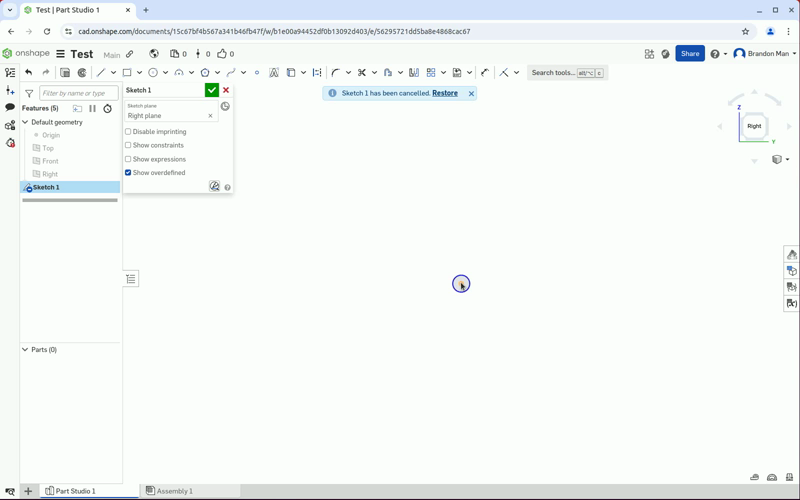
scroll(6)
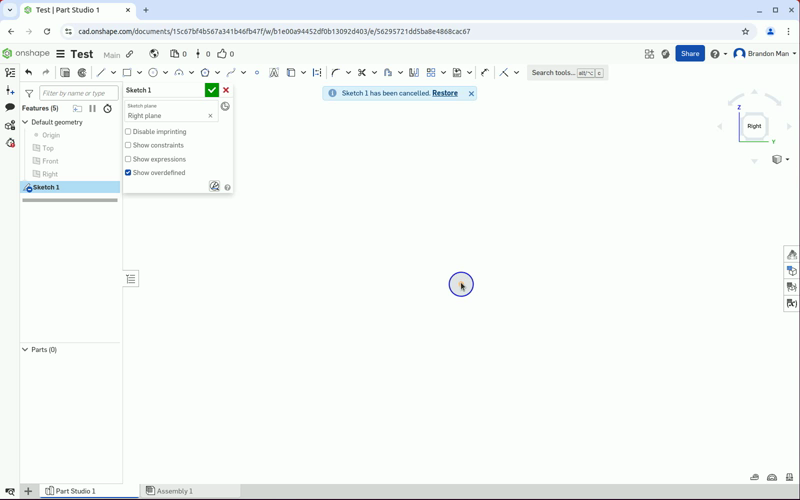
scroll(6)
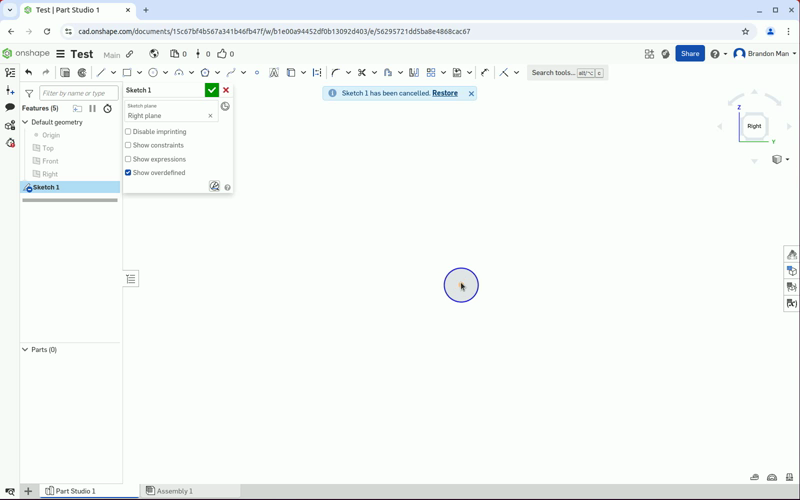
scroll(6)
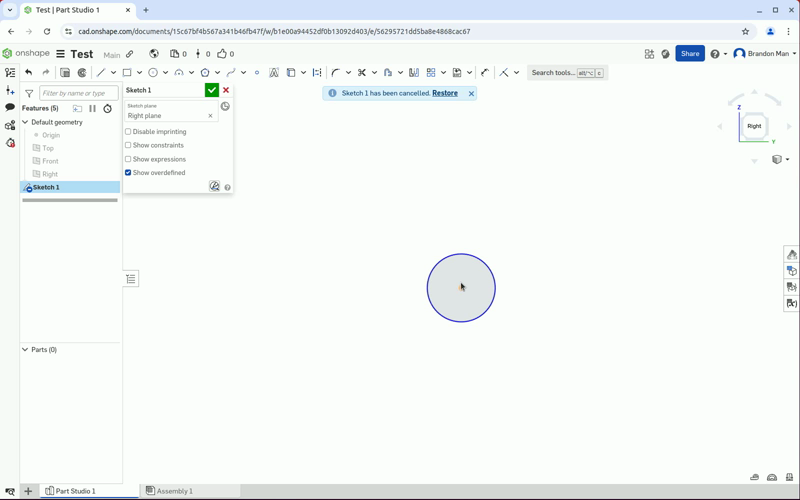
click(461, 282)
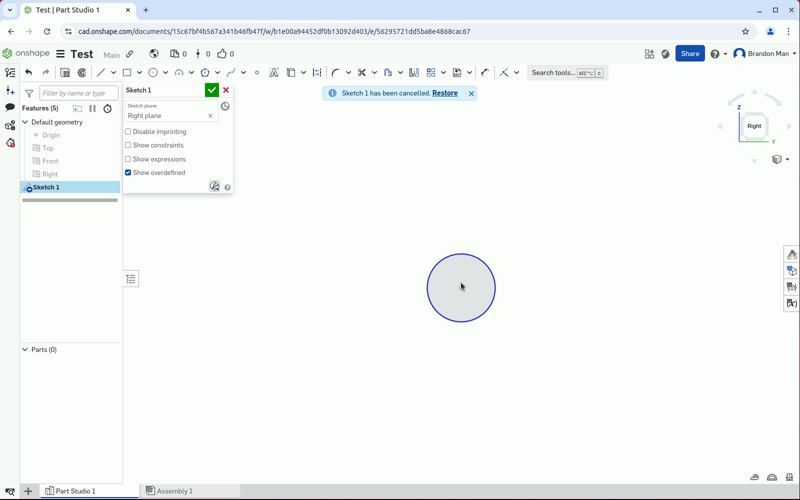
scroll(-6)
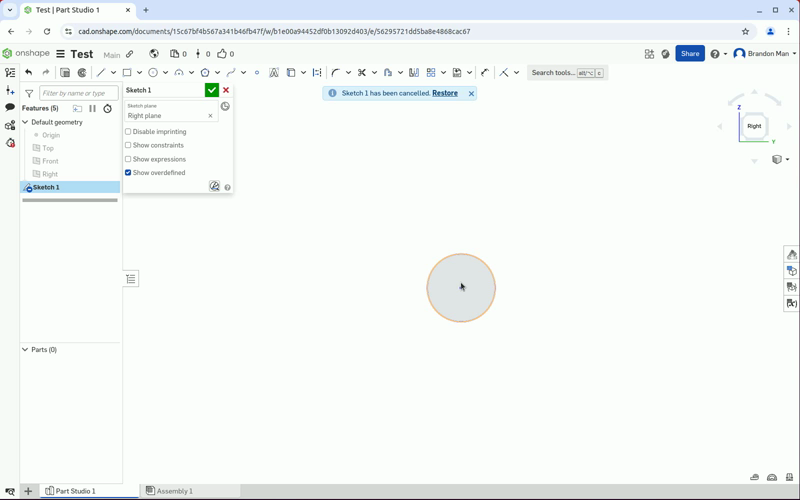
scroll(-6)
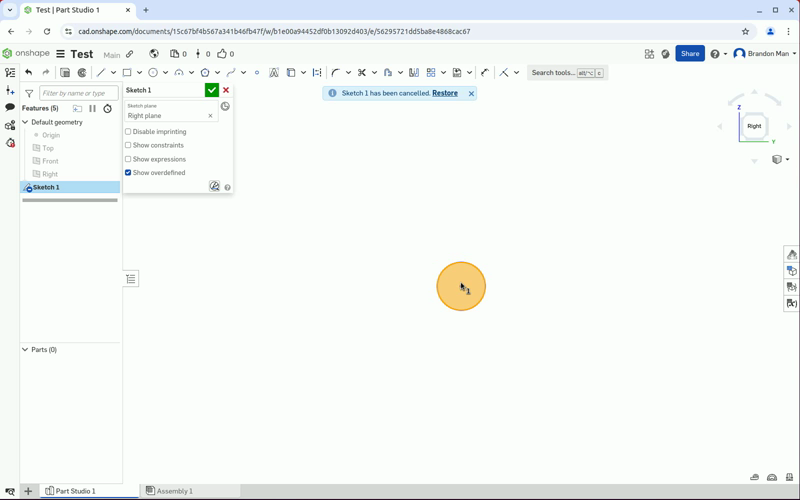
scroll(-6)
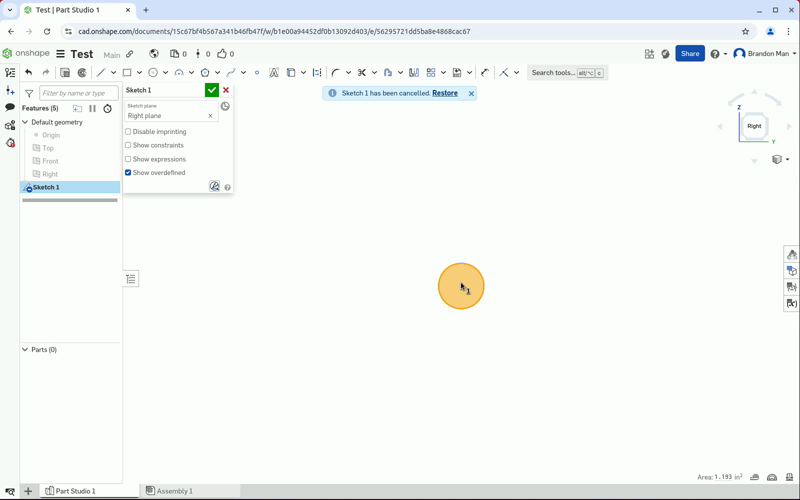
scroll(-6)
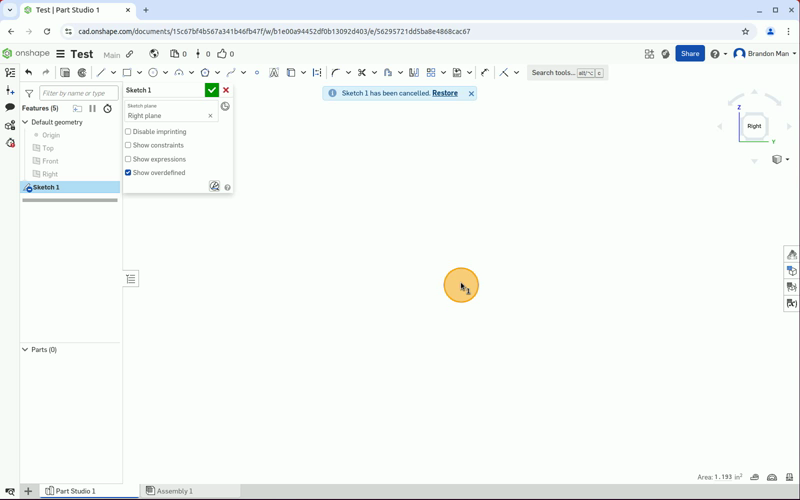
scroll(-6)
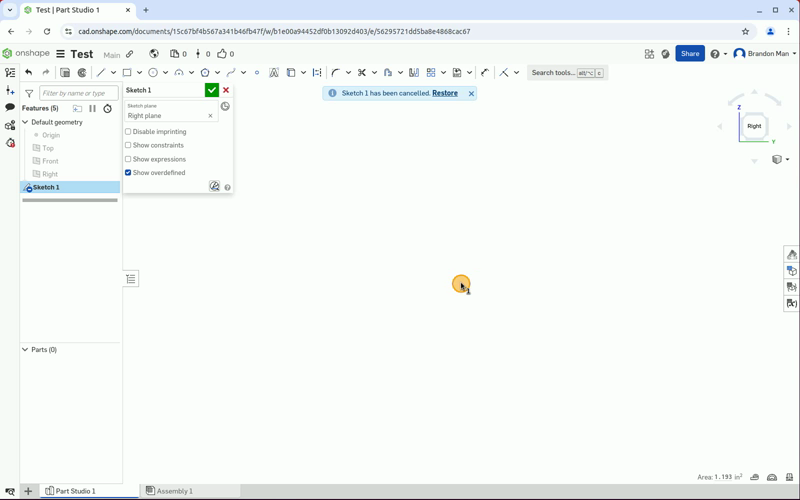
scroll(-6)
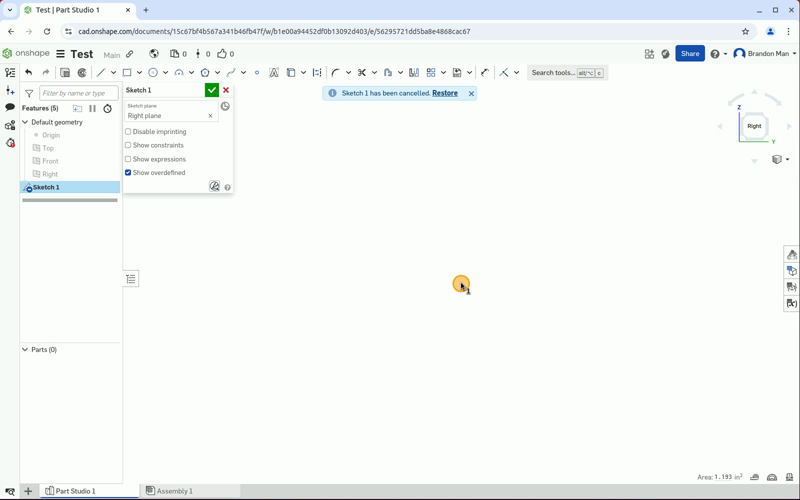
scroll(-6)
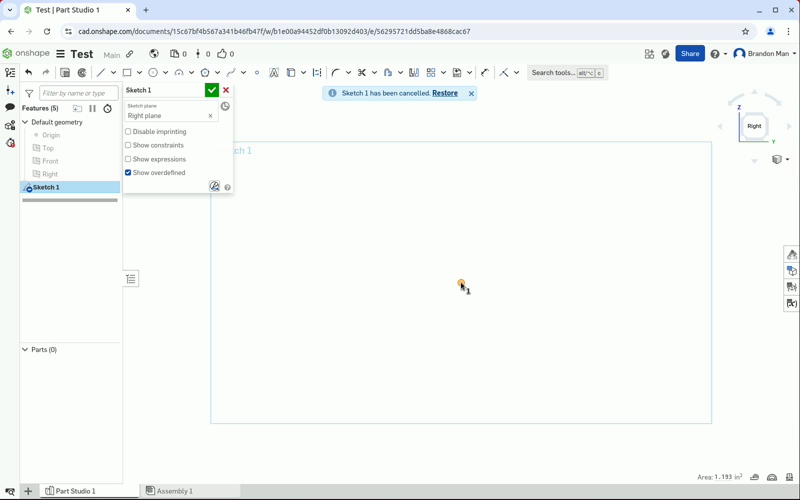
mouse_move(73, 352)
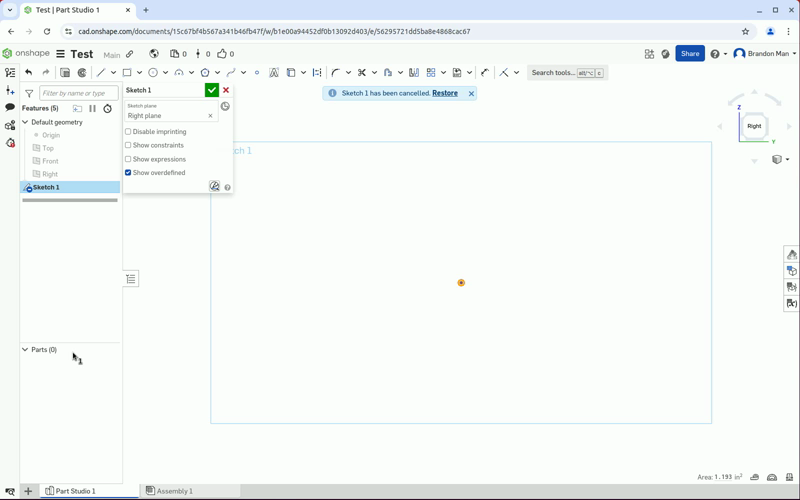
key(shift+y)
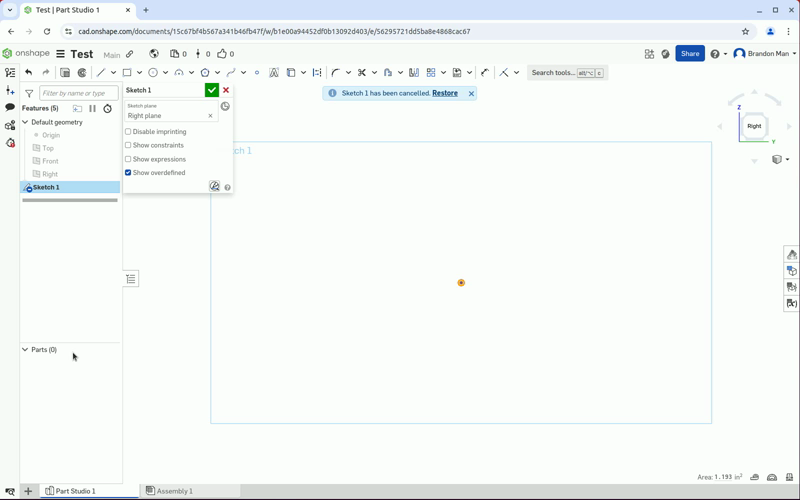
key(shift+e)
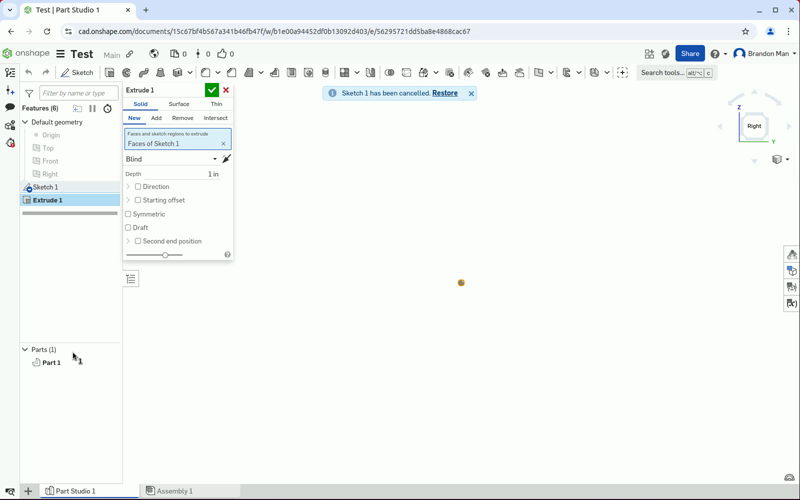
mouse_move(143, 106)
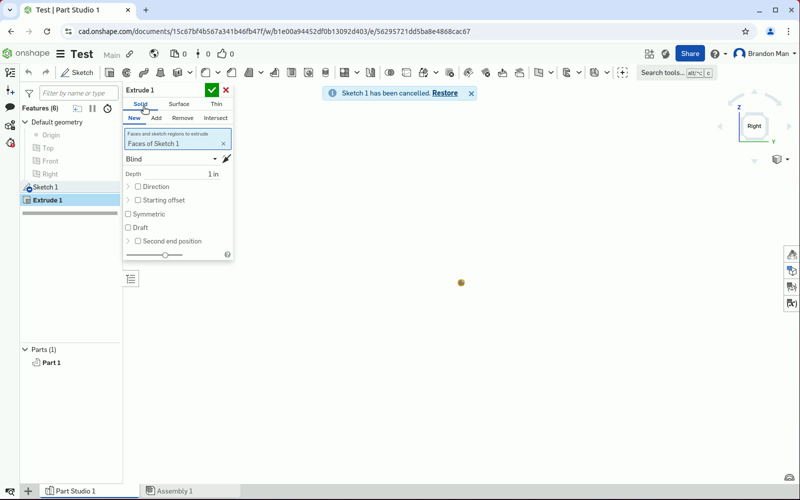
click(143, 106)
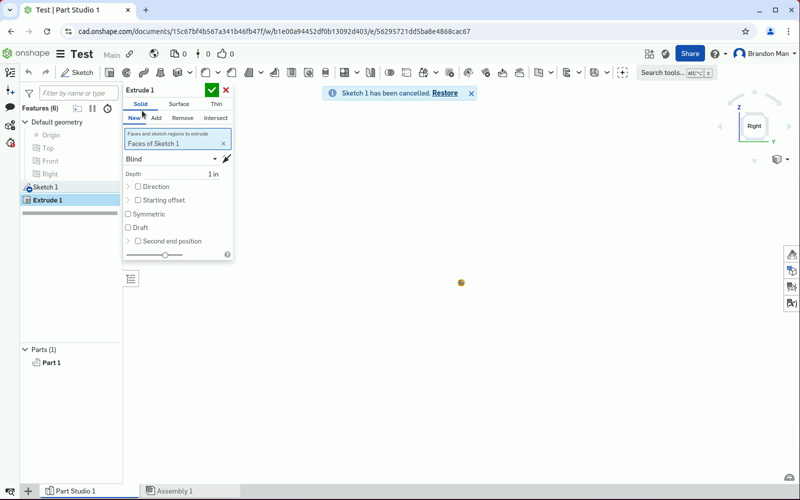
mouse_move(137, 120)
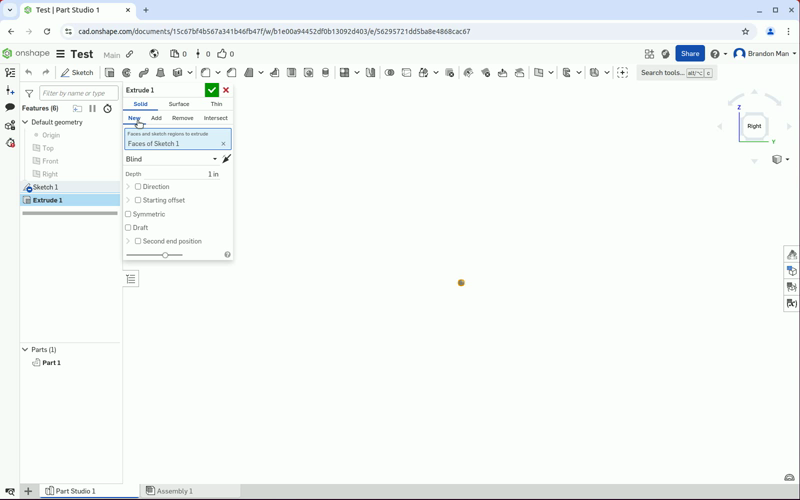
click(137, 120)
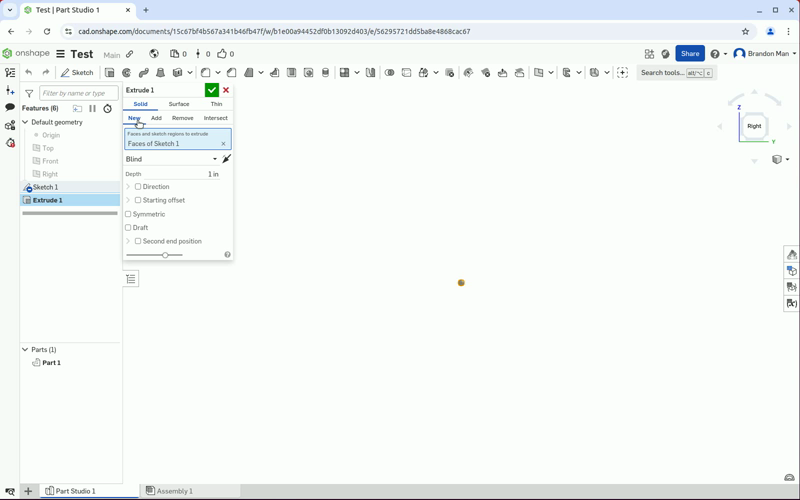
key(tab, 4)
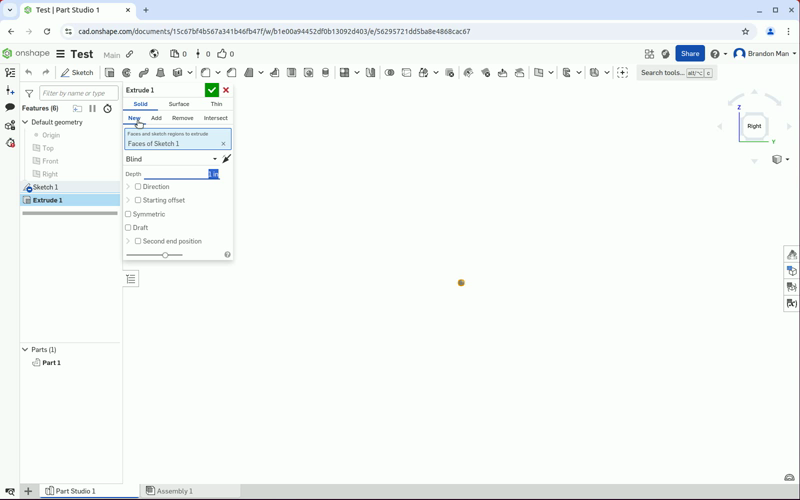
text(23.108)
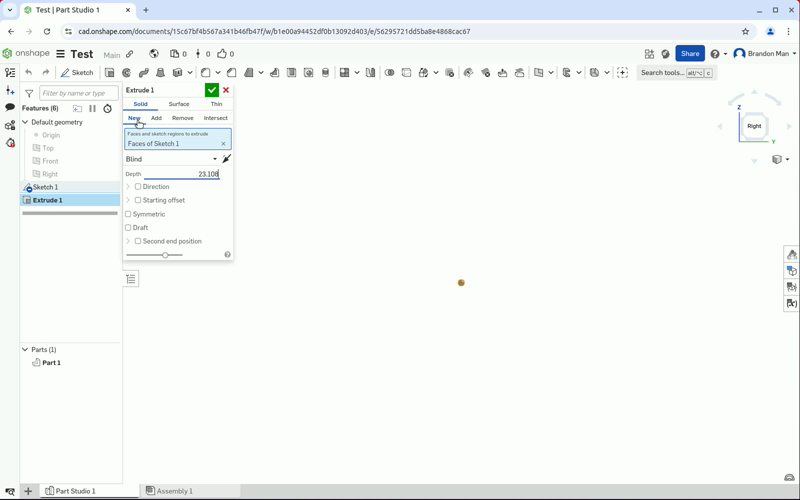
key(enter)
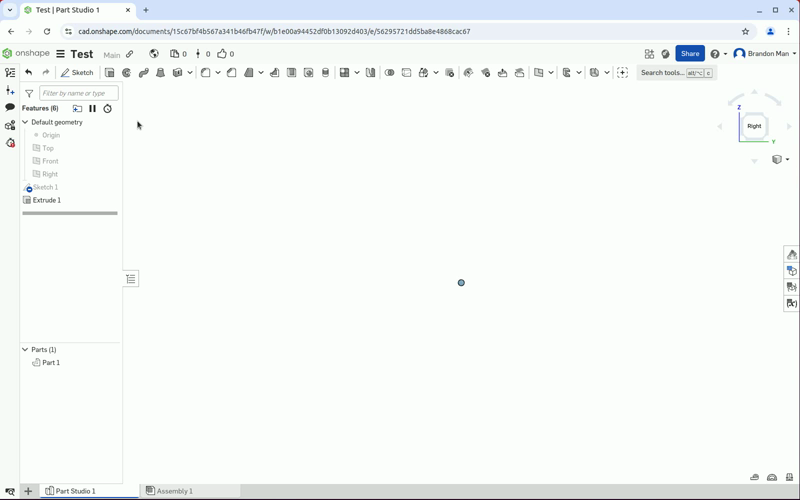
key(shift+h)
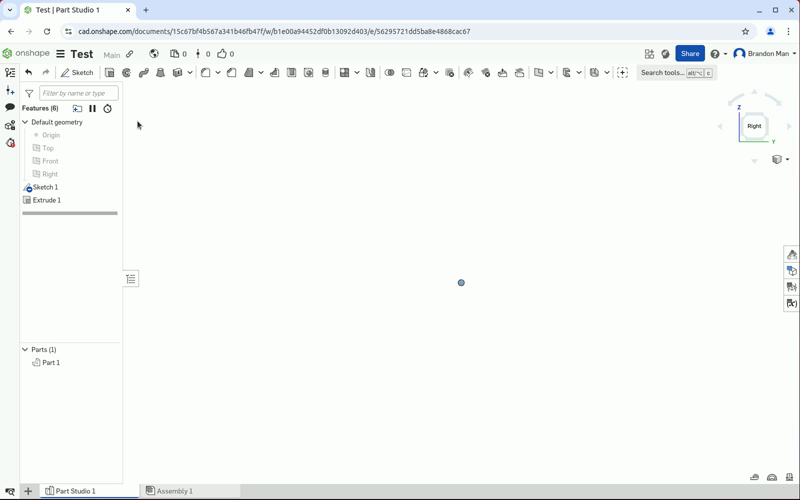
key(shift+h)
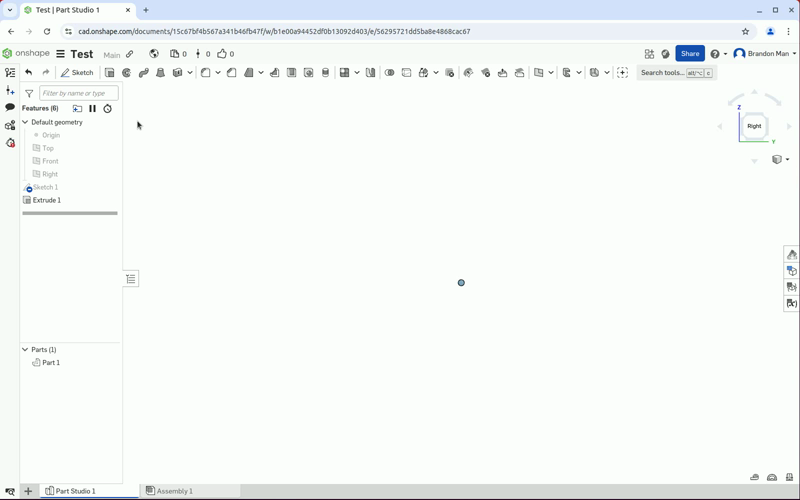
mouse_move(73, 189)
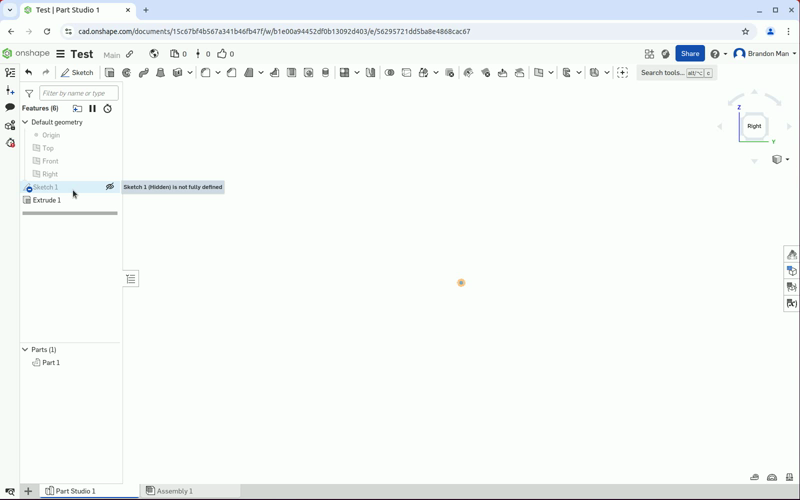
click(73, 189)
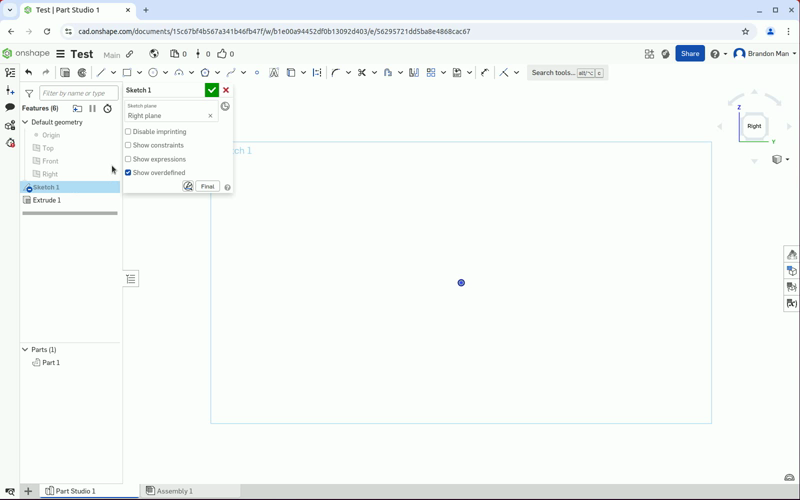
mouse_move(229, 92)
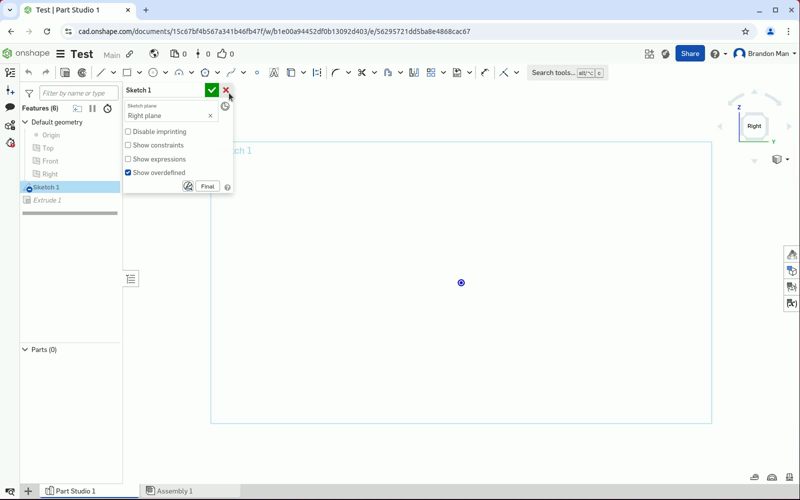
click(229, 92)
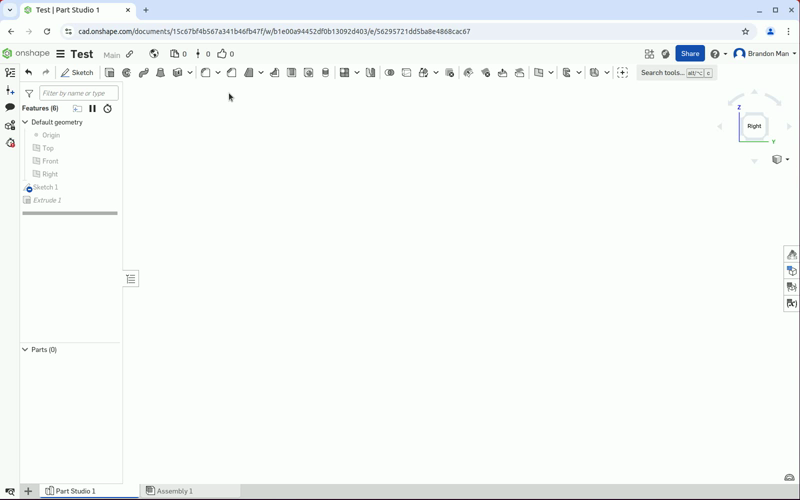
mouse_move(73, 352)
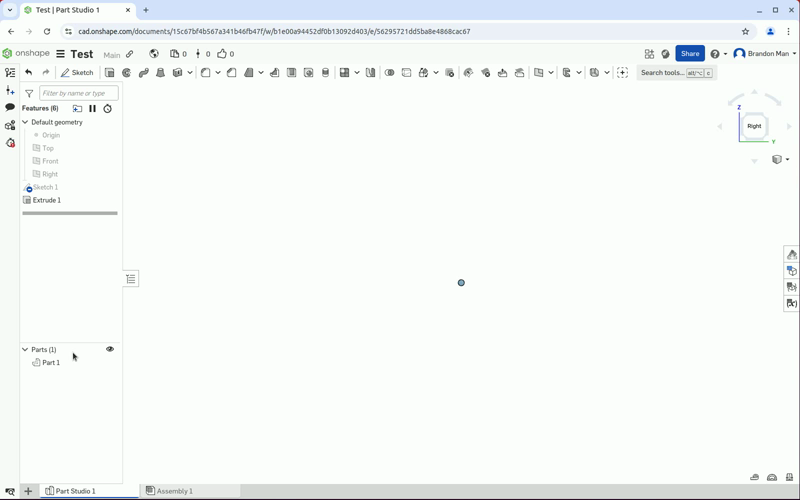
key(y)
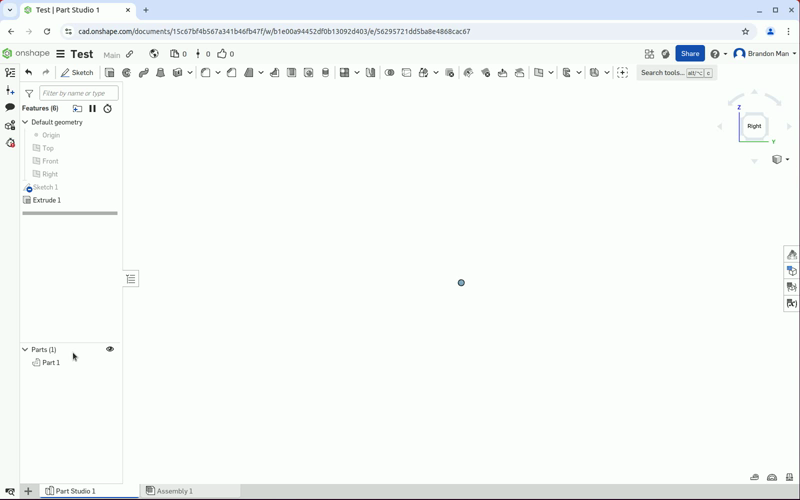
key(shift+p)
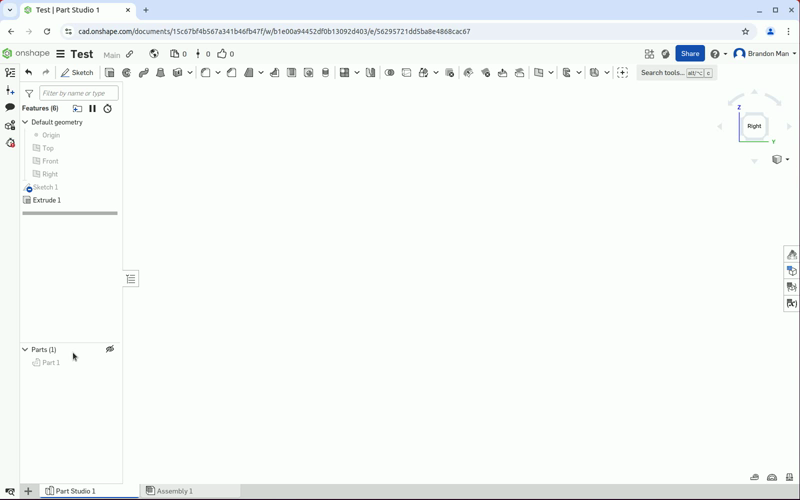
key(space)
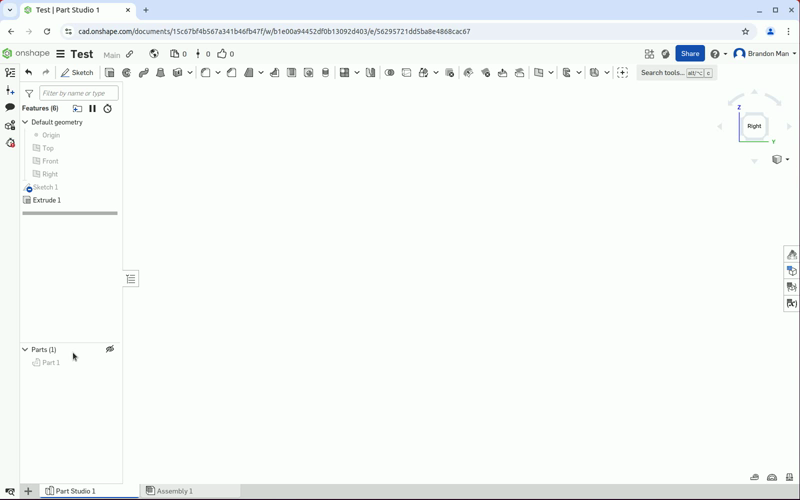
key_down(shift)
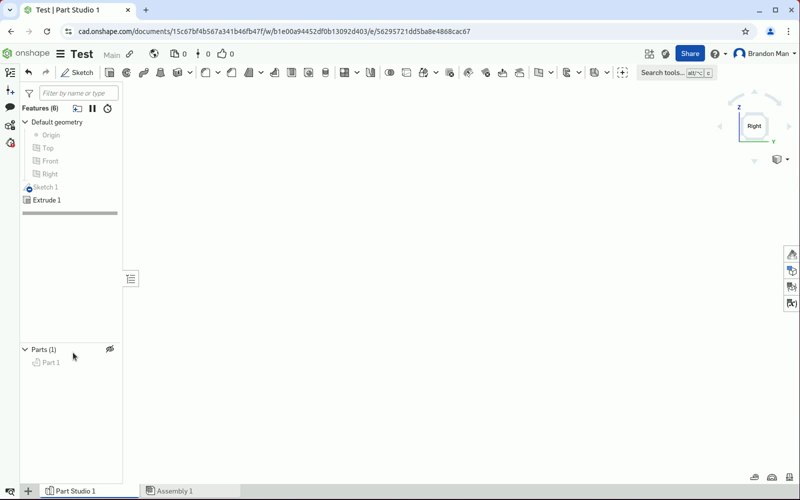
key(right)
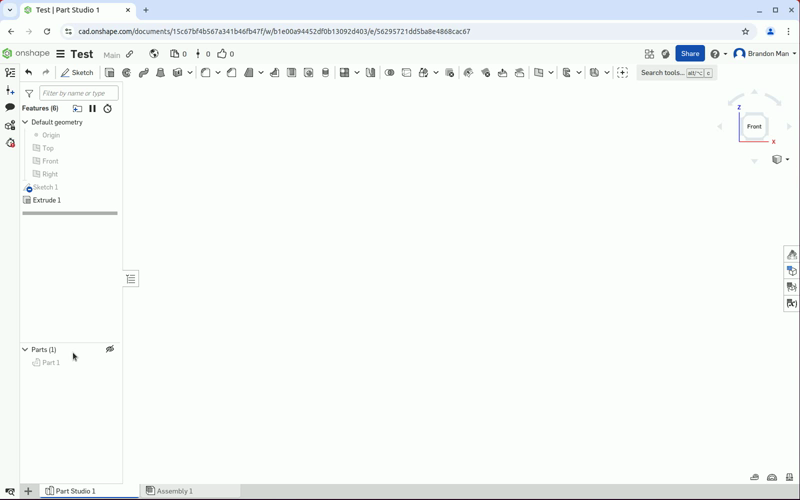
key_up(shift)
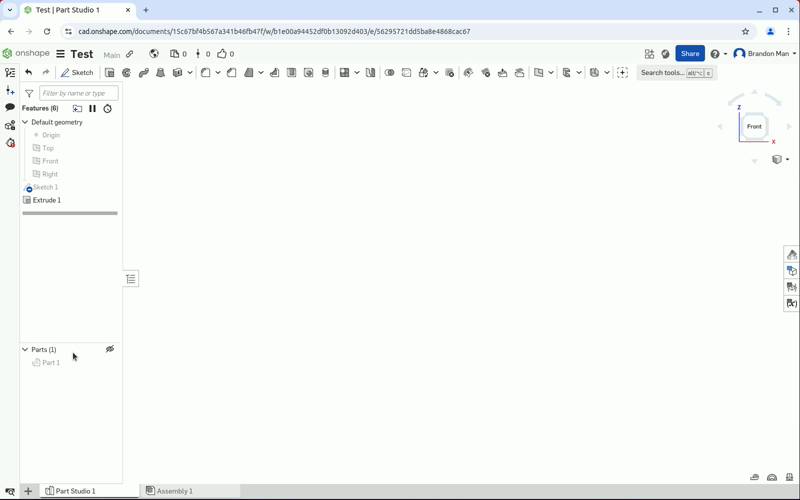
key(space)
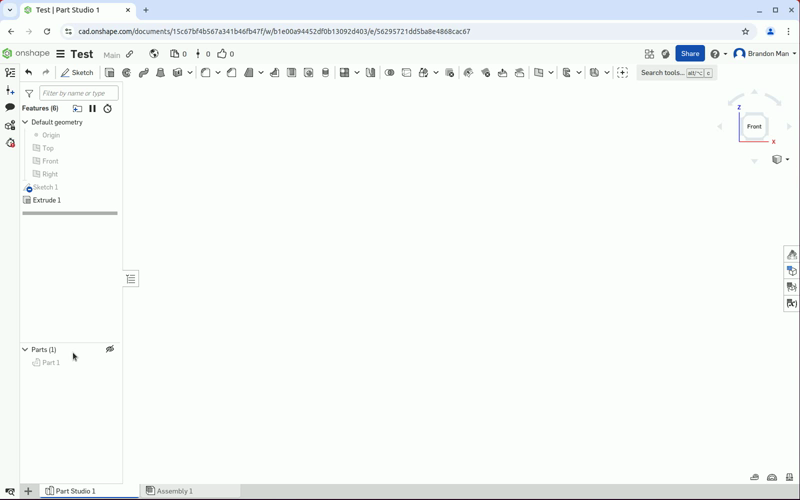
key_down(shift)
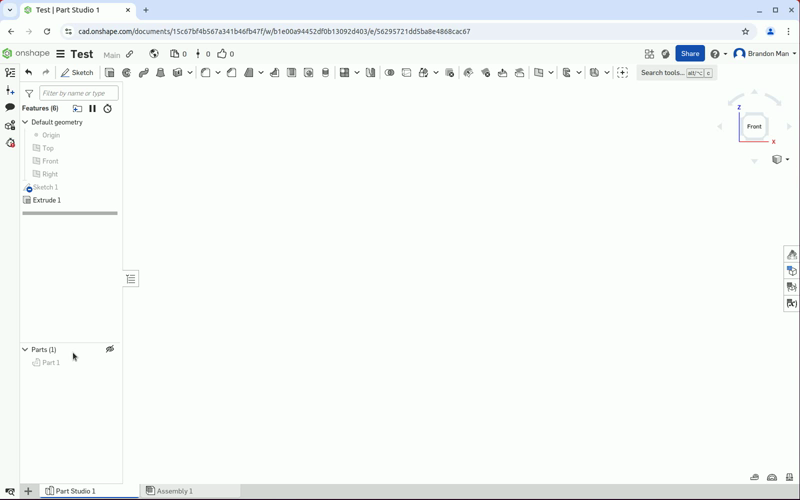
key(down)
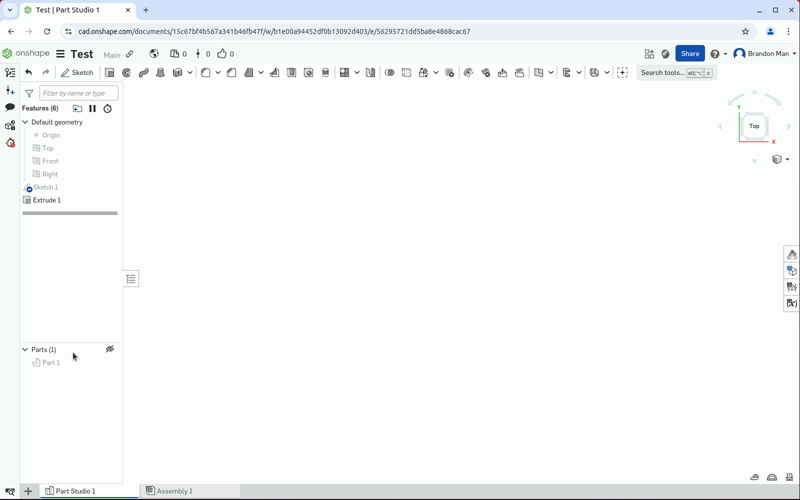
key_up(shift)
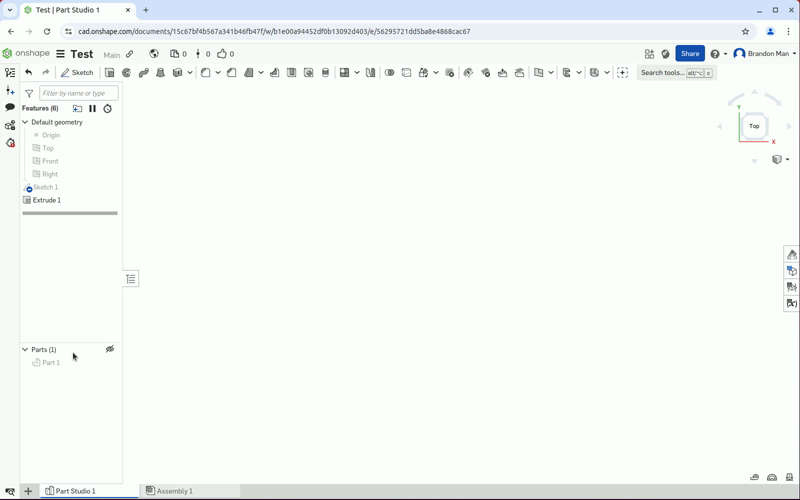
mouse_move(73, 352)
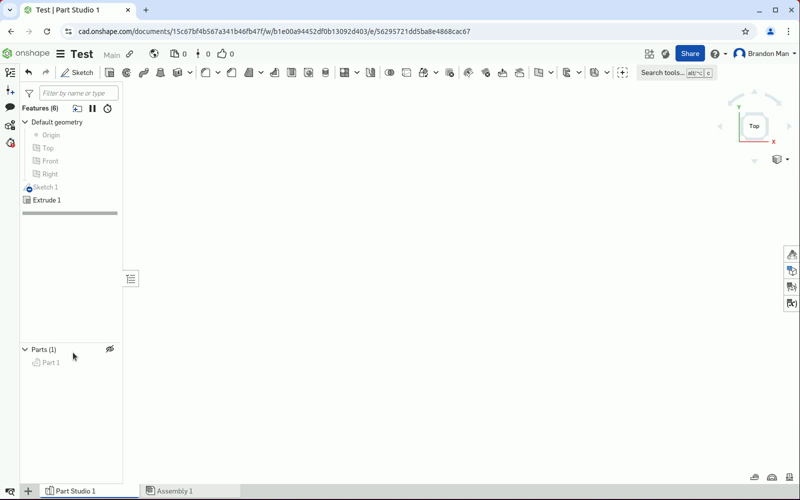
key(shift+y)
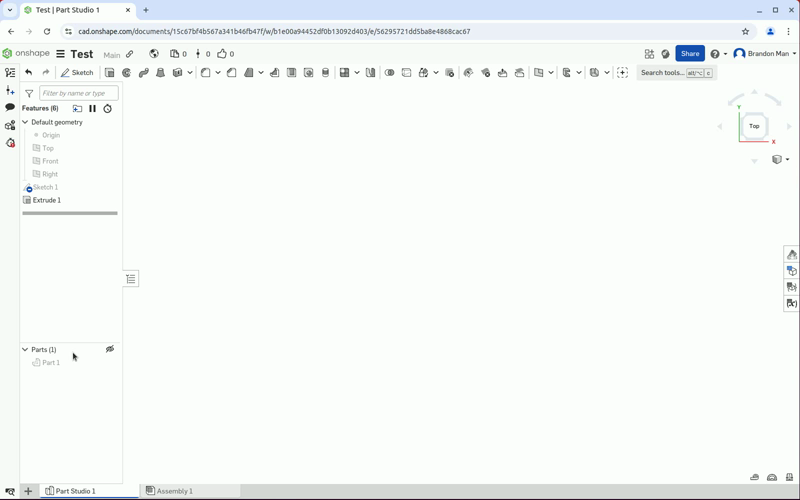
key(shift+s)
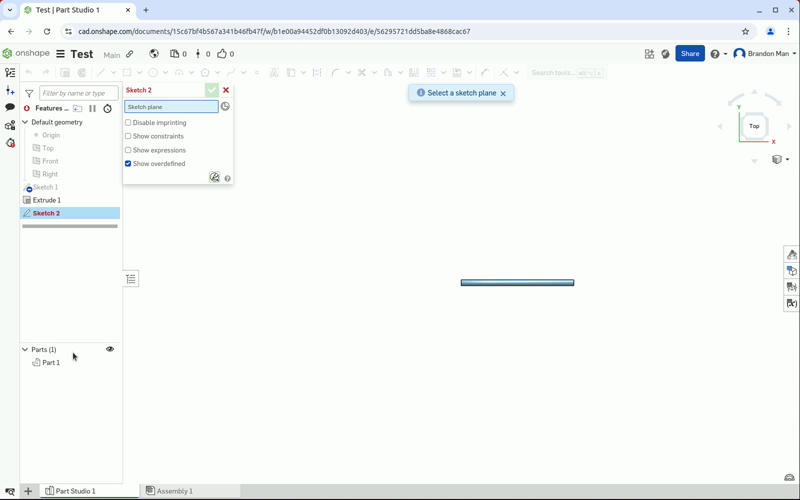
mouse_move(73, 150)
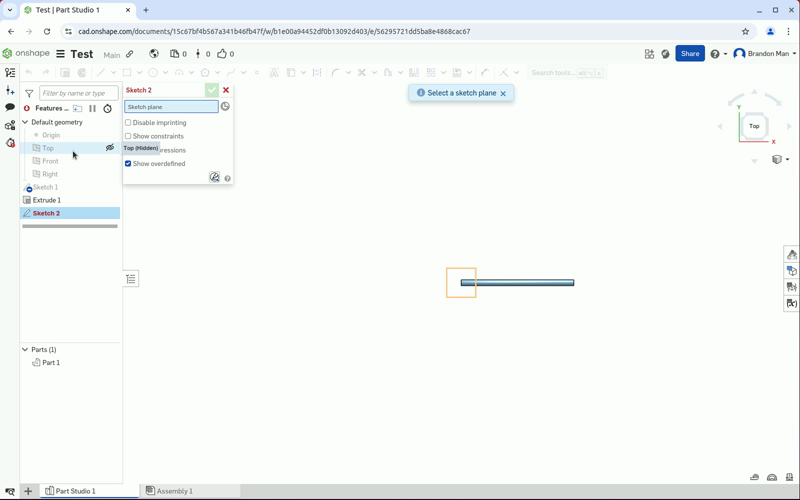
click(73, 150)
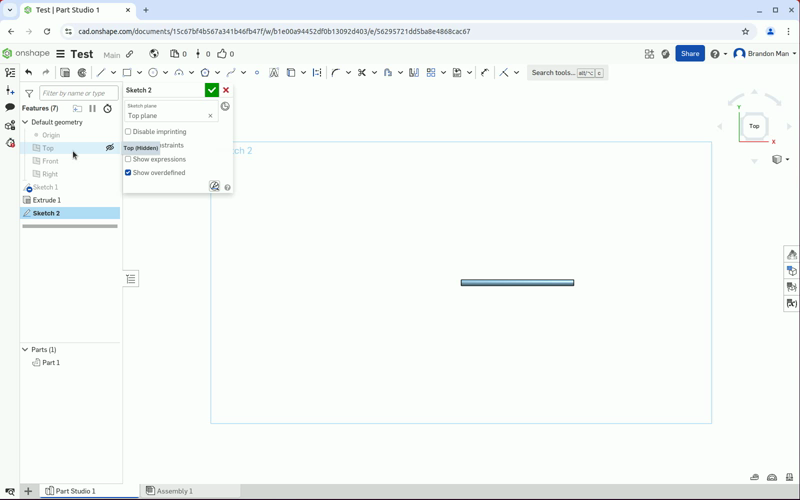
mouse_move(73, 352)
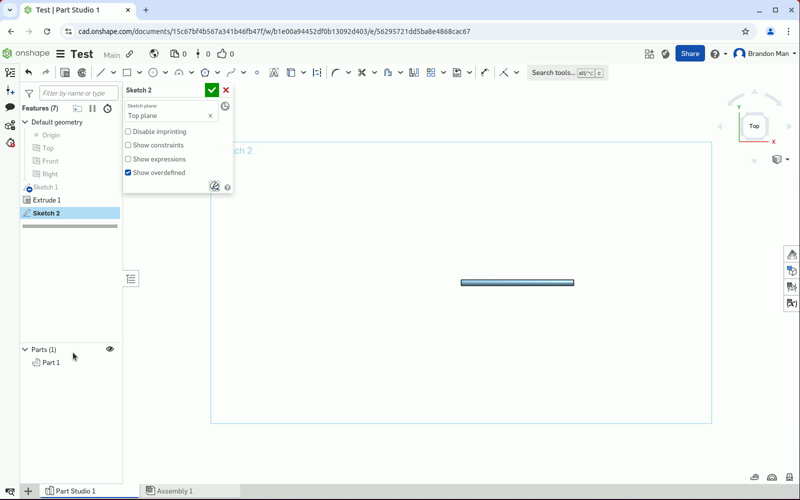
key(y)
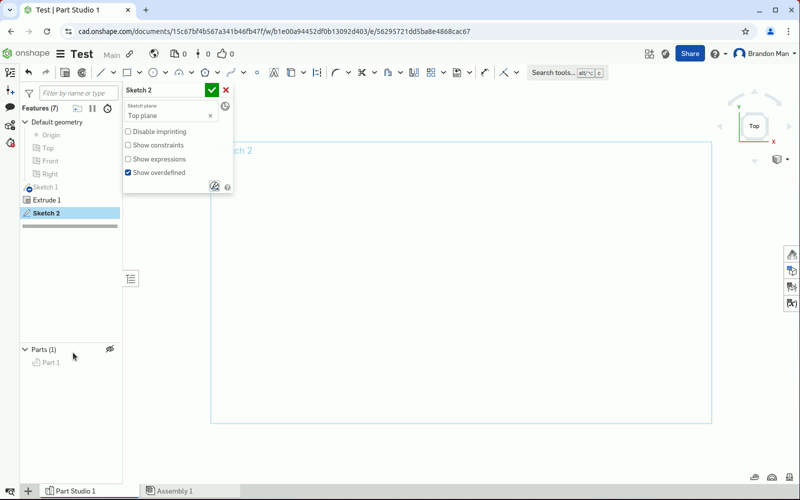
key(c)
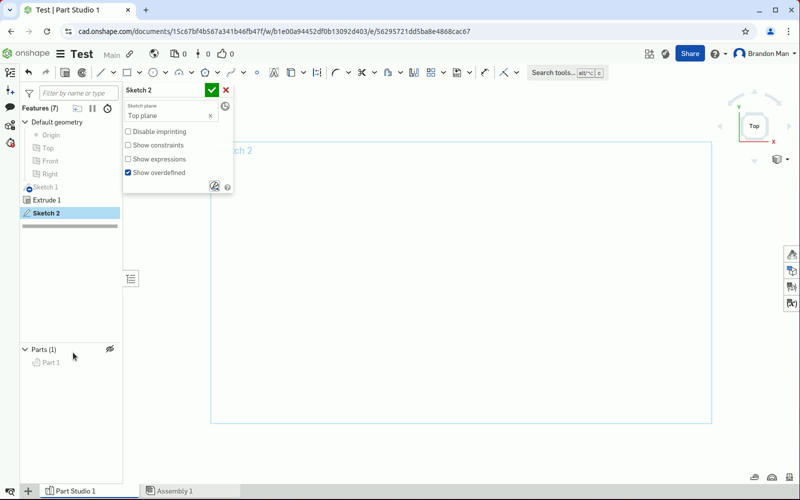
key_down(shift)
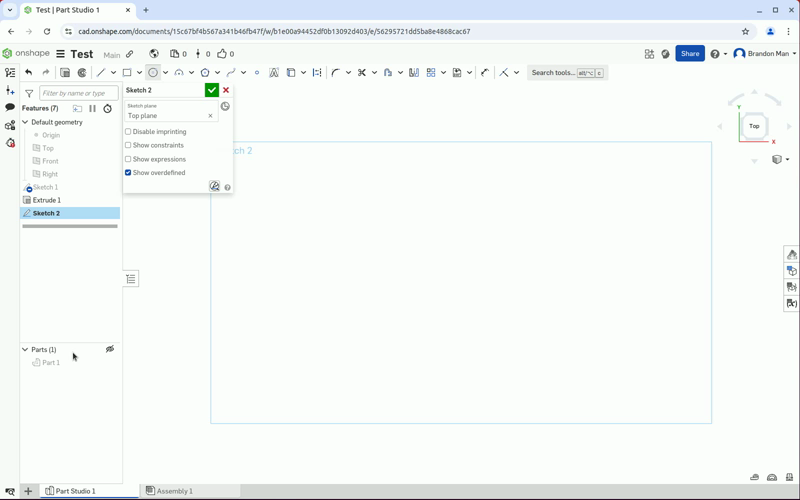
mouse_move(464, 282)
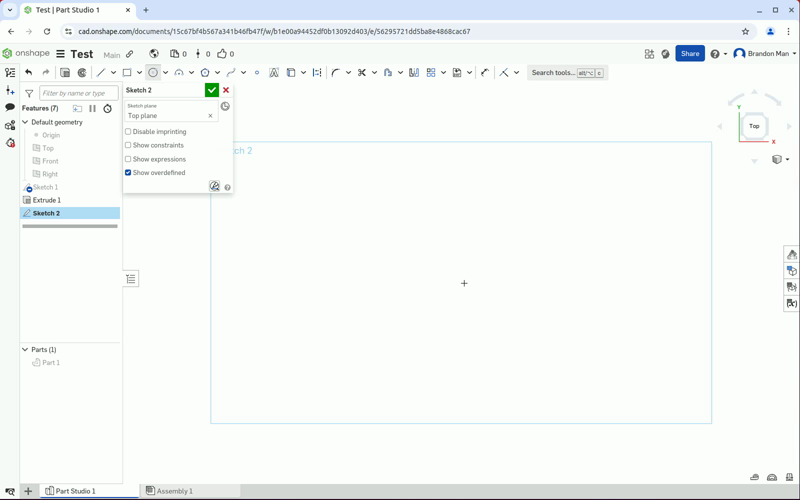
click(464, 282)
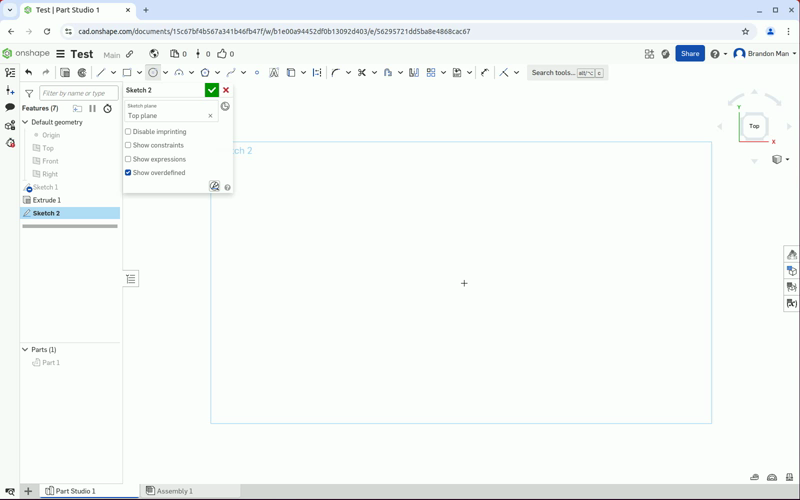
key_up(shift)
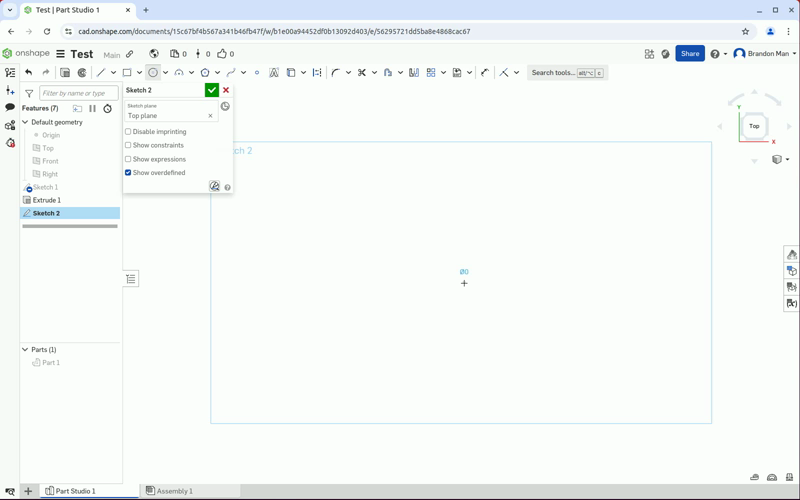
mouse_move(466, 282)
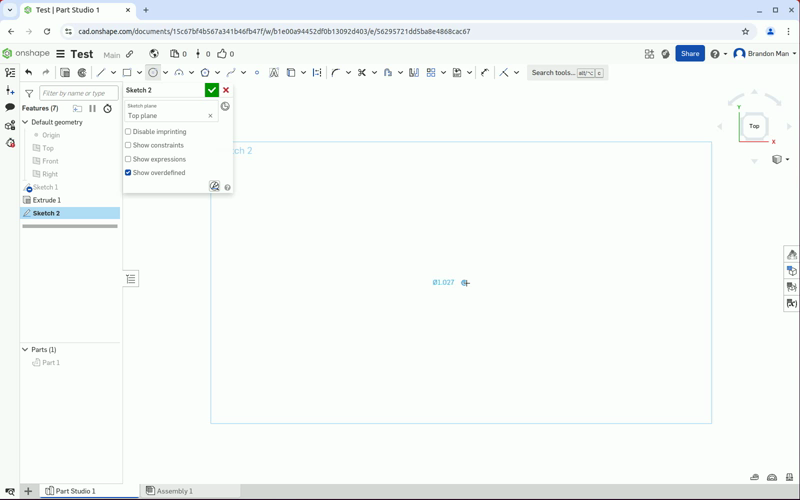
scroll(6)
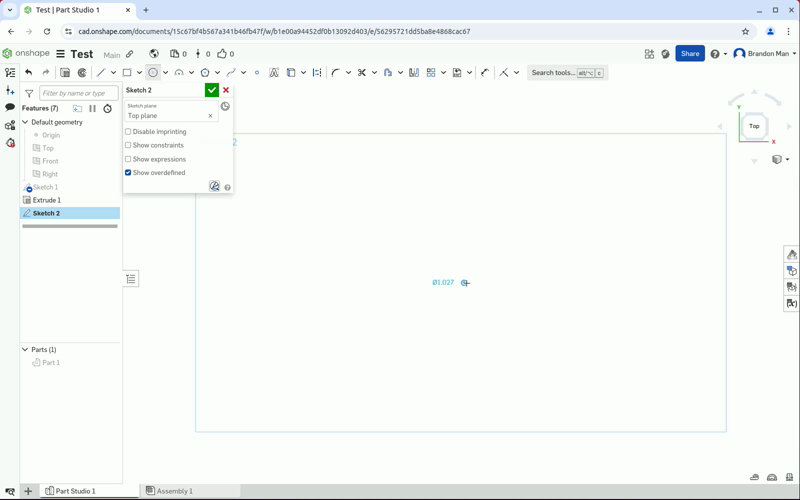
scroll(6)
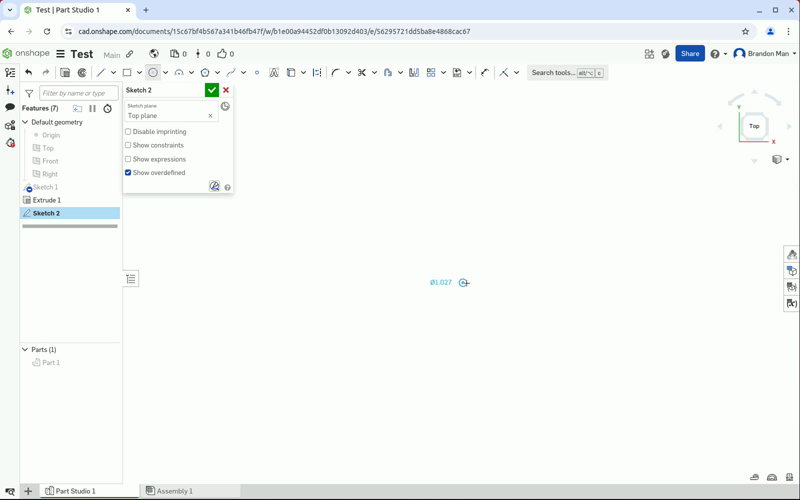
scroll(6)
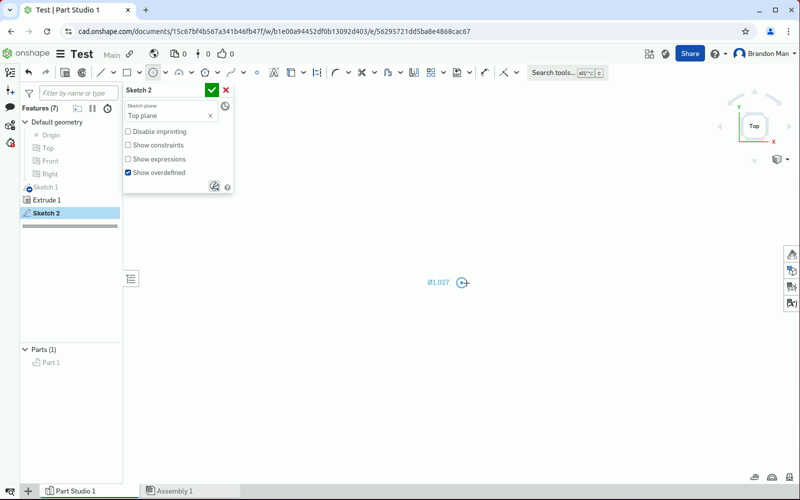
scroll(6)
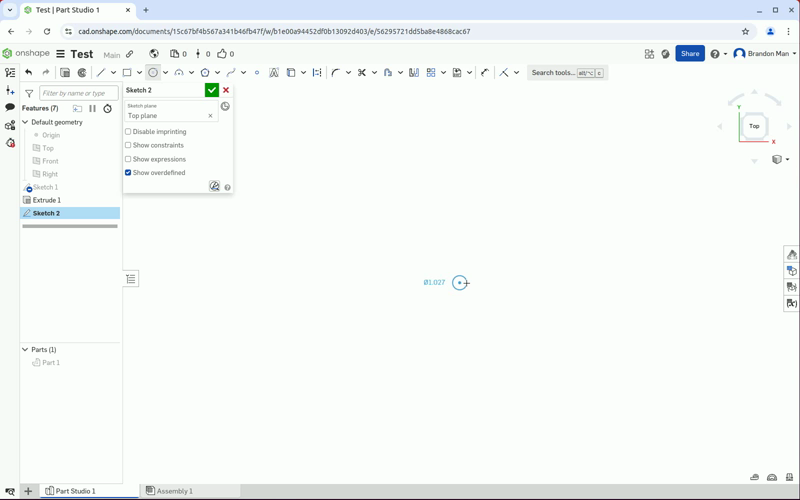
scroll(6)
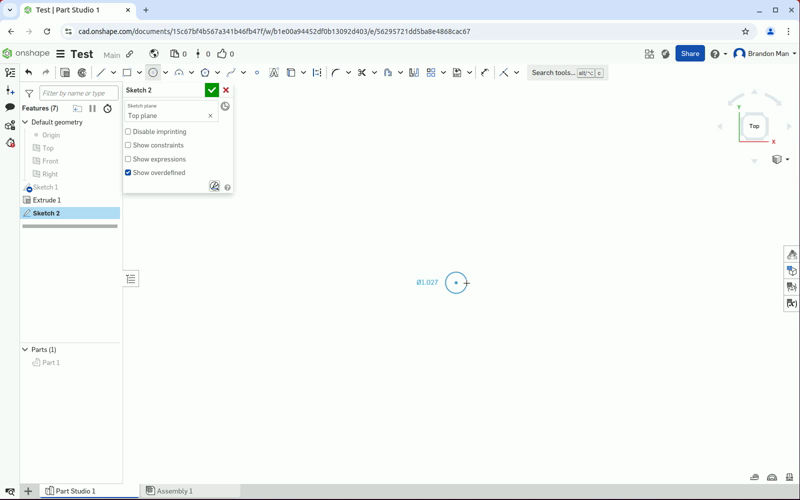
scroll(6)
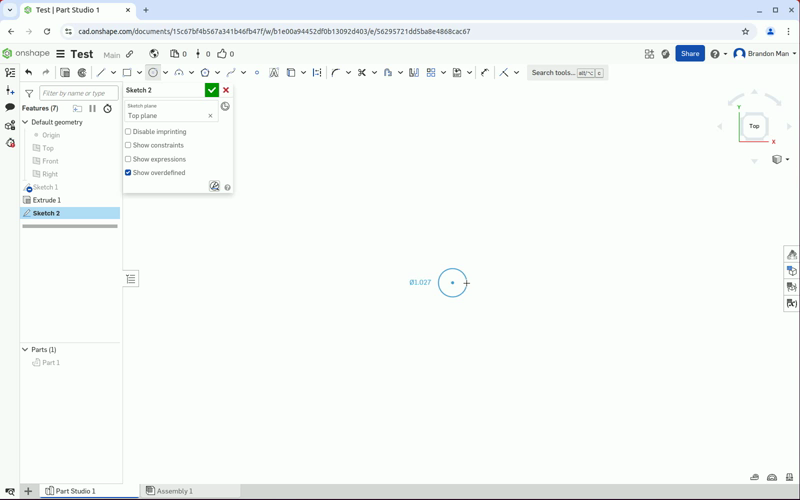
scroll(6)
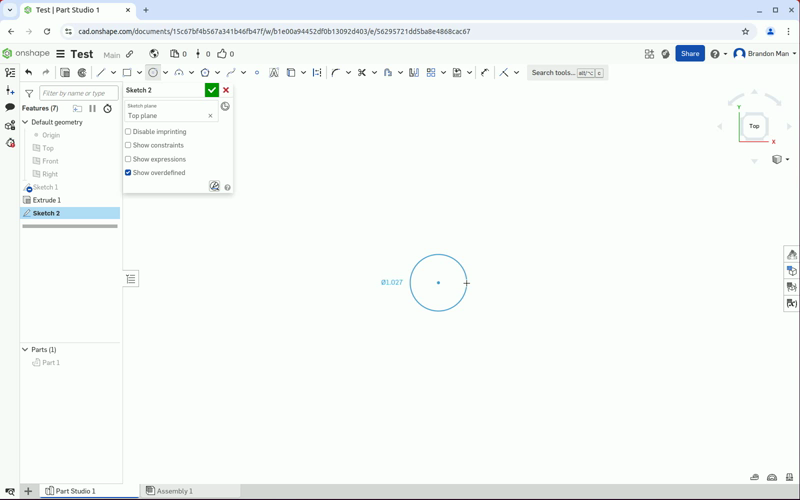
click(466, 282)
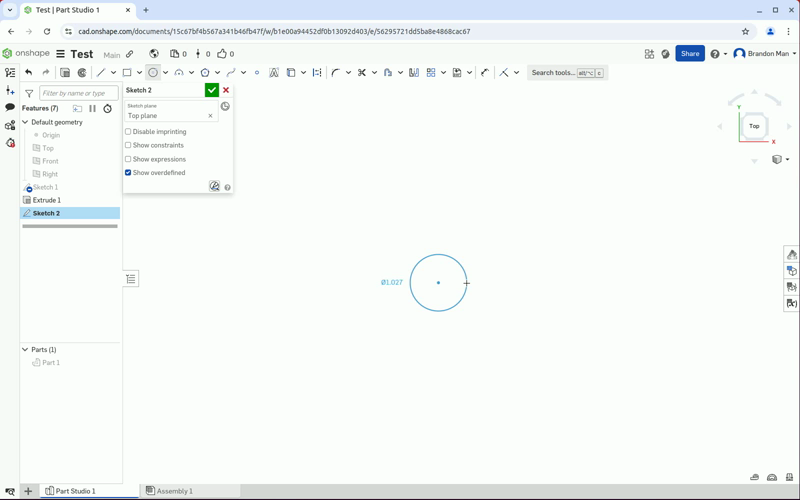
scroll(-6)
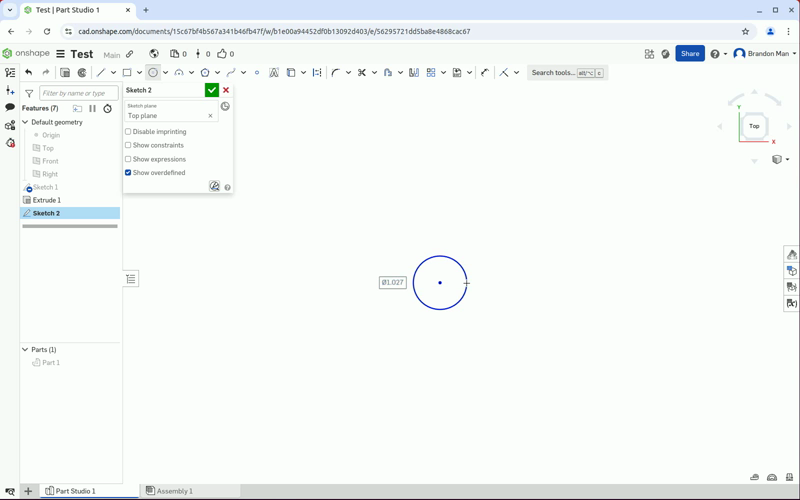
scroll(-6)
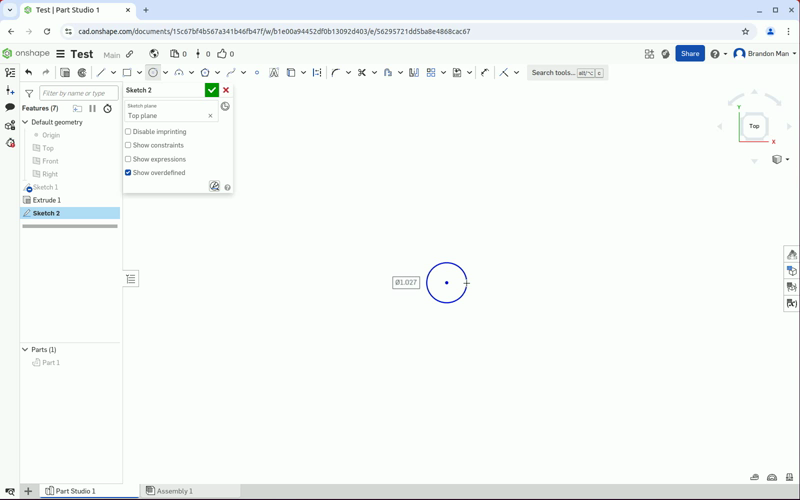
scroll(-6)
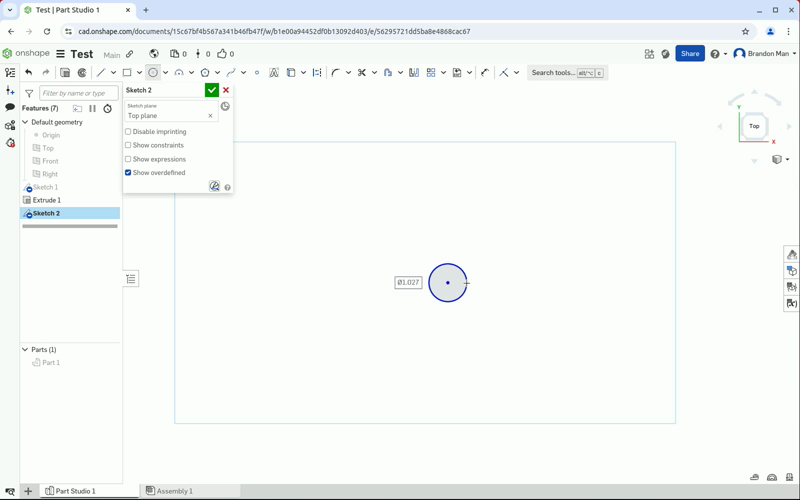
scroll(-6)
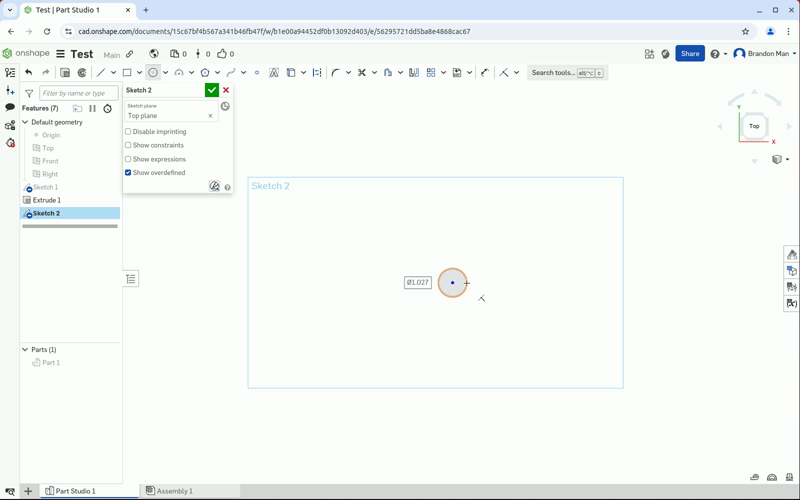
scroll(-6)
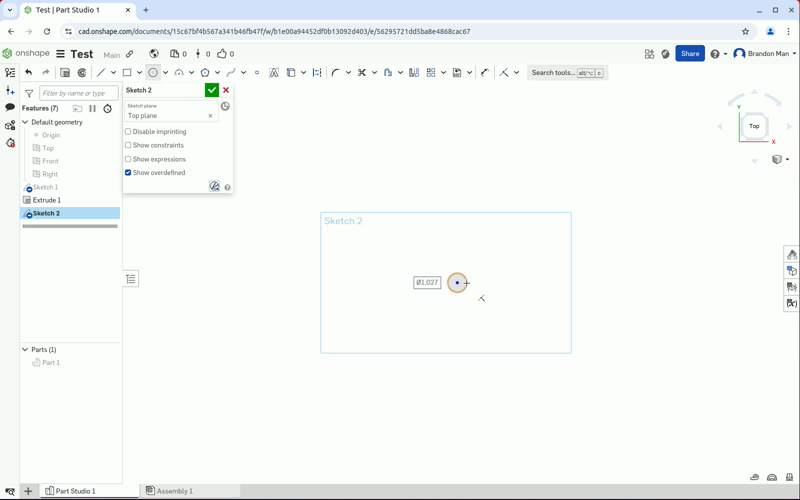
scroll(-6)
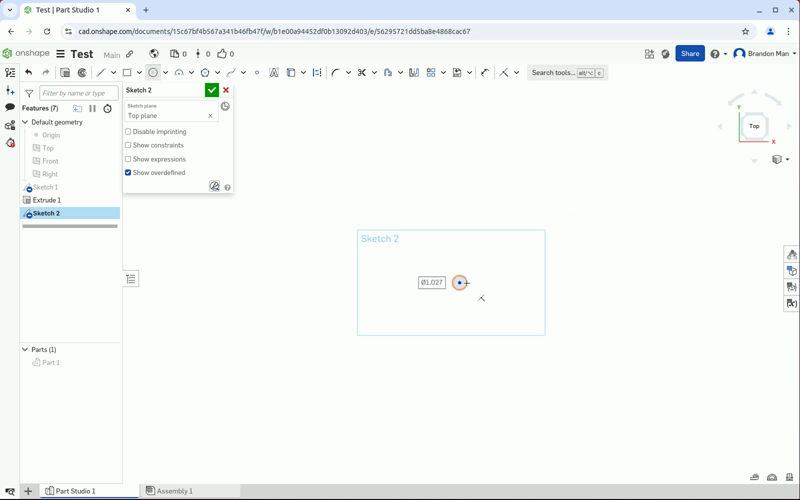
scroll(-6)
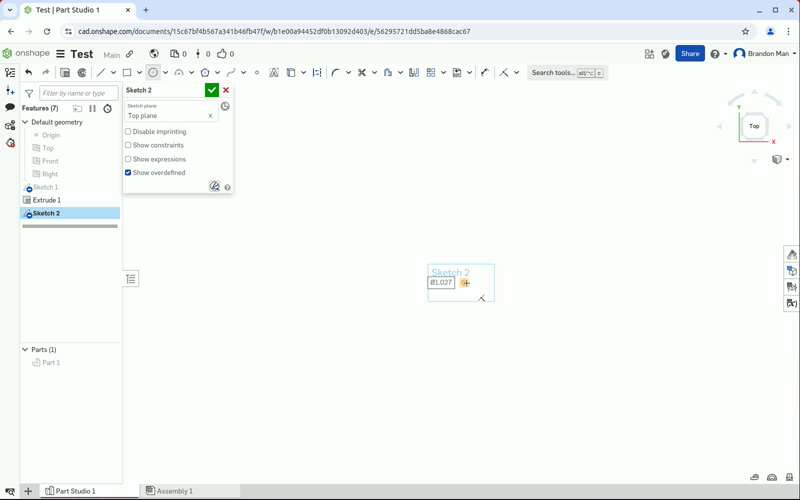
key(esc)
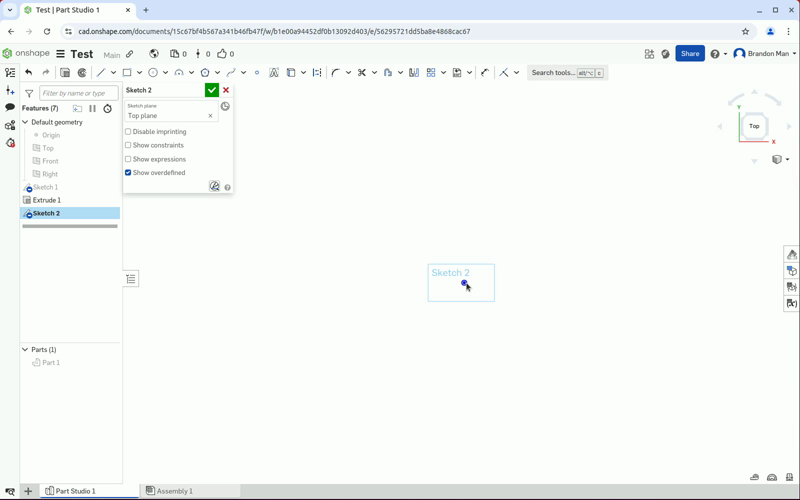
mouse_move(462, 282)
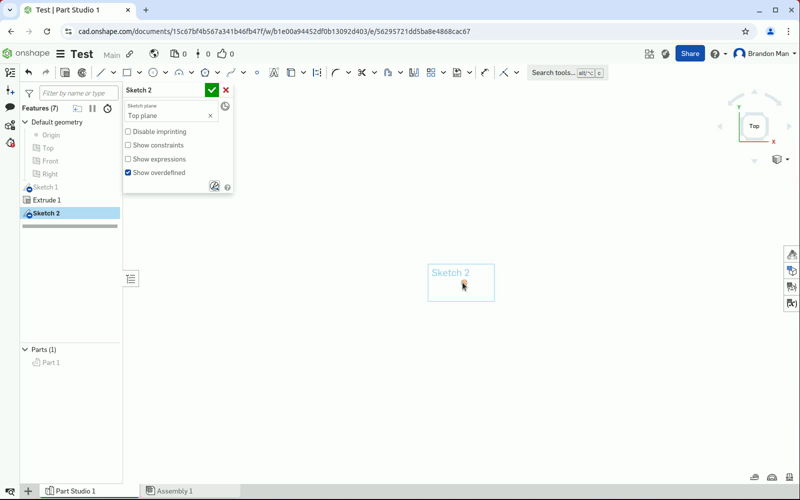
scroll(6)
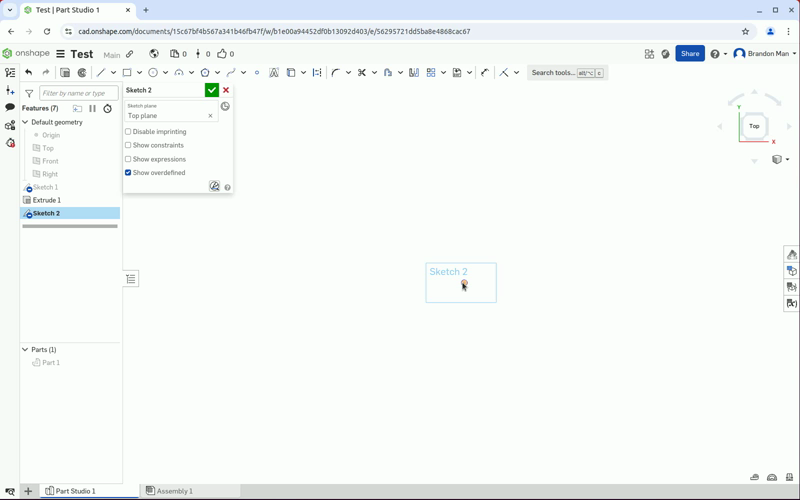
scroll(6)
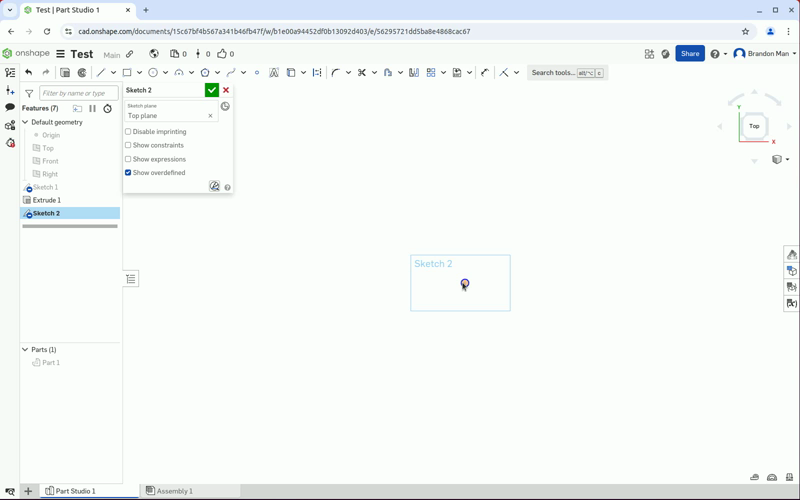
scroll(6)
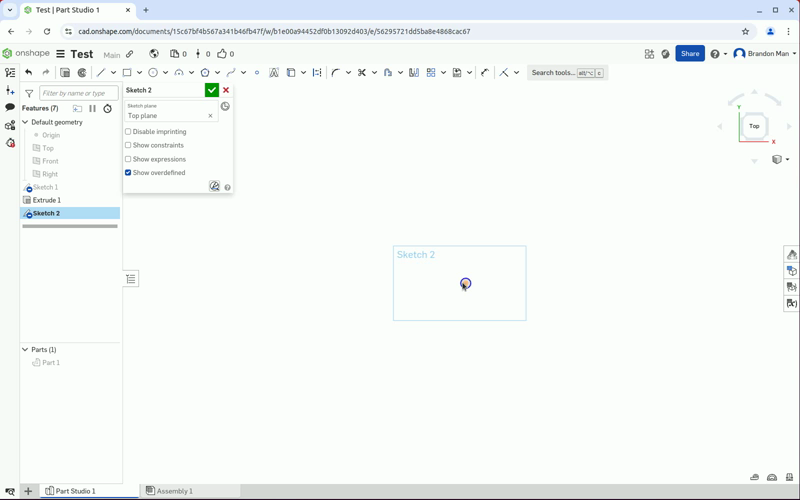
scroll(6)
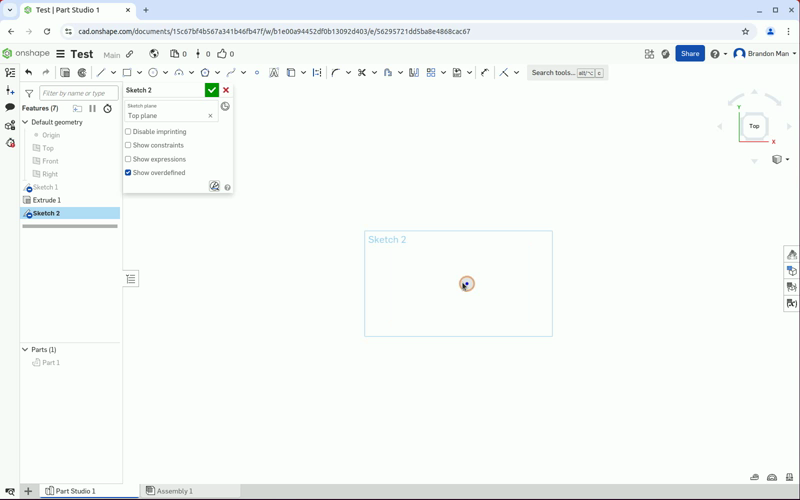
scroll(6)
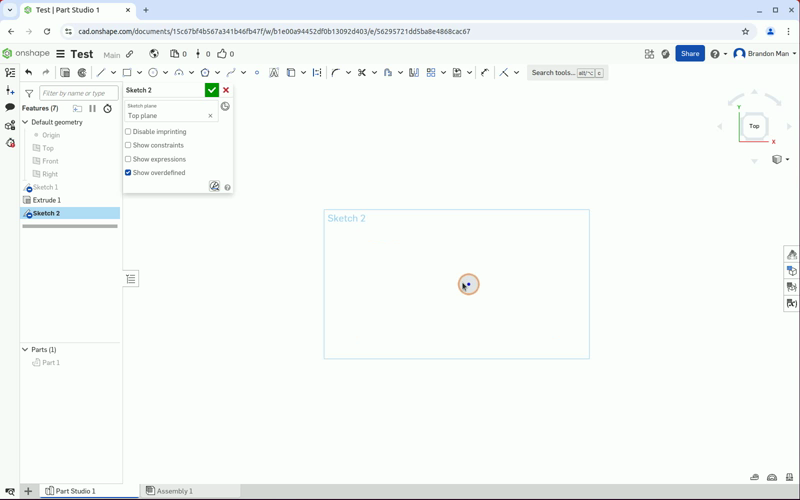
scroll(6)
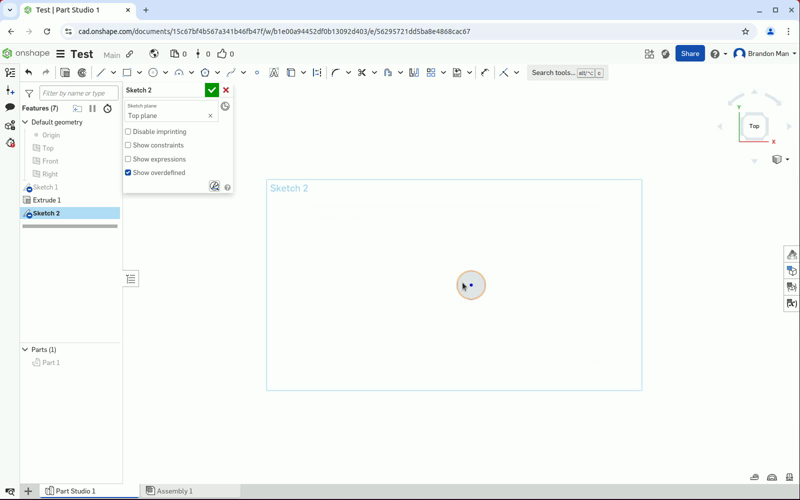
scroll(6)
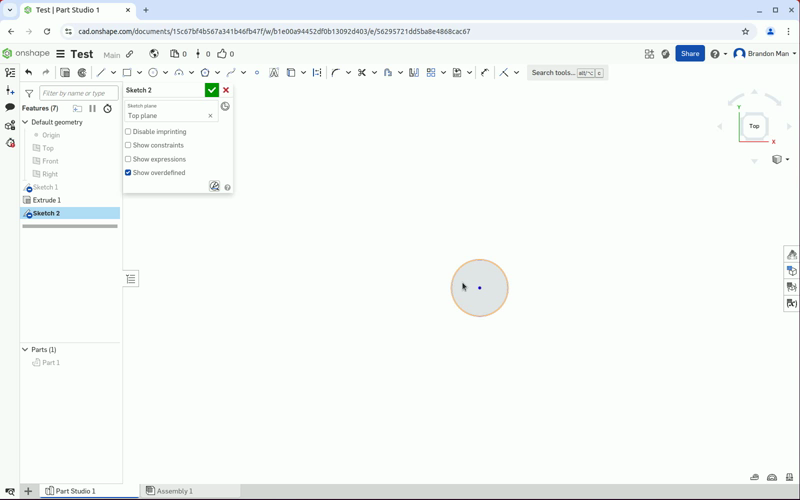
click(462, 282)
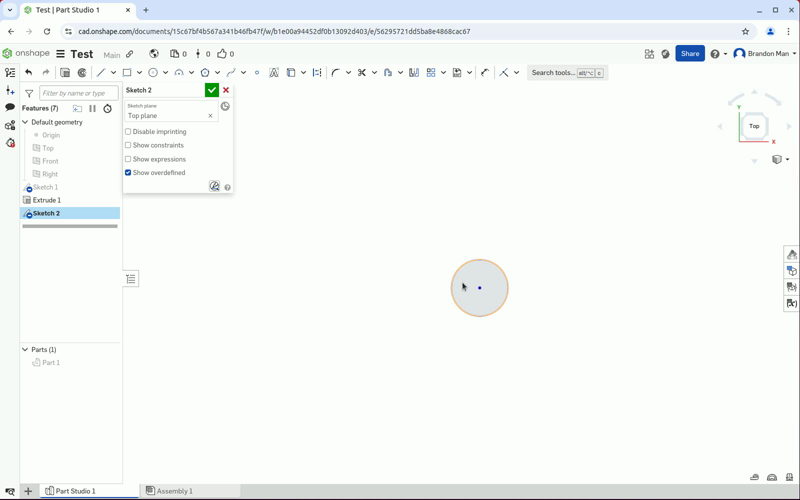
scroll(-6)
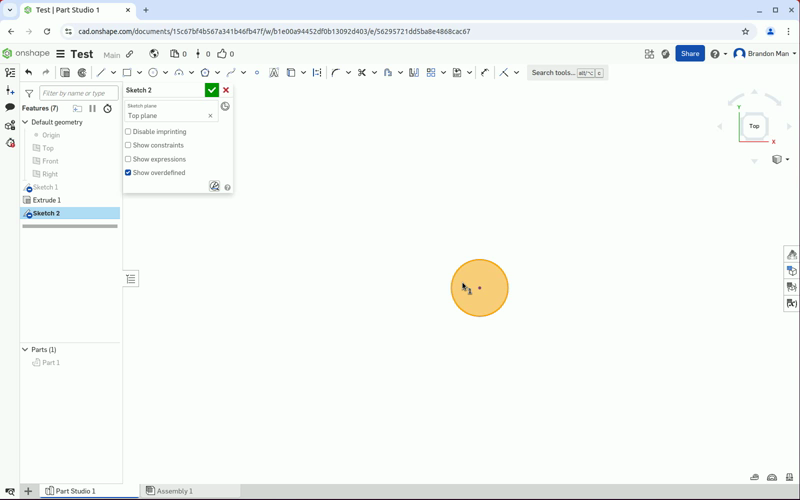
scroll(-6)
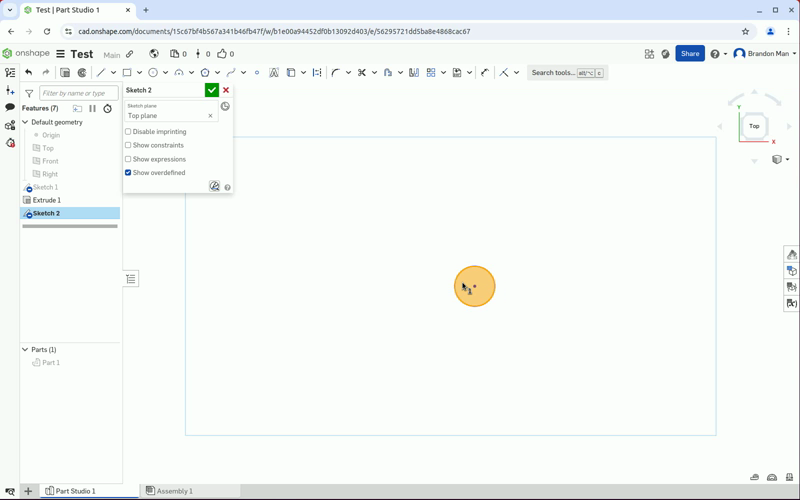
scroll(-6)
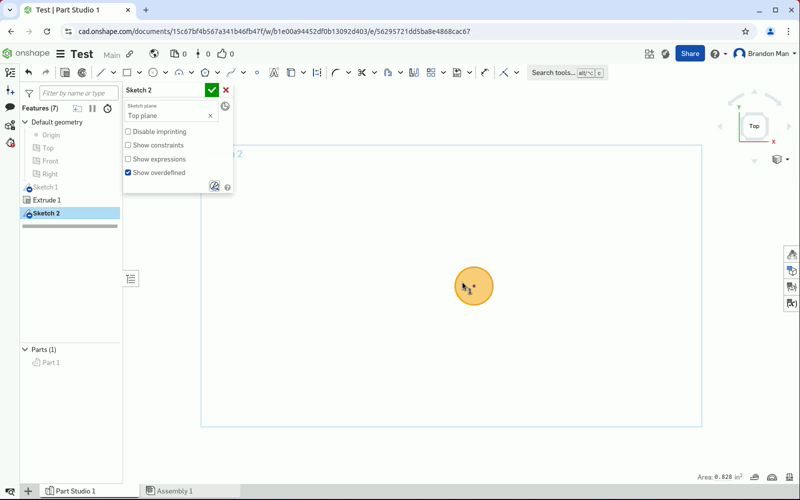
scroll(-6)
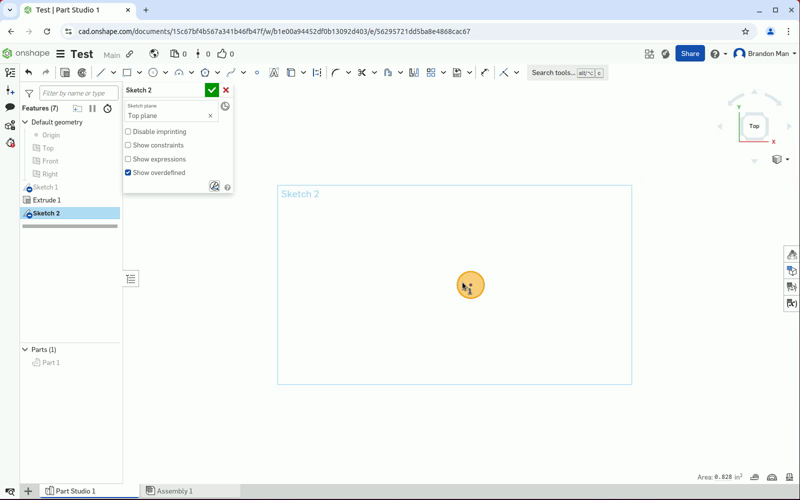
scroll(-6)
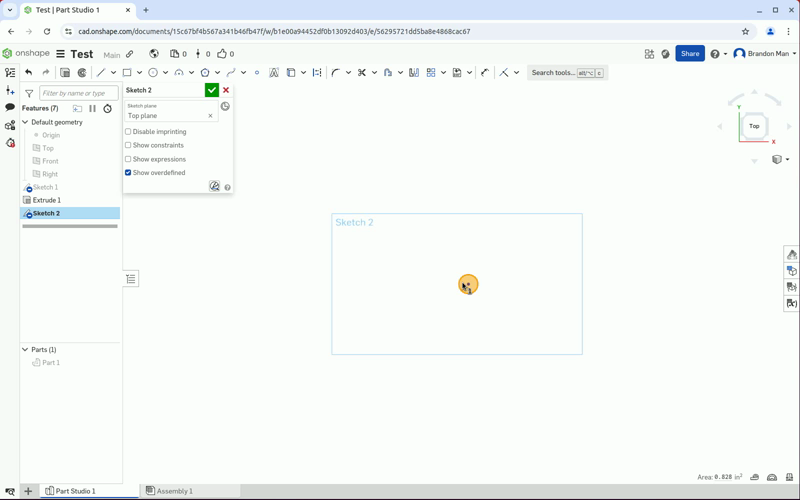
scroll(-6)
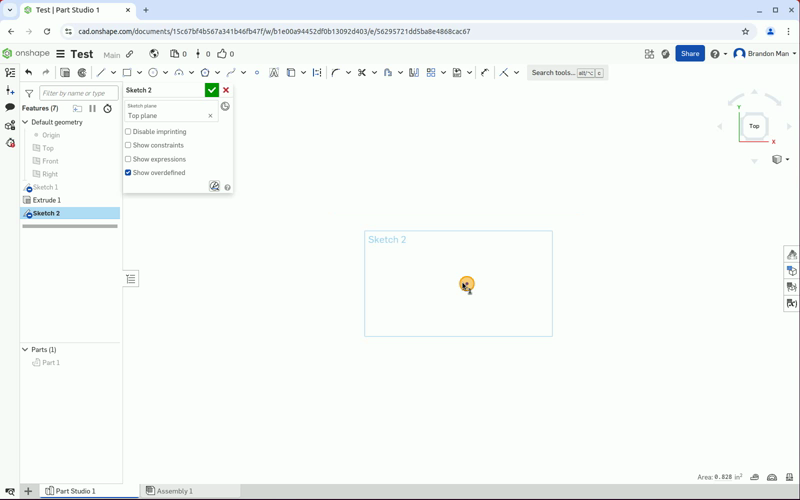
scroll(-6)
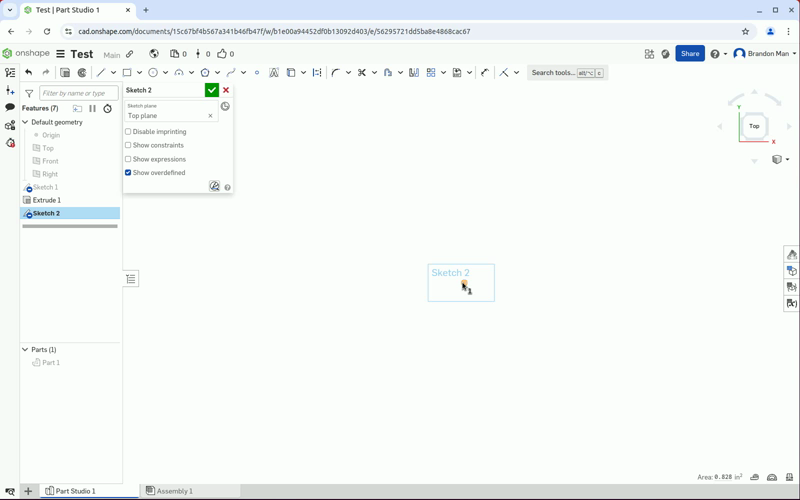
mouse_move(73, 352)
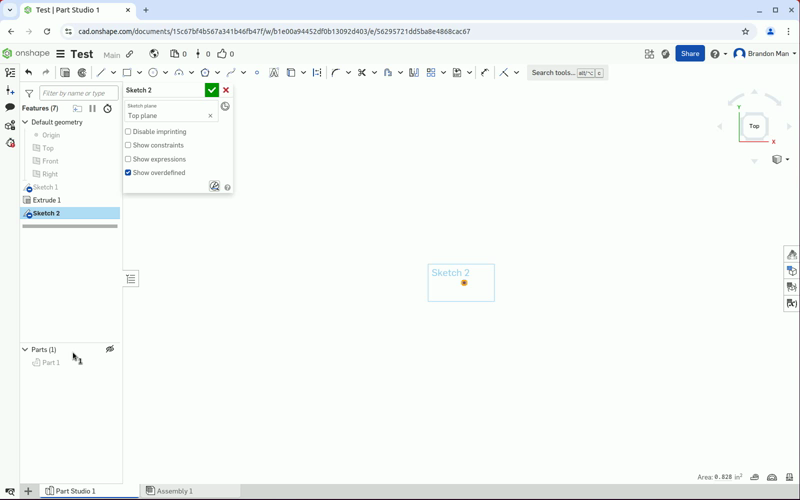
key(shift+y)
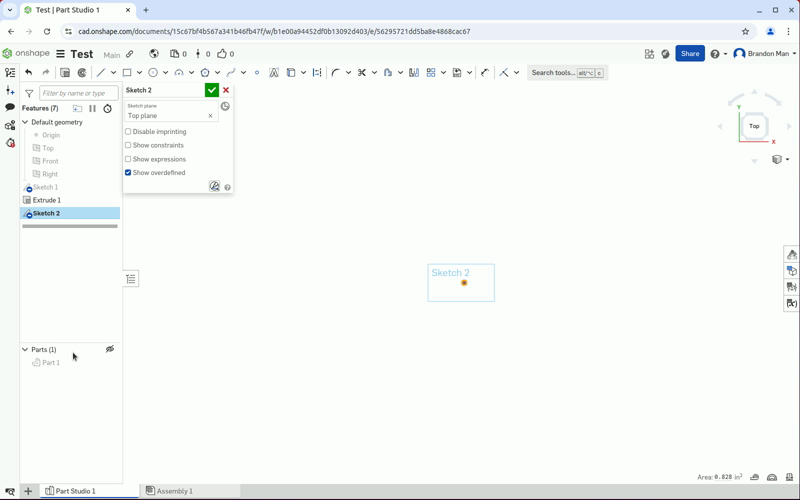
key(shift+e)
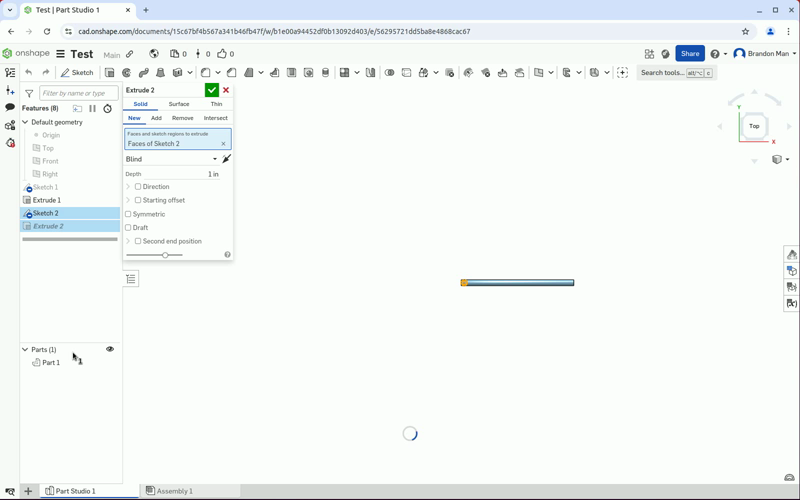
mouse_move(143, 106)
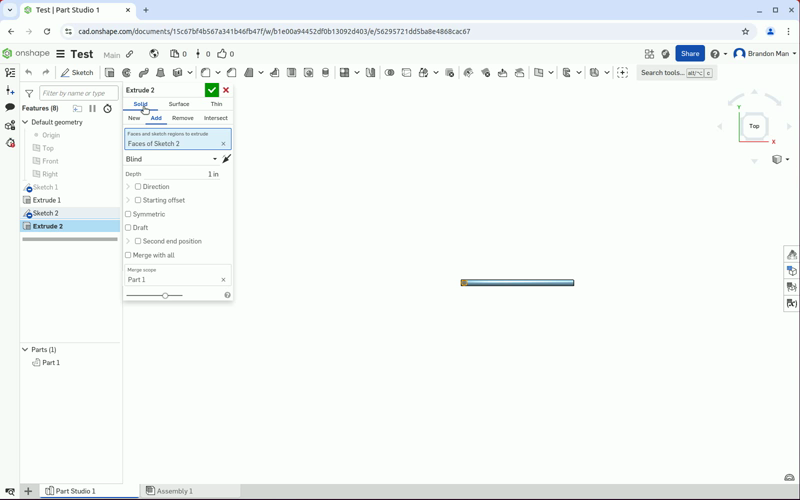
click(143, 106)
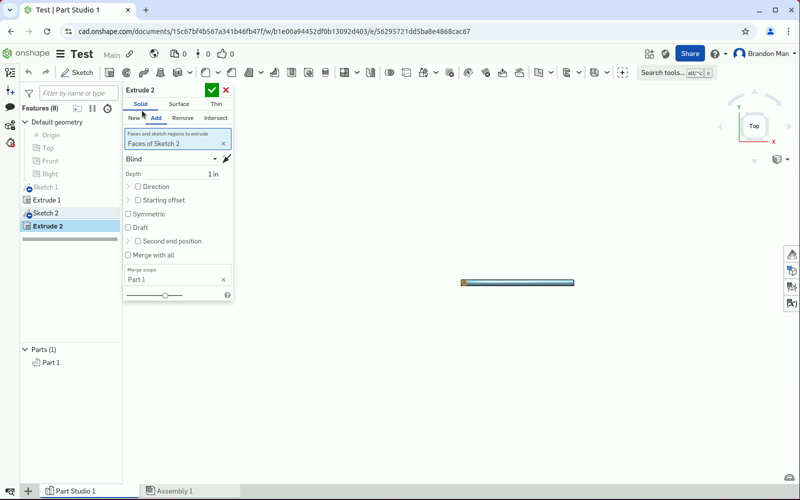
mouse_move(137, 120)
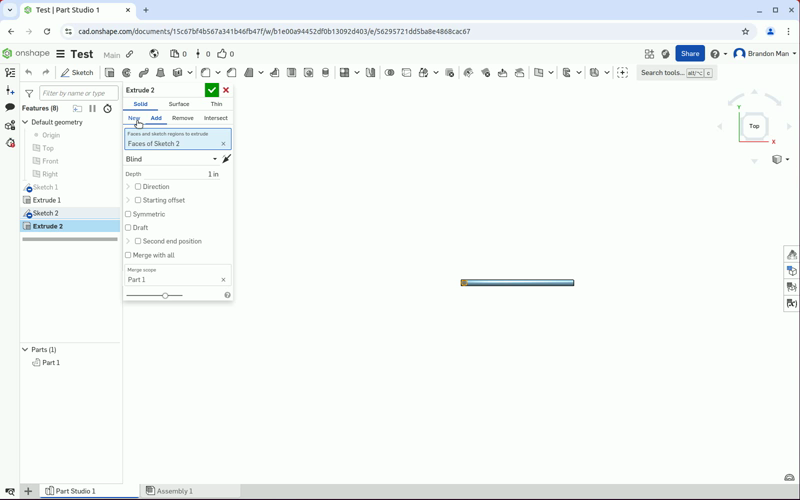
click(137, 120)
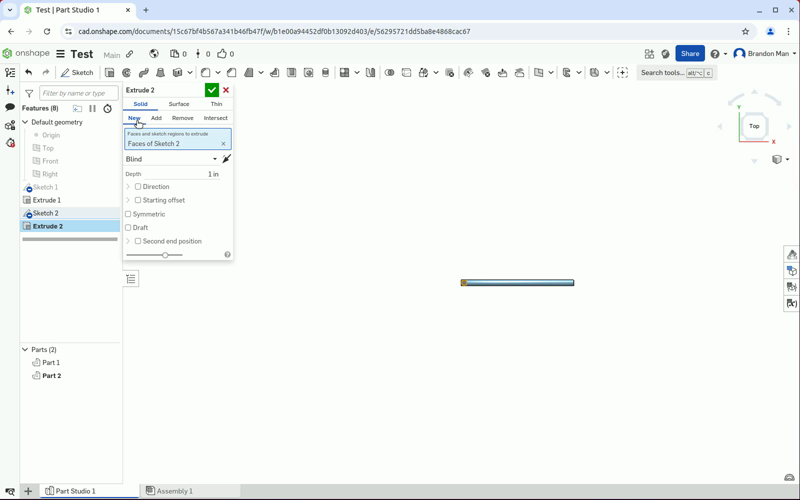
key(tab, 4)
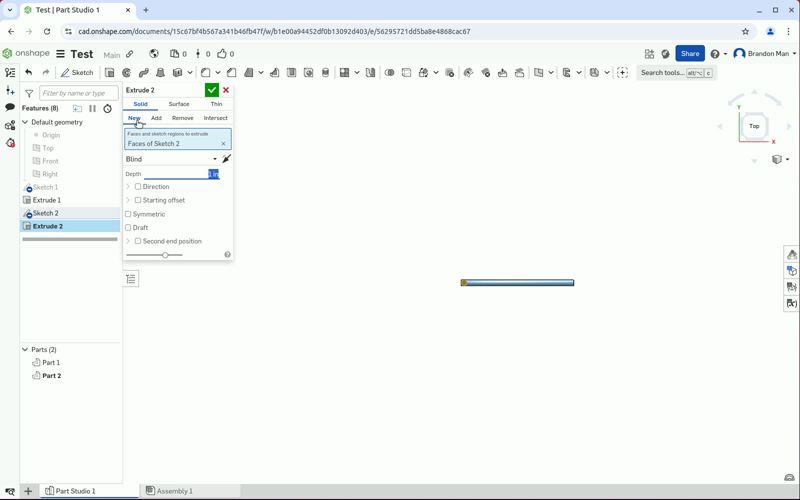
text(1.444)
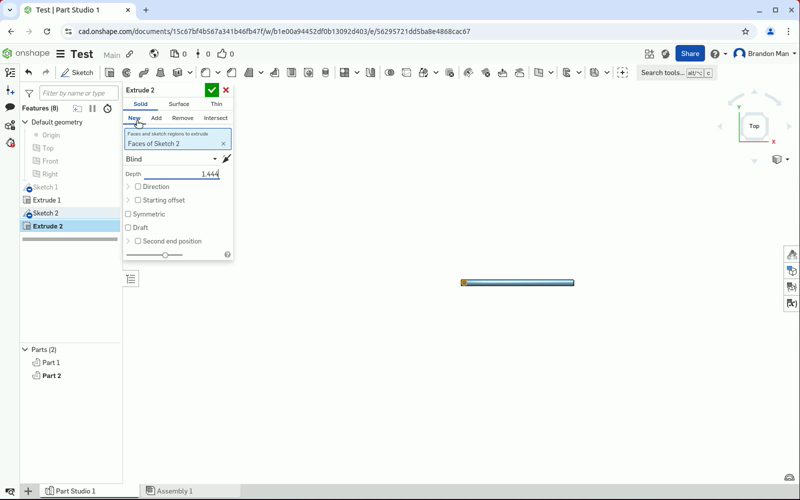
key(enter)
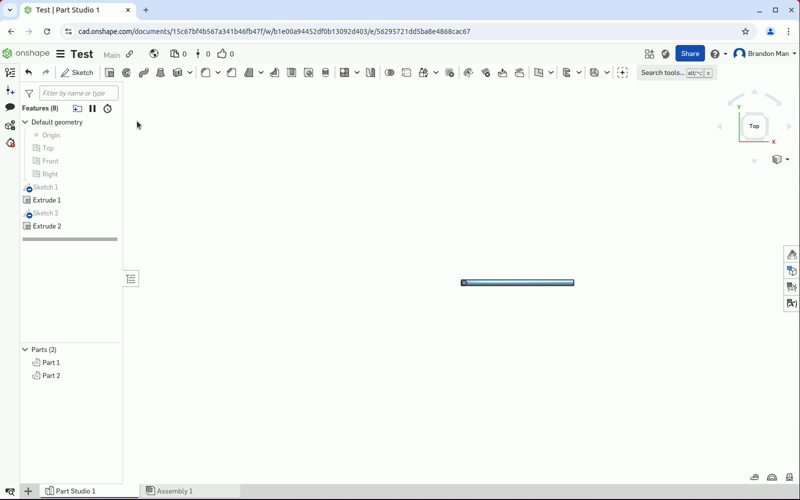
key(shift+h)
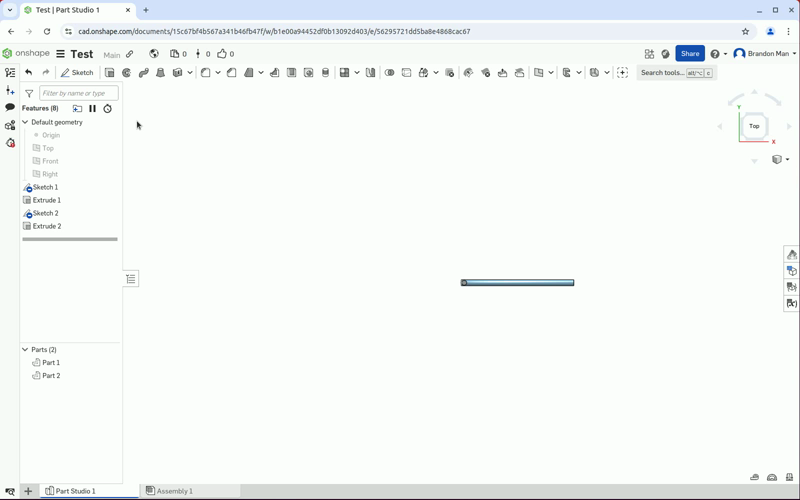
key(shift+h)
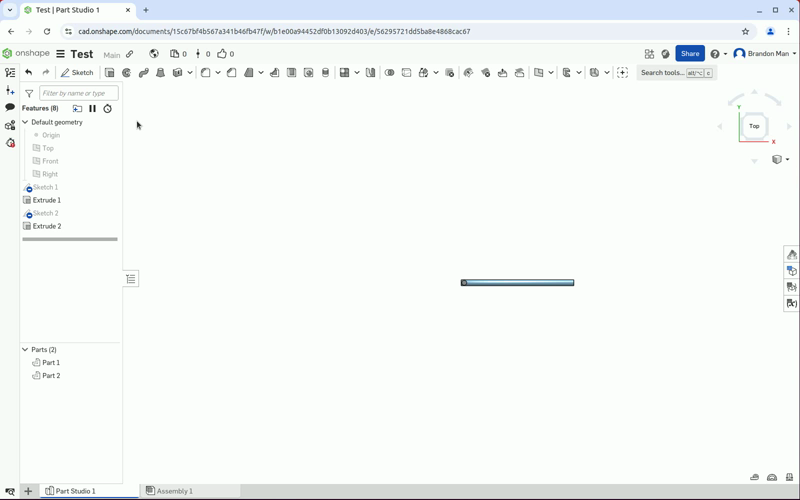
mouse_move(73, 189)
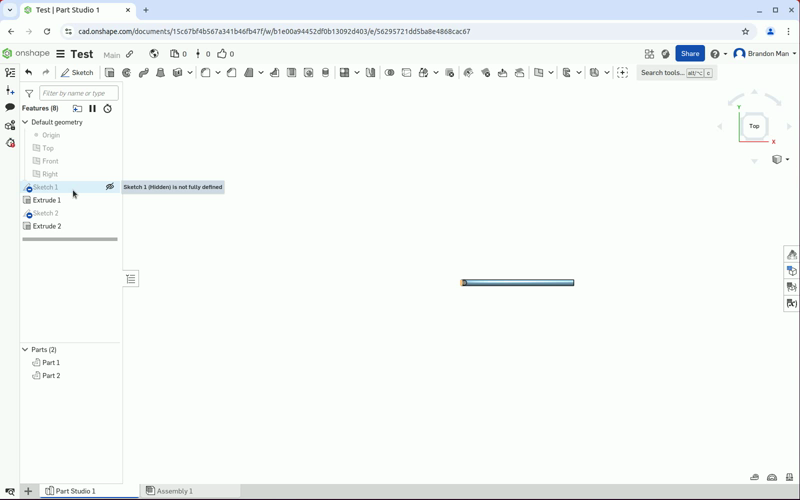
click(73, 189)
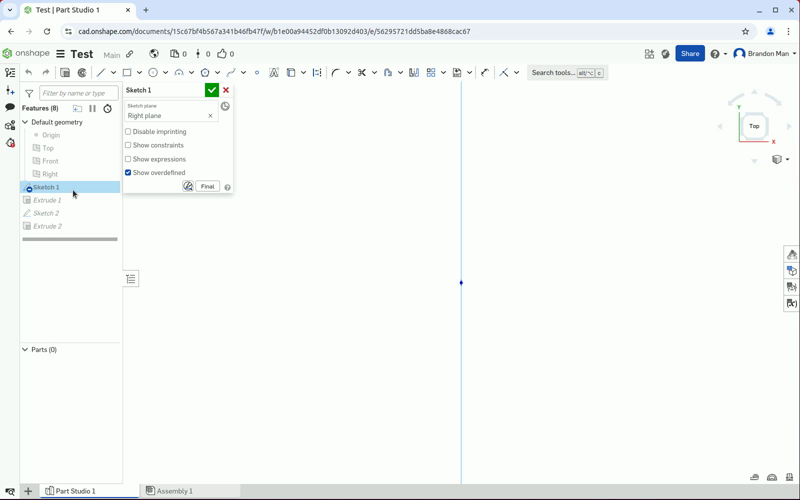
mouse_move(229, 92)
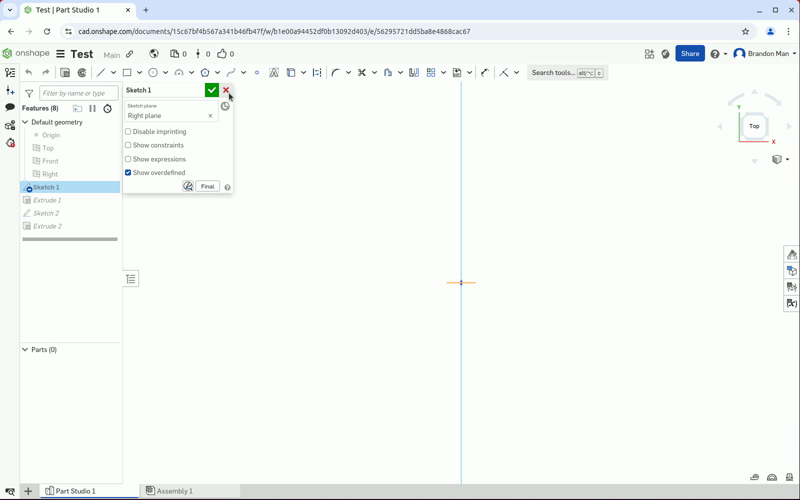
click(229, 92)
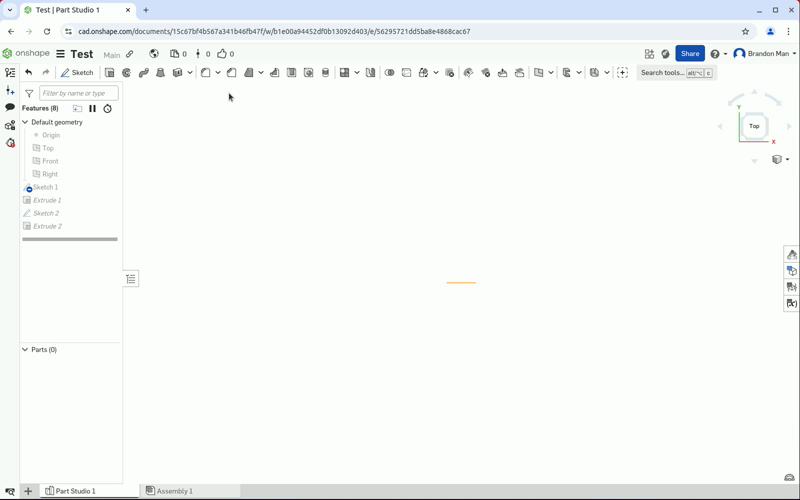
mouse_move(541, 75)
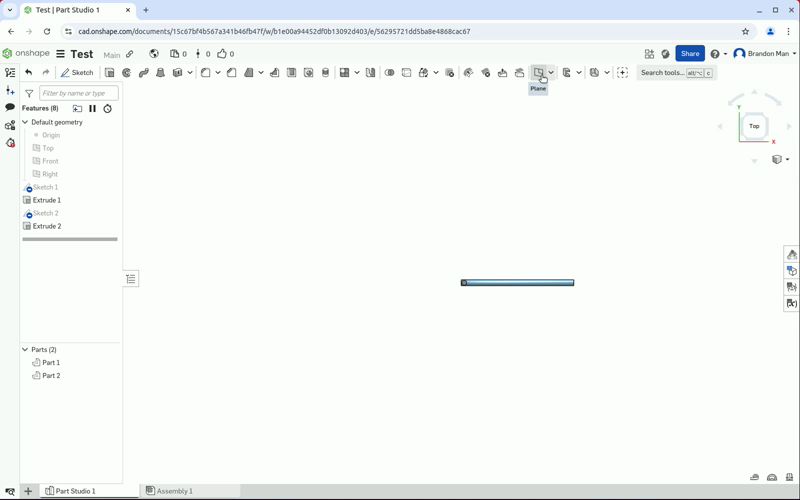
click(541, 75)
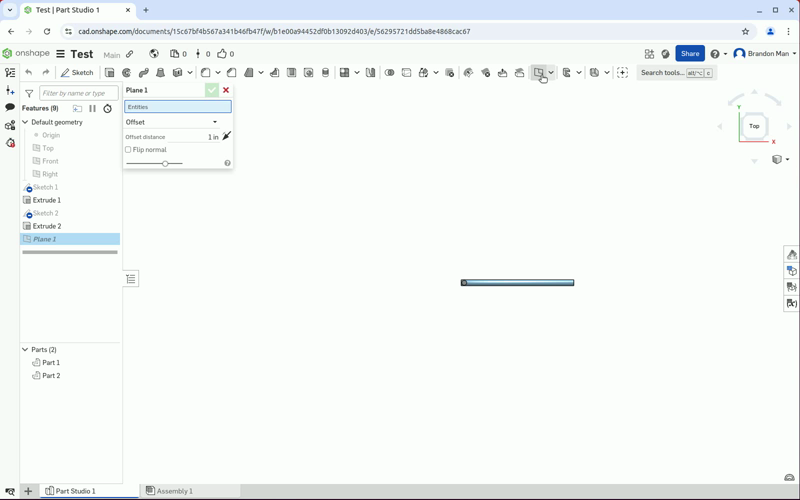
mouse_move(73, 150)
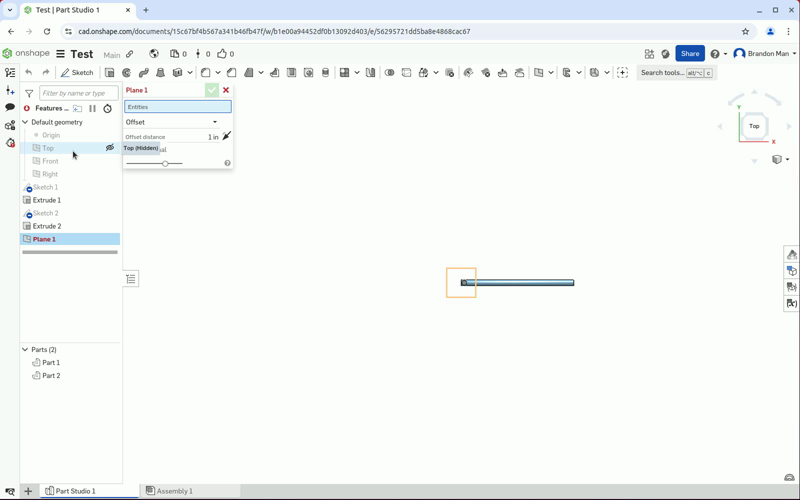
click(73, 150)
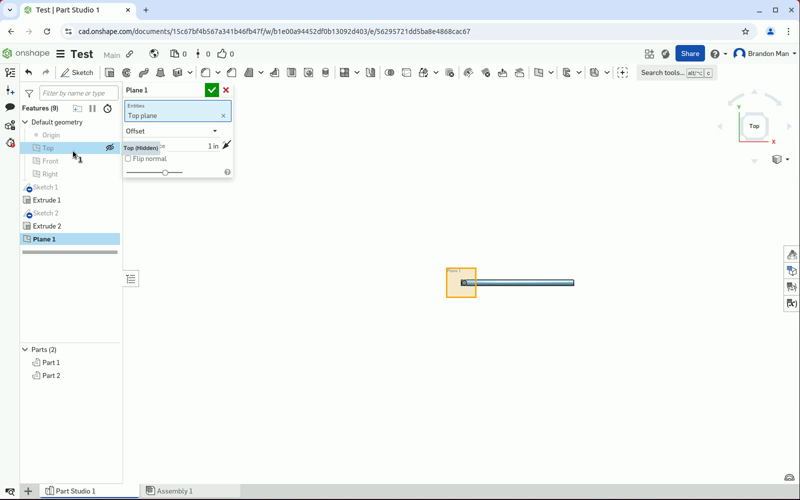
key(tab, 2)
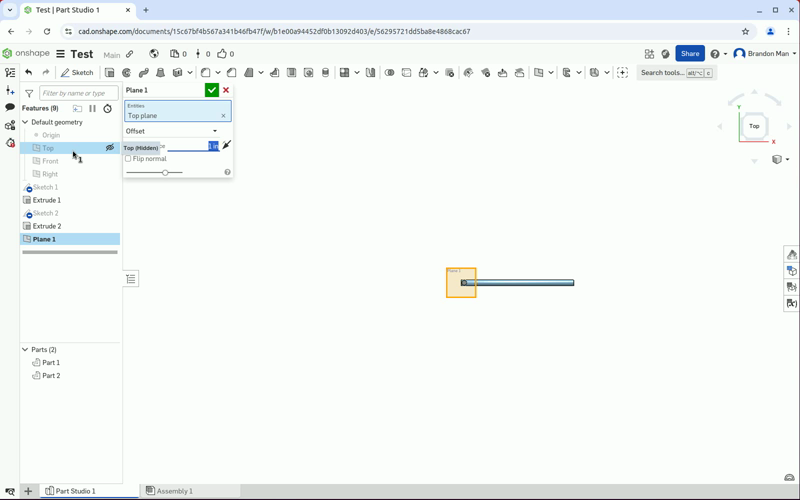
text(1.448)
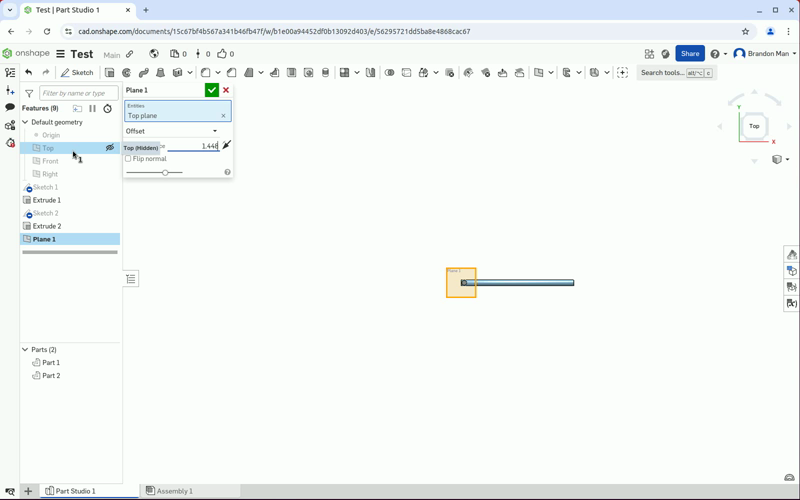
key(enter, 2)
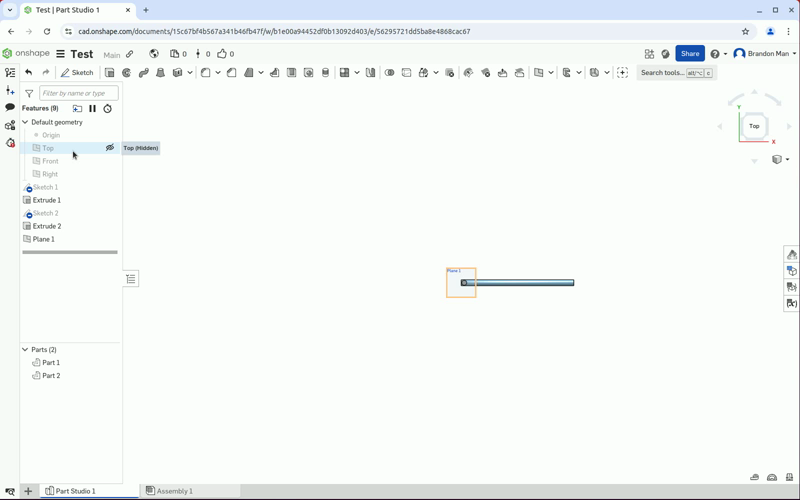
key(shift+s)
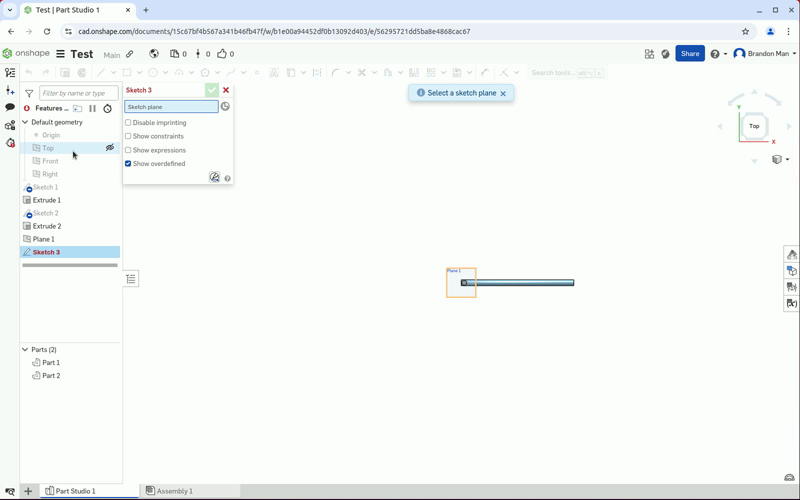
mouse_move(73, 241)
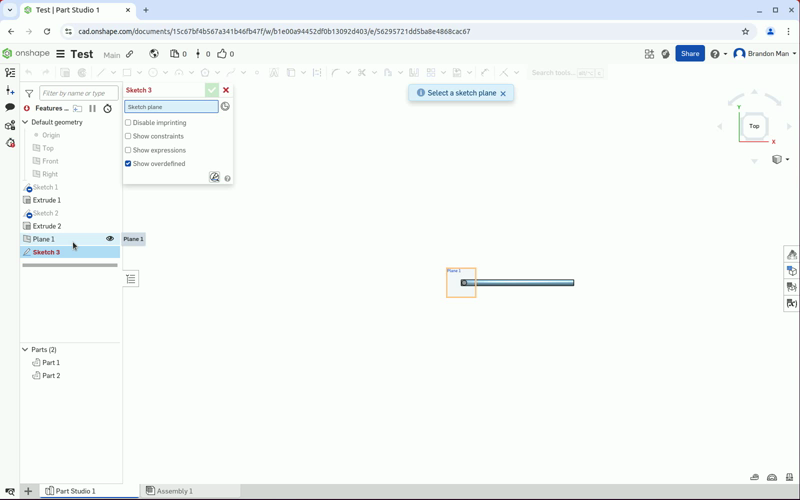
click(73, 241)
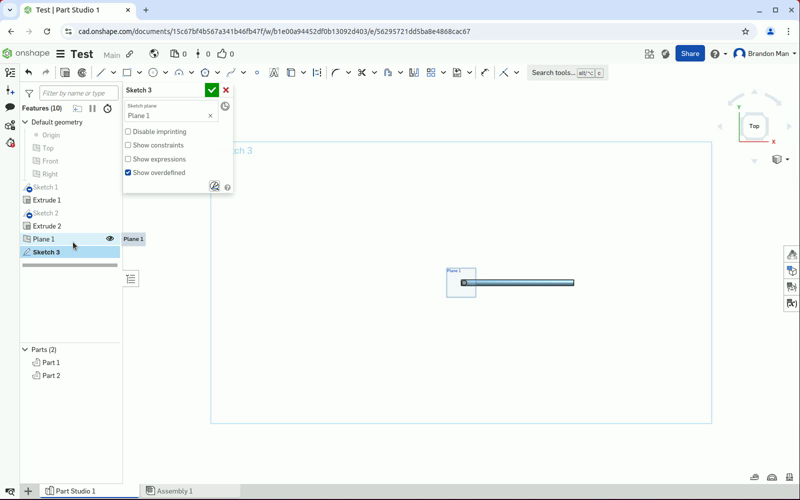
mouse_move(73, 352)
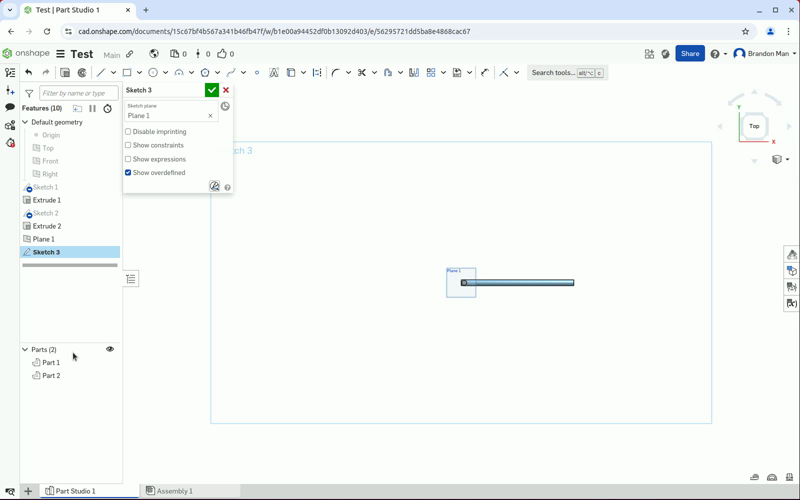
key(y)
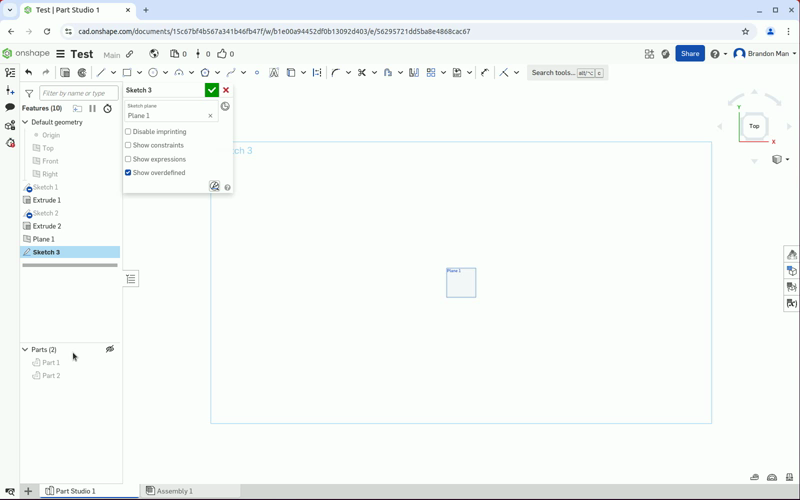
key(c)
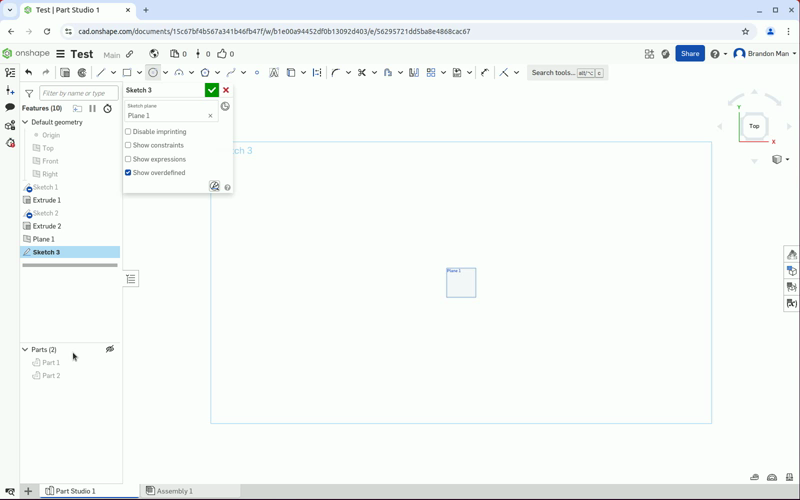
key_down(shift)
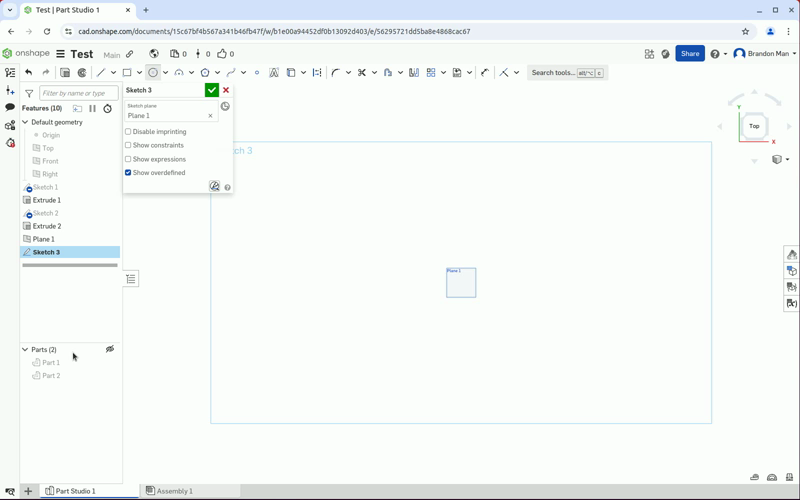
mouse_move(464, 282)
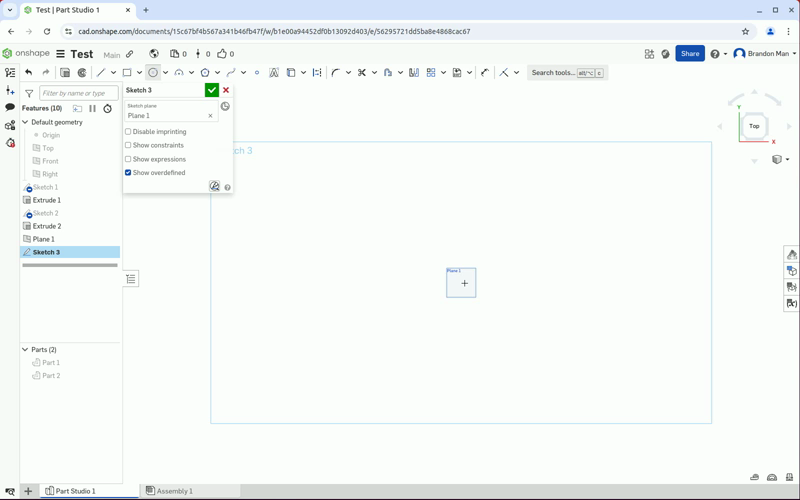
click(464, 282)
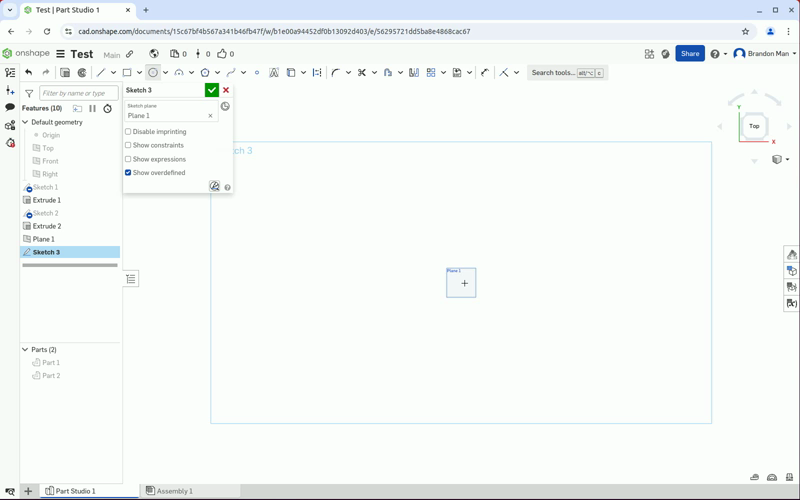
key_up(shift)
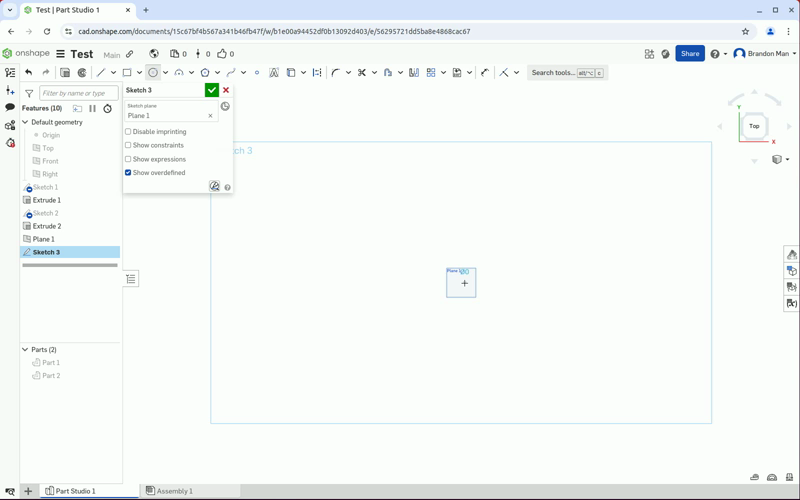
mouse_move(466, 282)
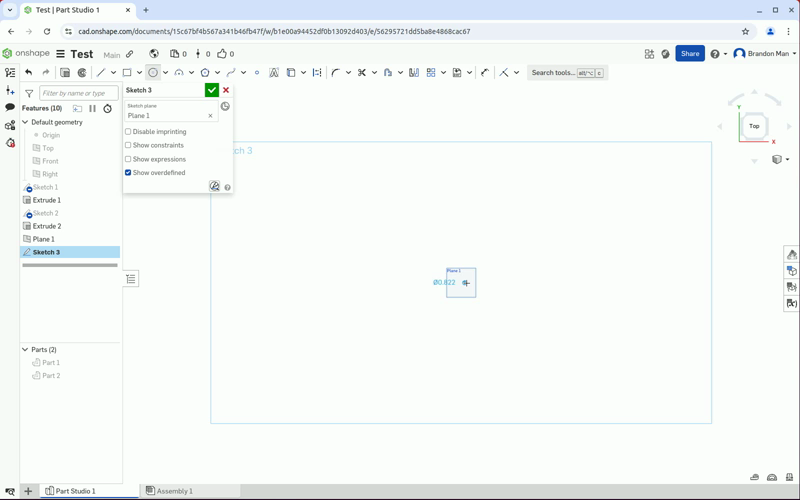
scroll(6)
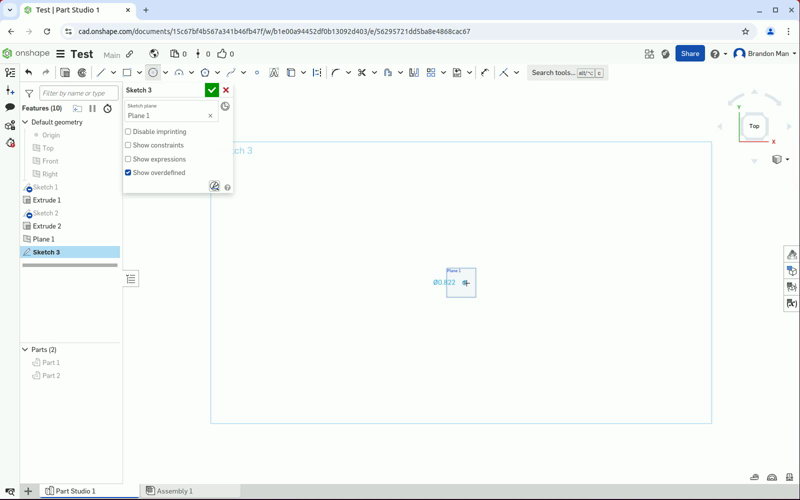
scroll(6)
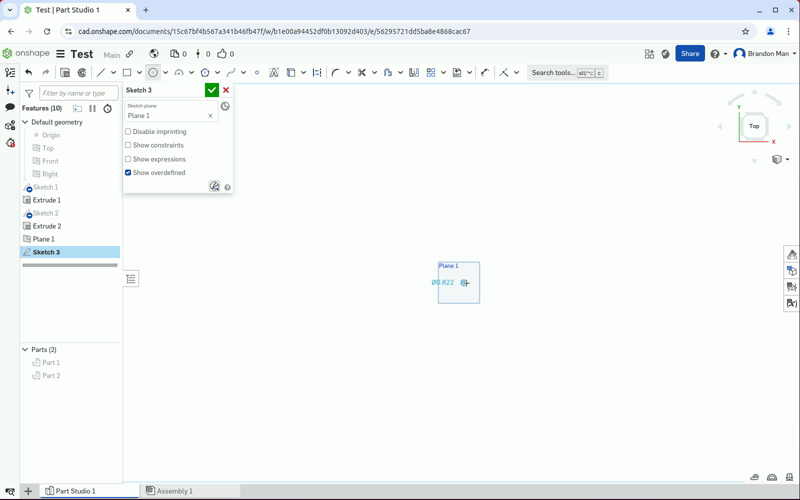
scroll(6)
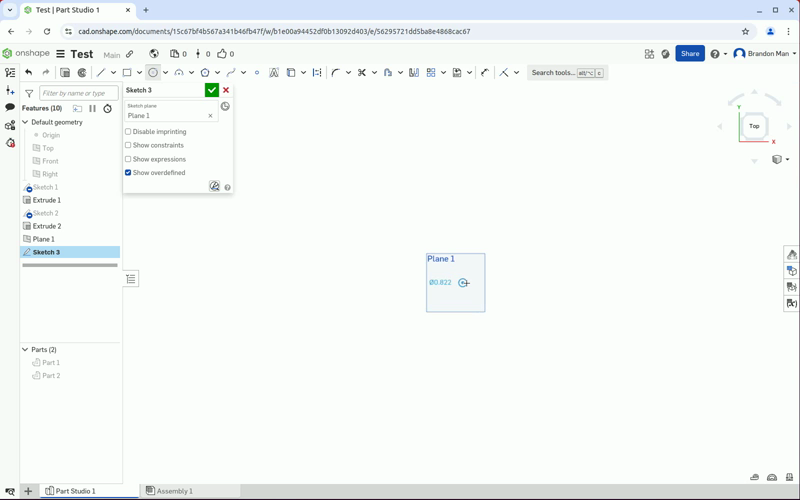
scroll(6)
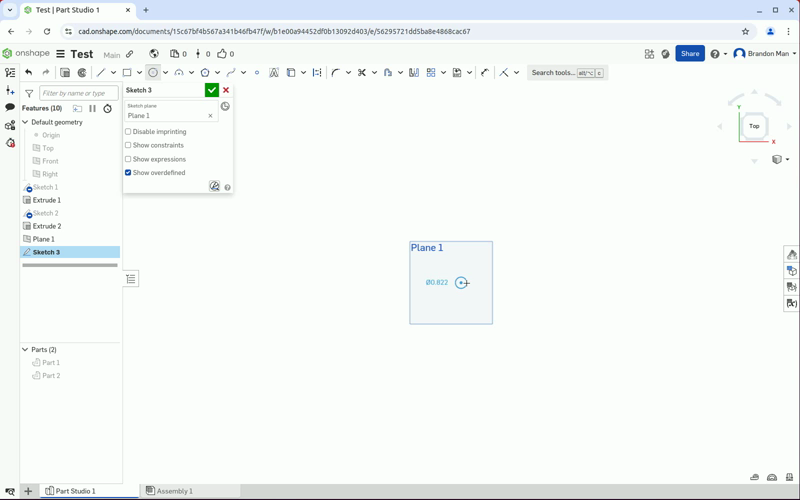
scroll(6)
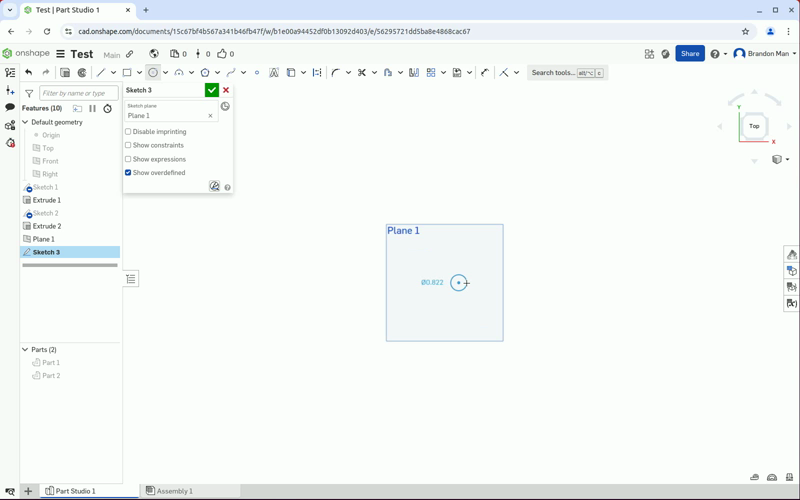
scroll(6)
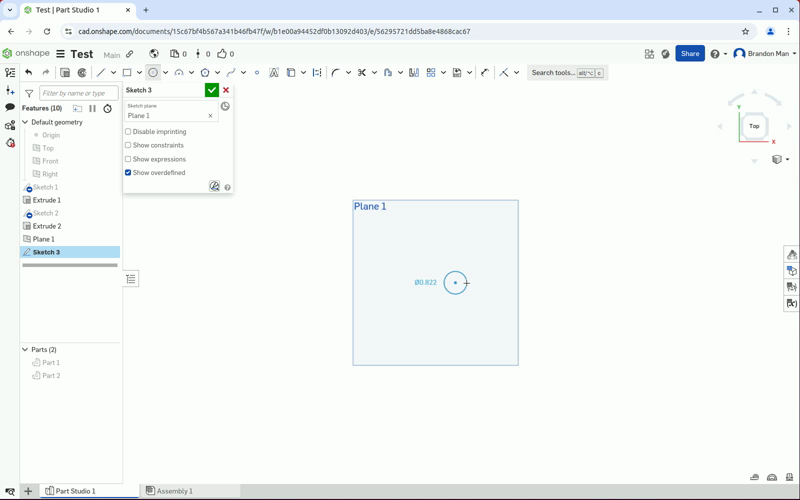
scroll(6)
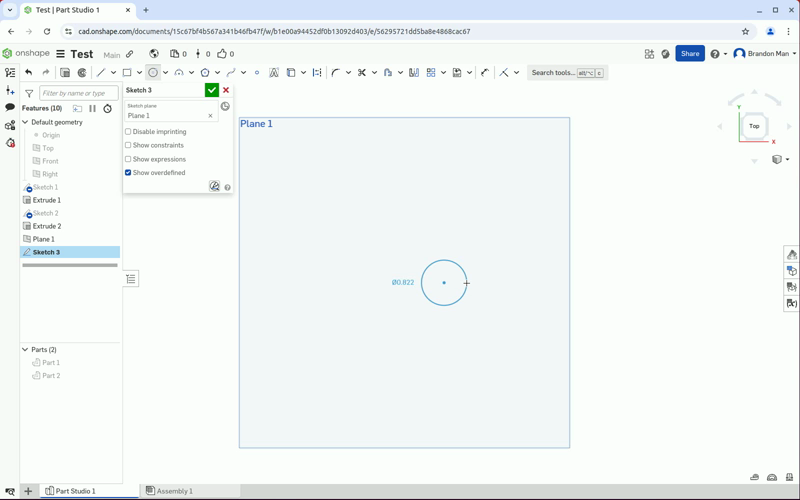
click(466, 282)
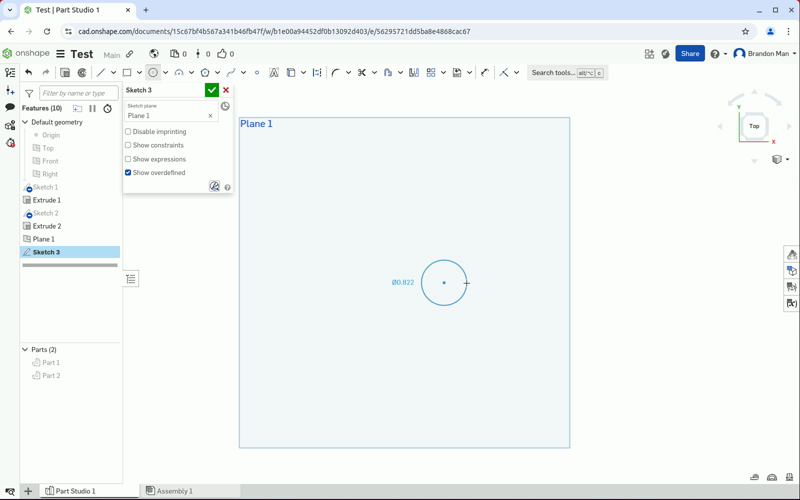
scroll(-6)
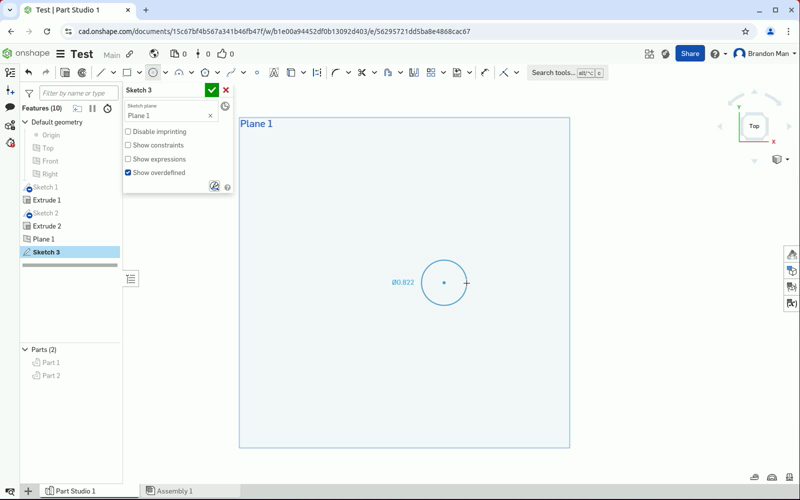
scroll(-6)
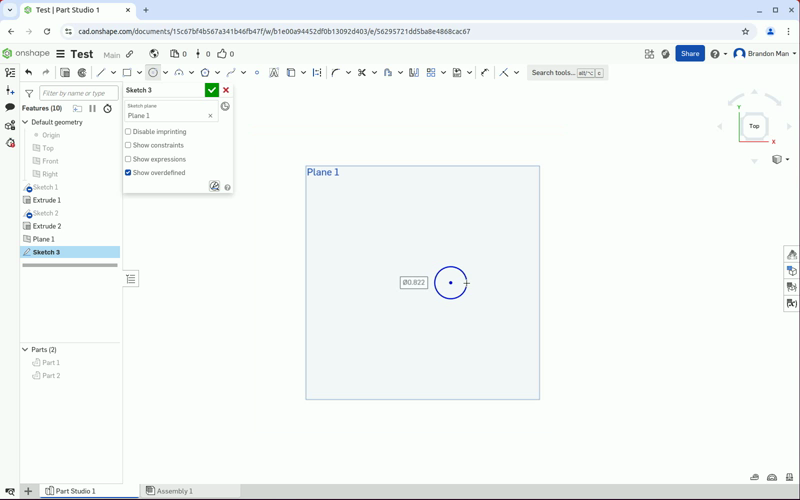
scroll(-6)
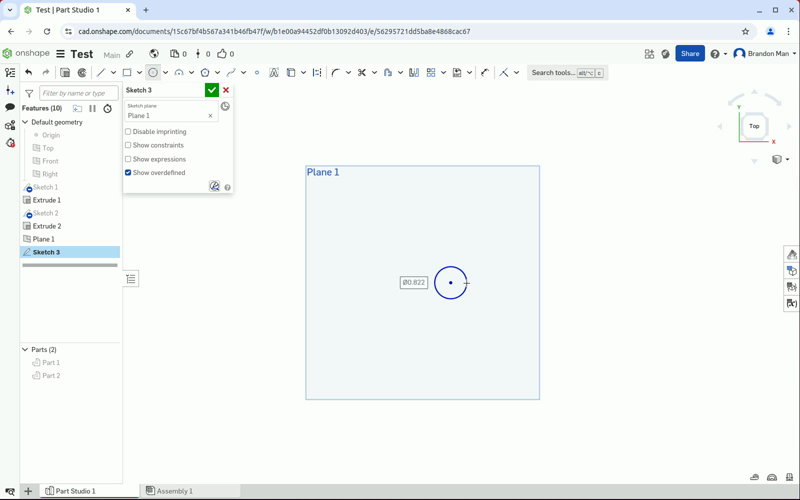
scroll(-6)
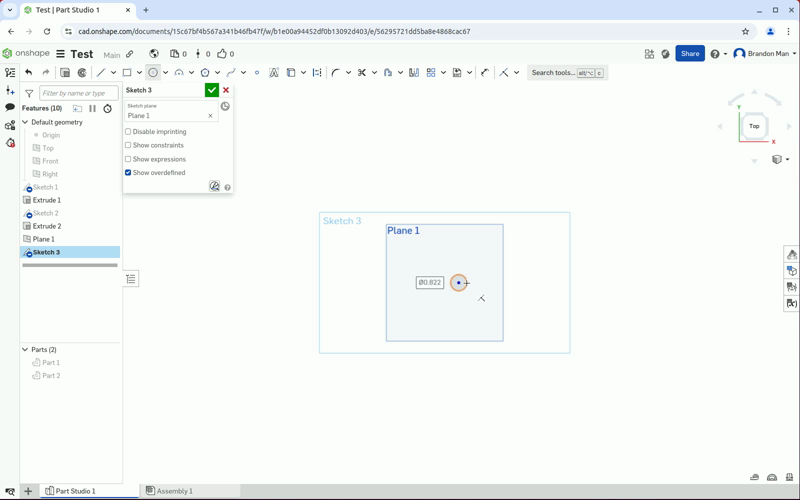
scroll(-6)
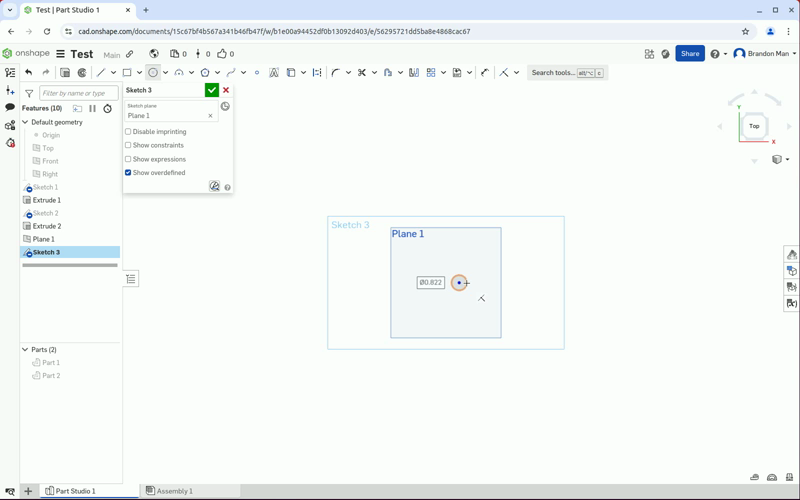
scroll(-6)
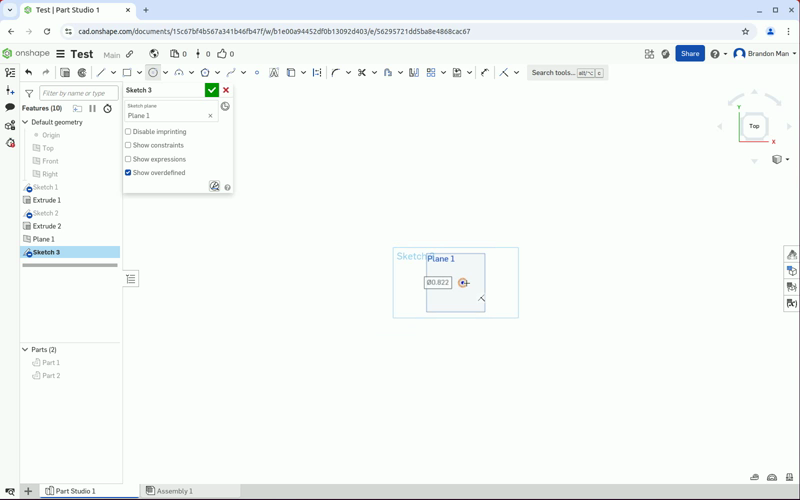
scroll(-6)
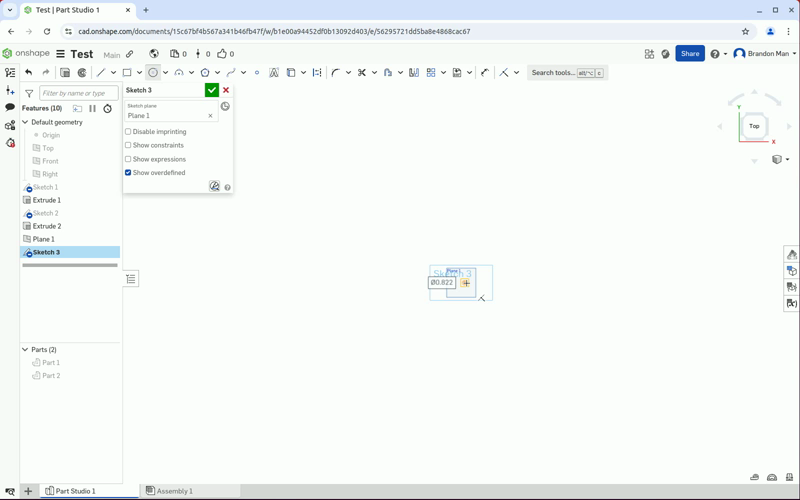
key(esc)
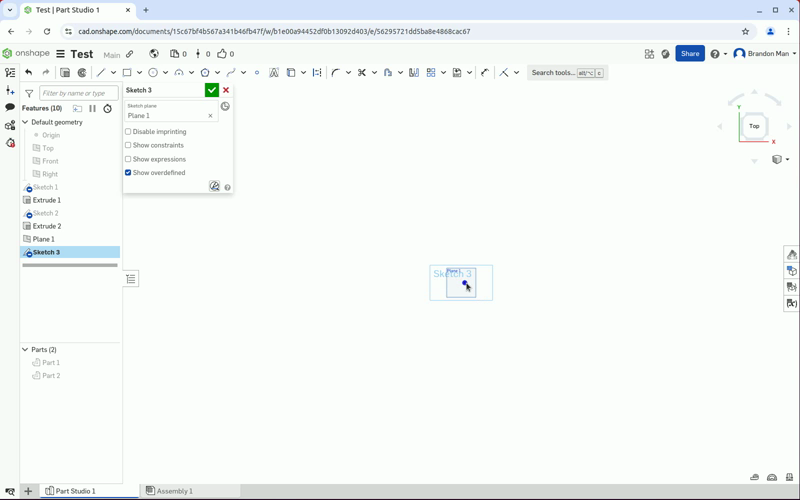
mouse_move(464, 284)
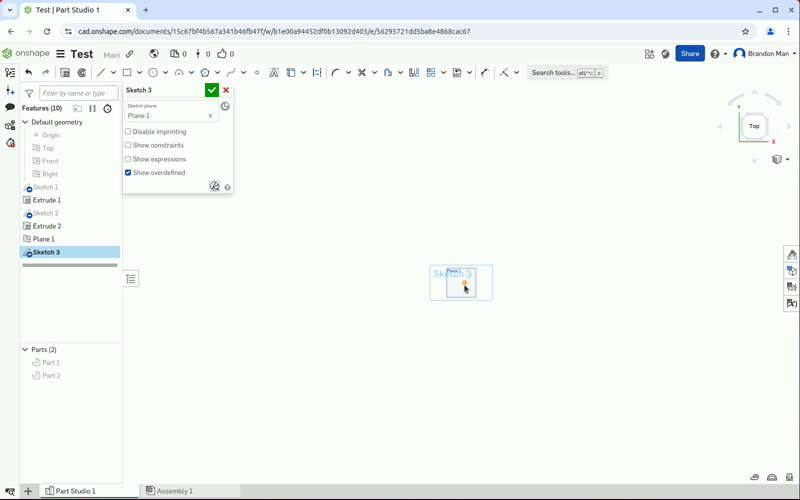
scroll(6)
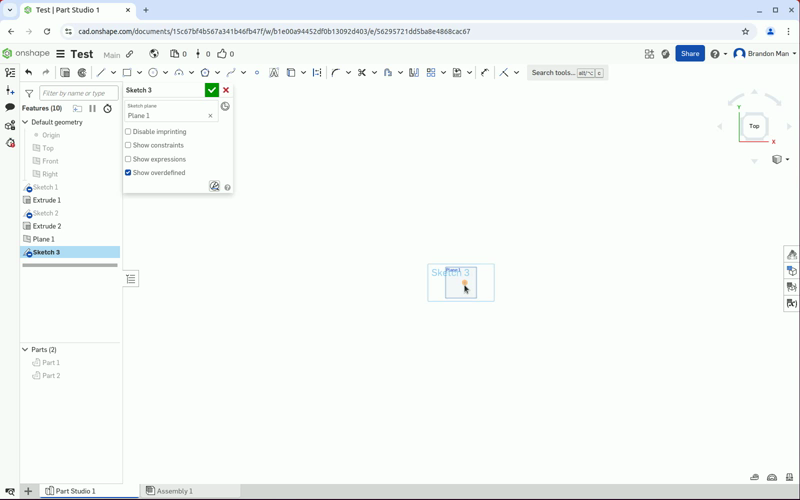
scroll(6)
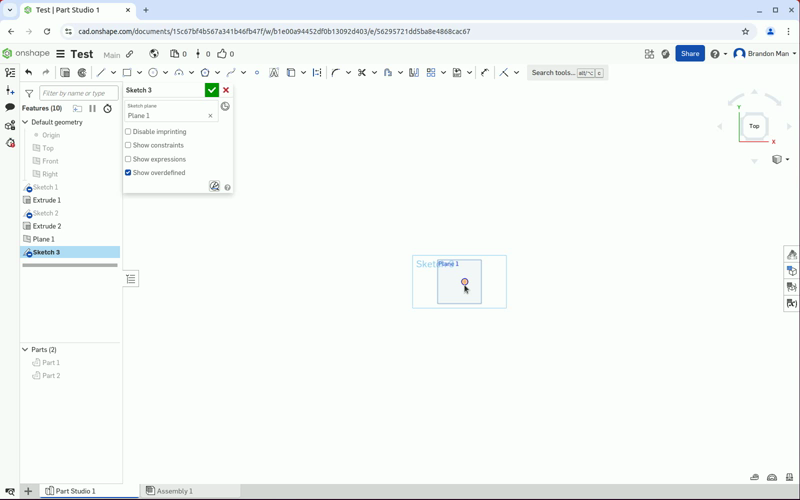
scroll(6)
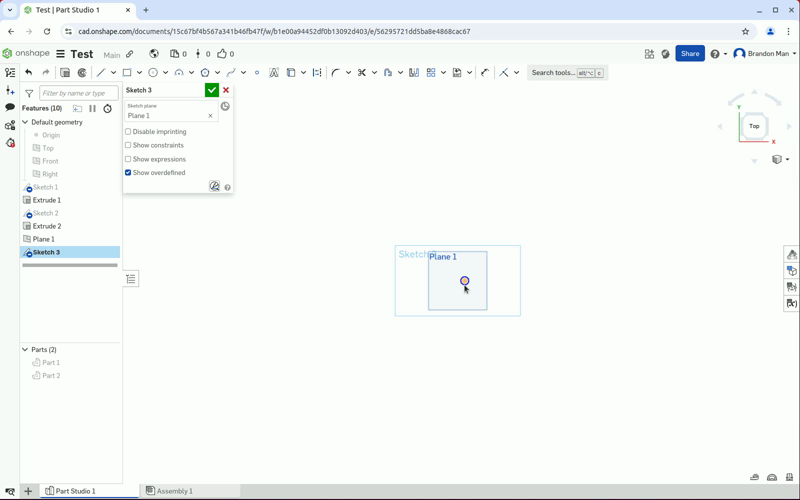
scroll(6)
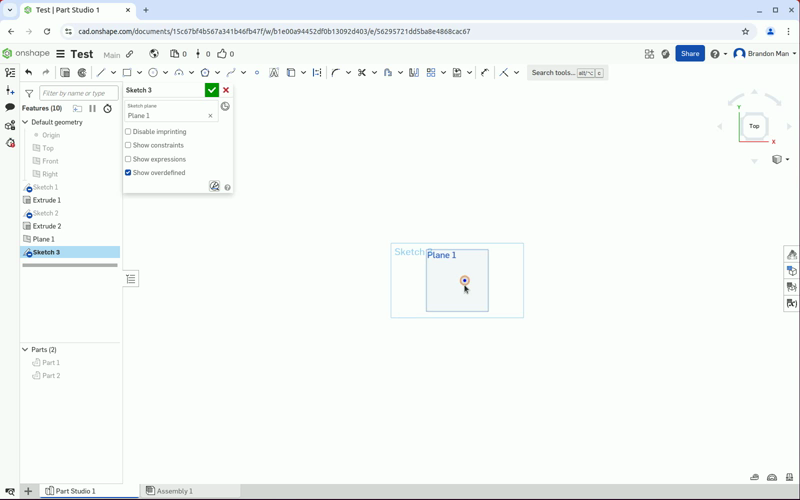
scroll(6)
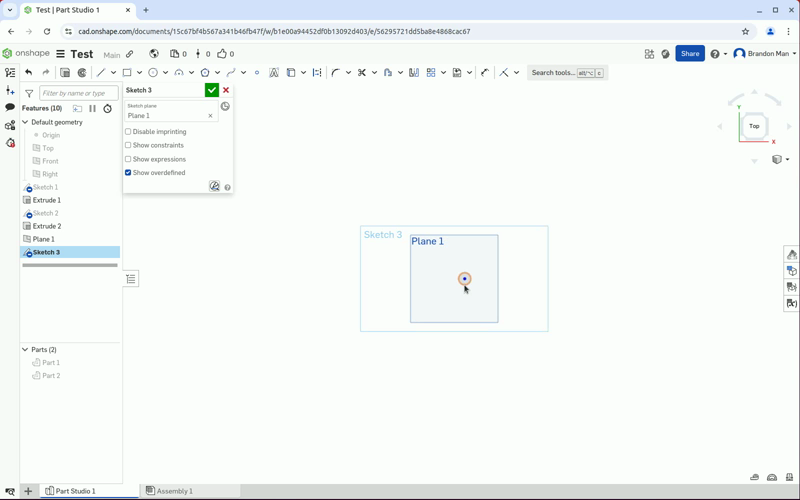
scroll(6)
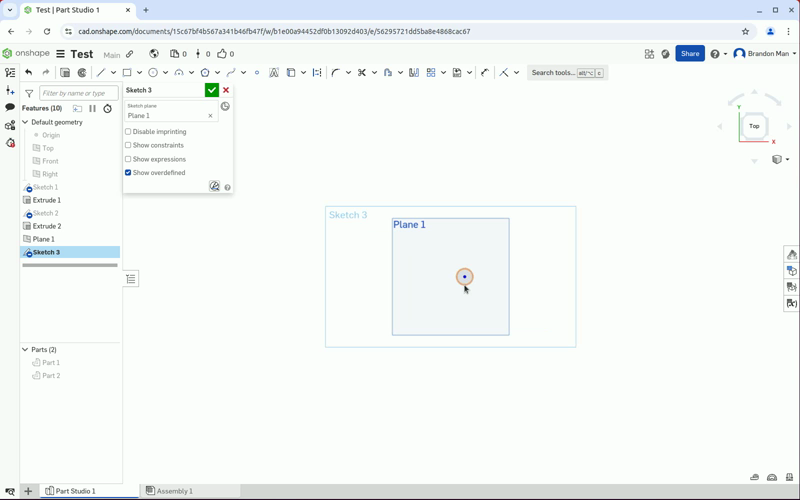
scroll(6)
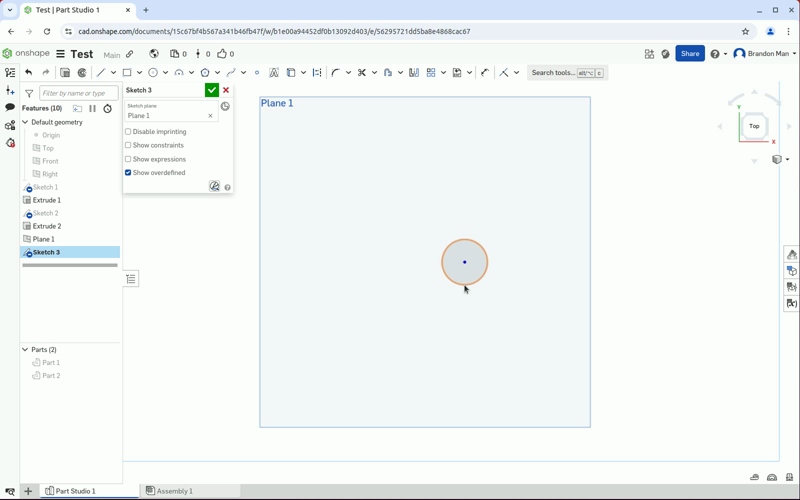
click(464, 284)
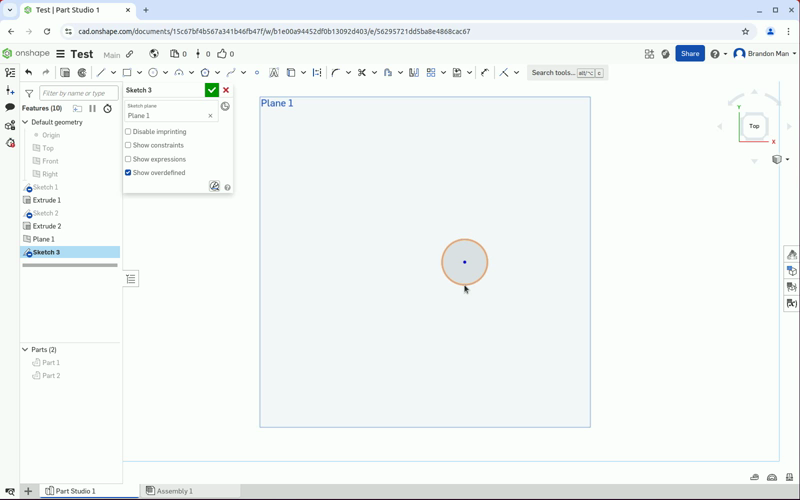
scroll(-6)
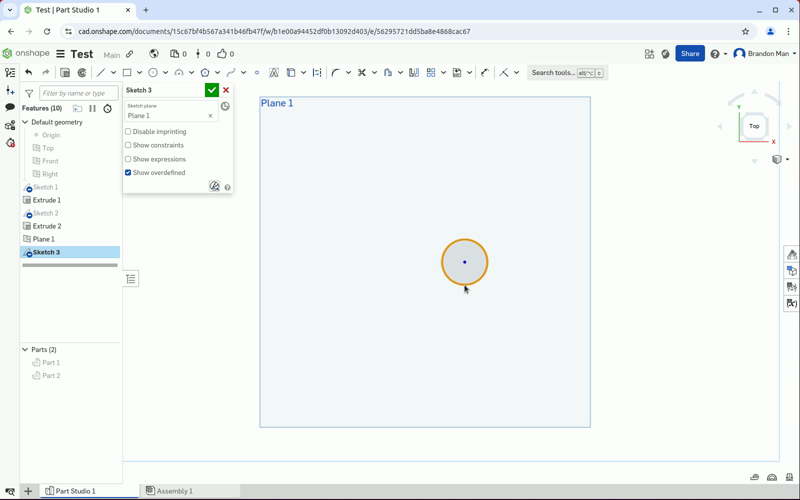
scroll(-6)
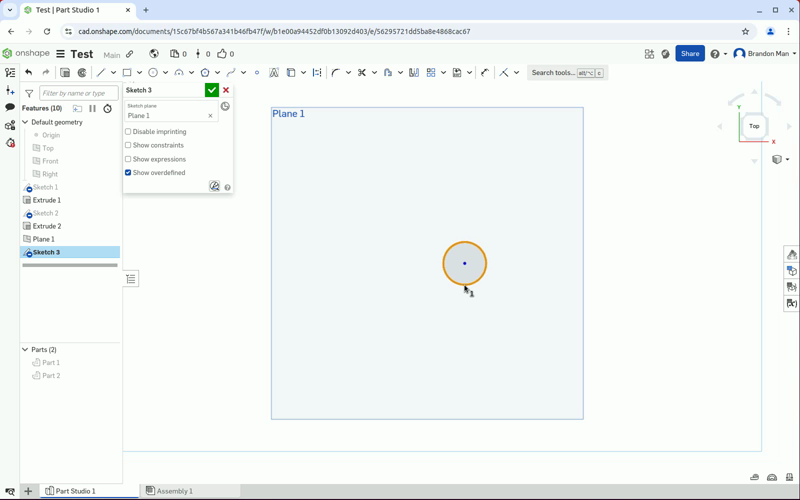
scroll(-6)
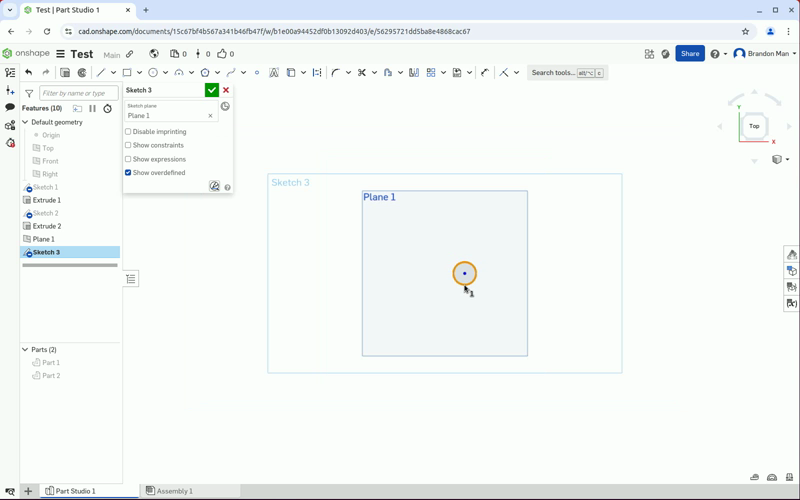
scroll(-6)
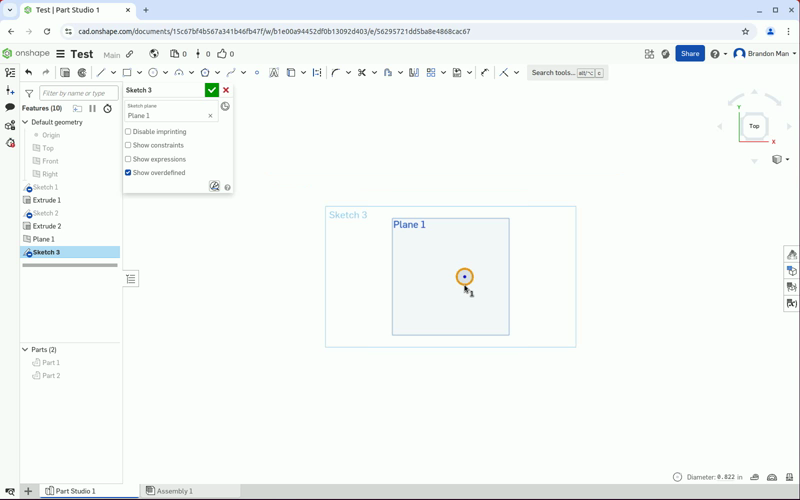
scroll(-6)
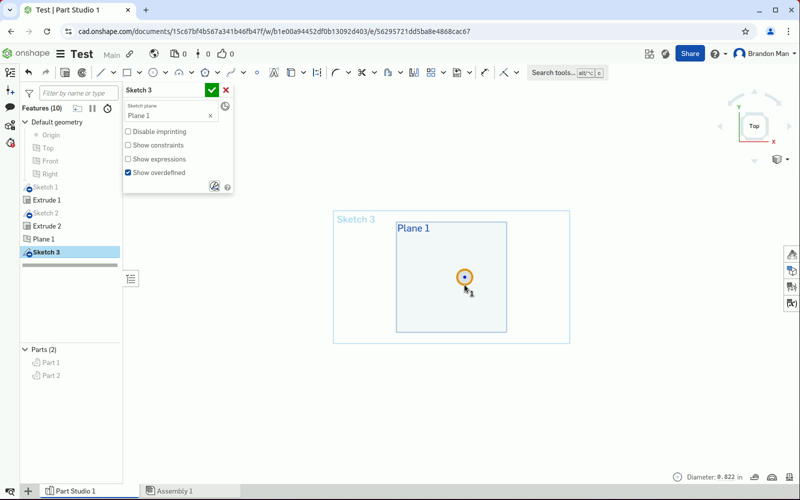
scroll(-6)
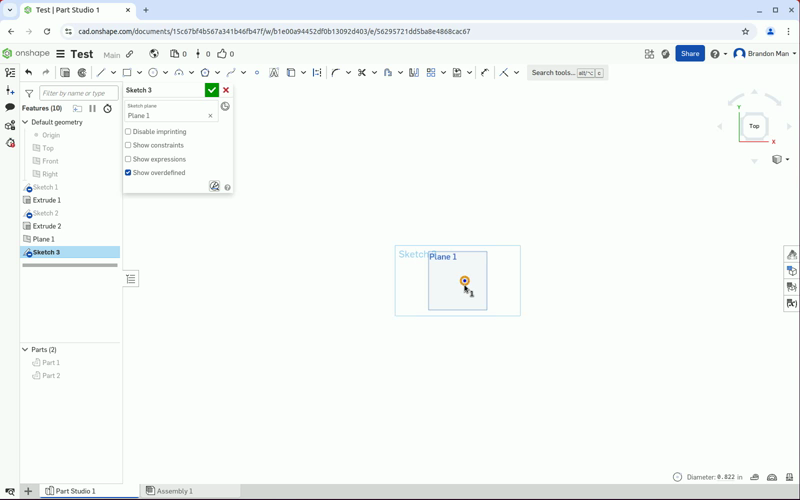
scroll(-6)
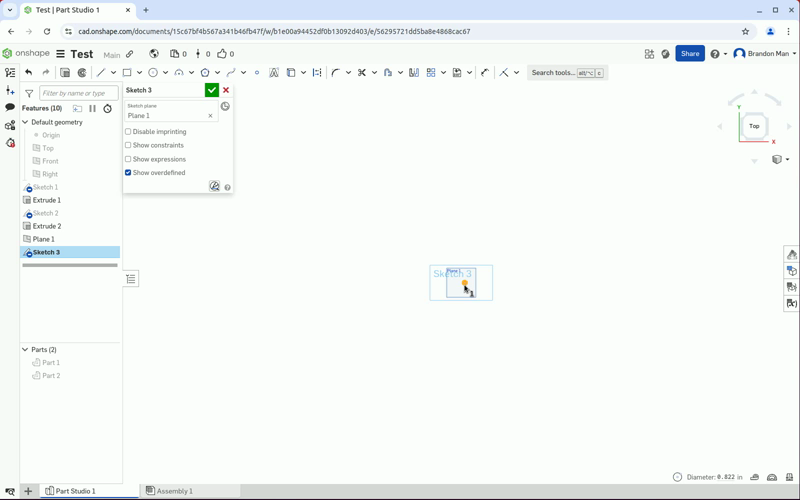
mouse_move(73, 352)
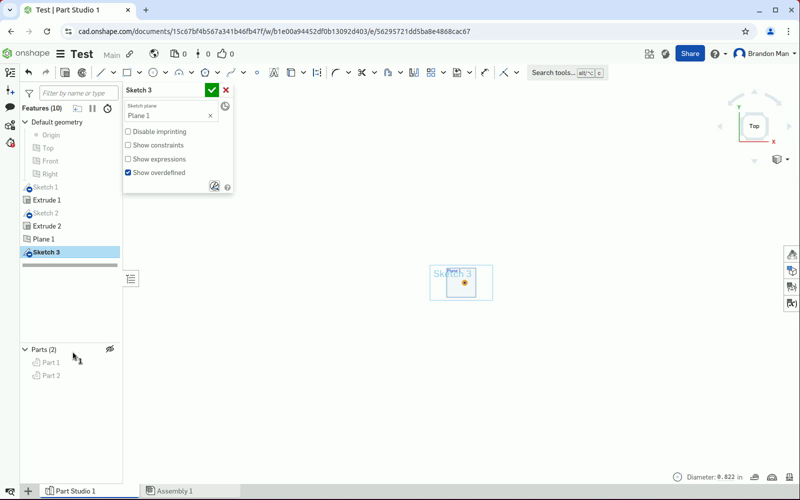
key(shift+y)
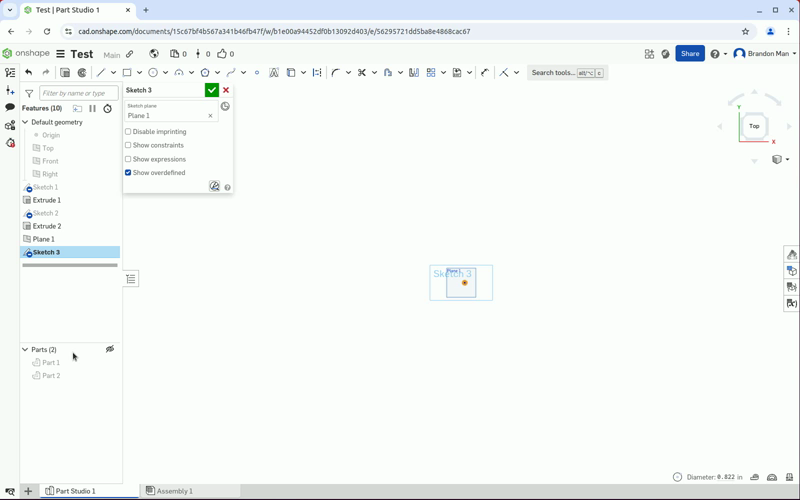
key(shift+e)
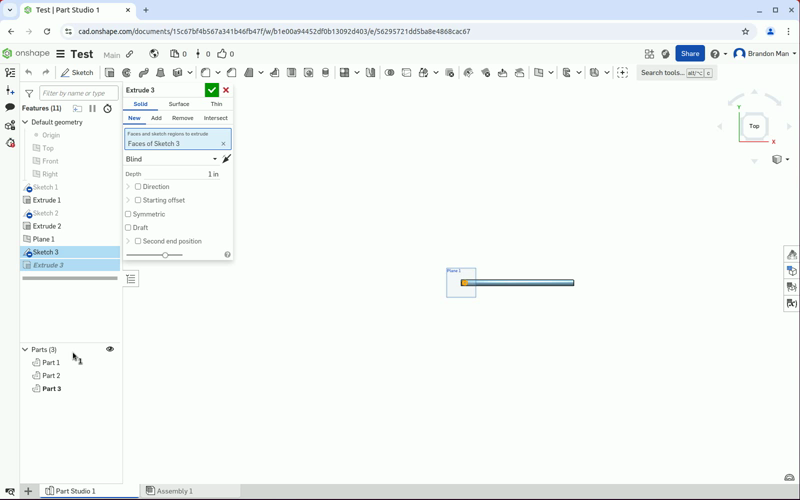
mouse_move(143, 106)
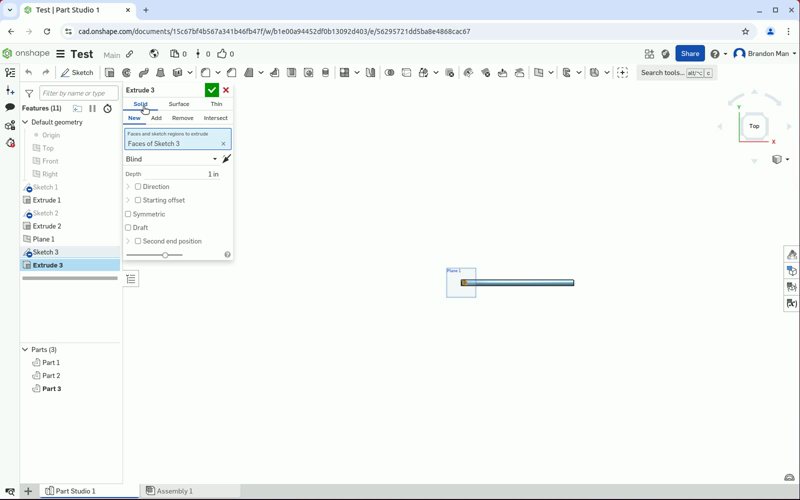
click(143, 106)
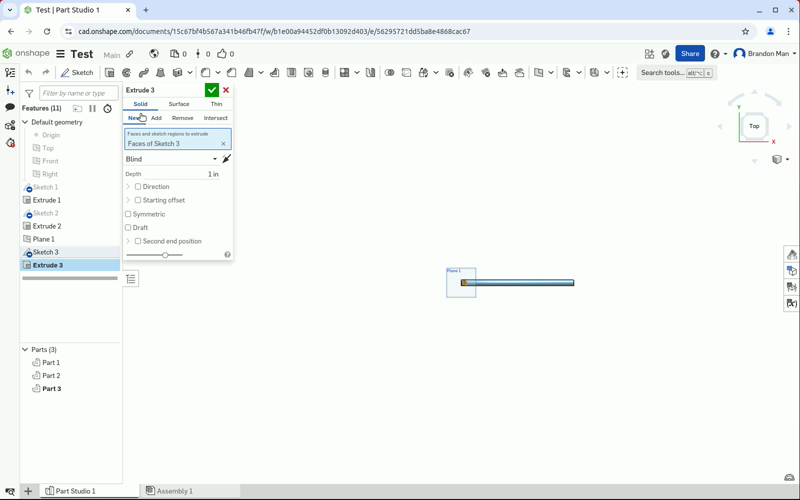
mouse_move(137, 120)
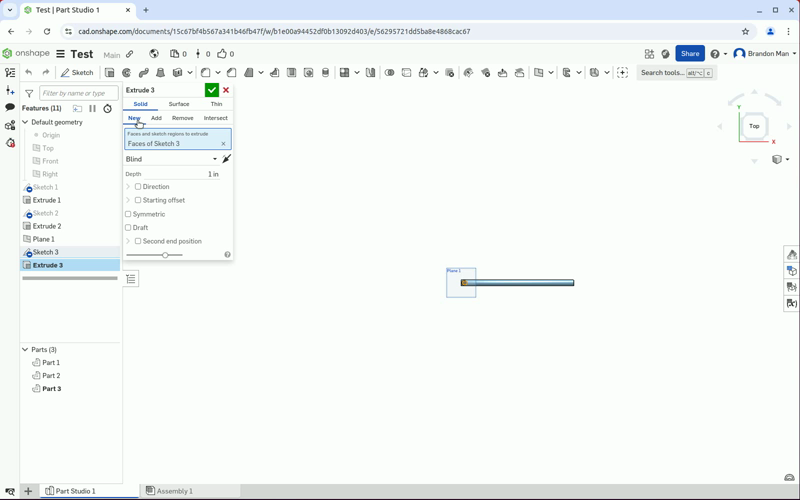
click(137, 120)
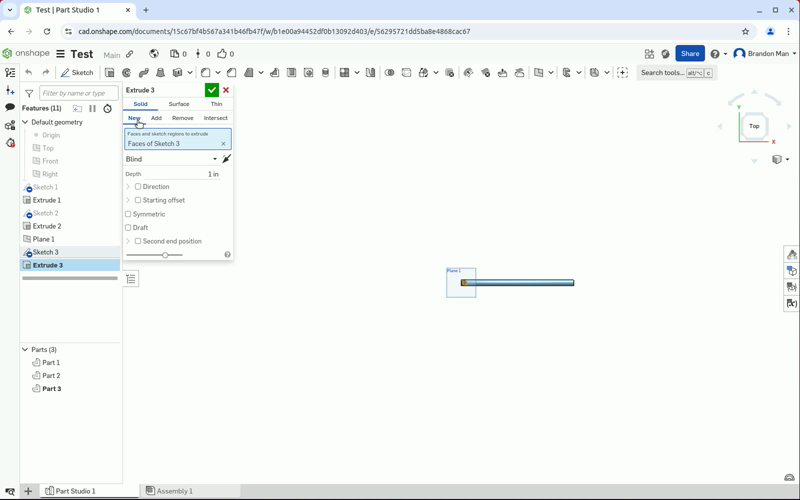
key(tab, 4)
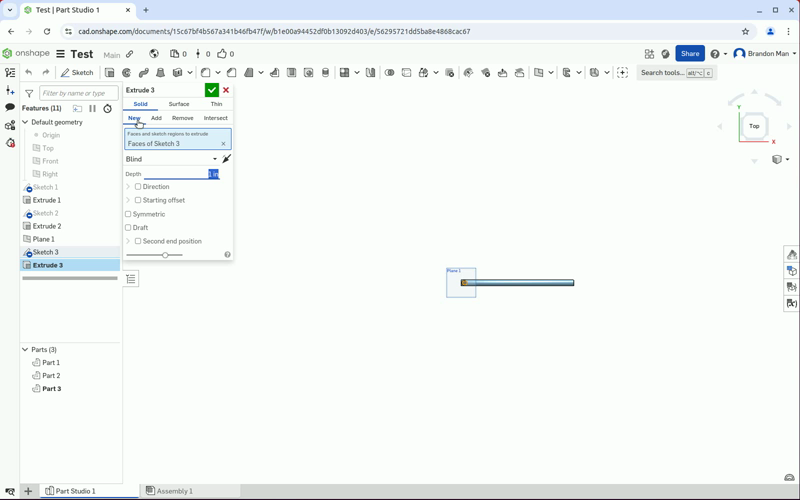
text(0.722)
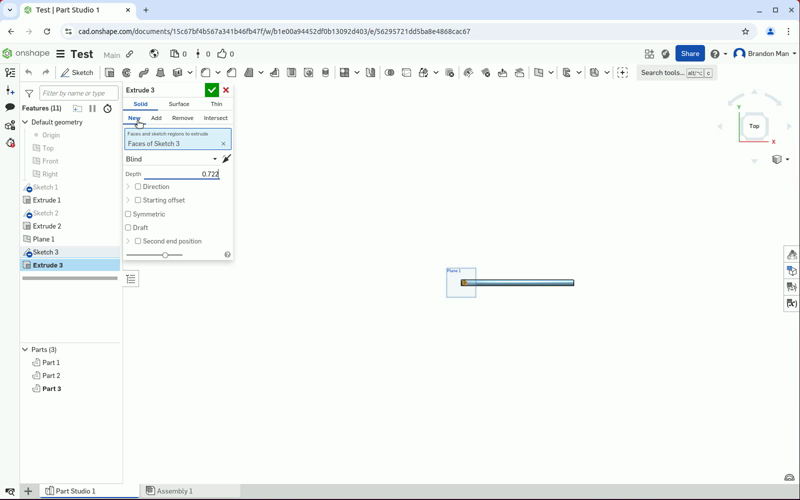
key(enter)
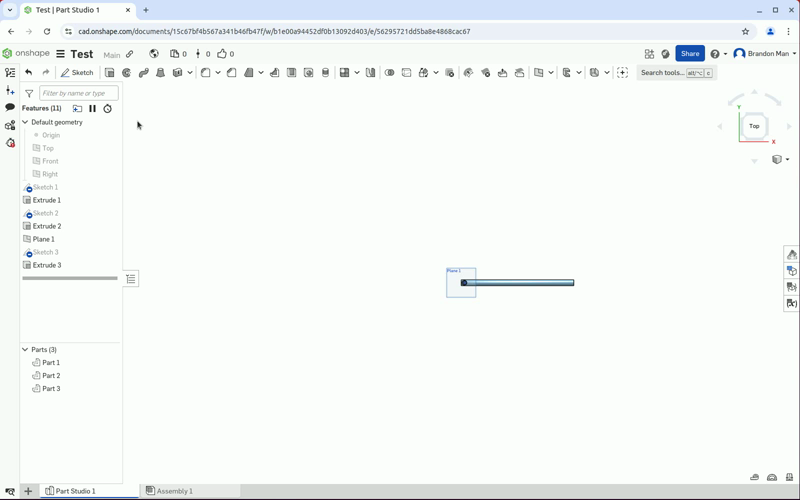
key(shift+h)
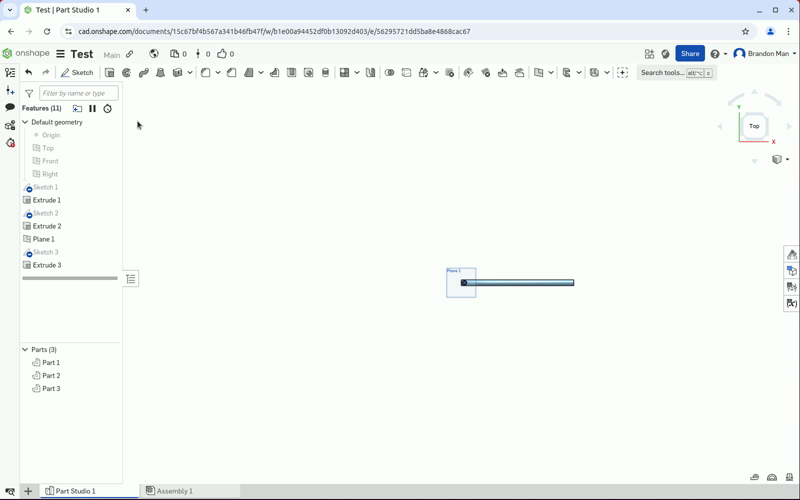
key(shift+h)
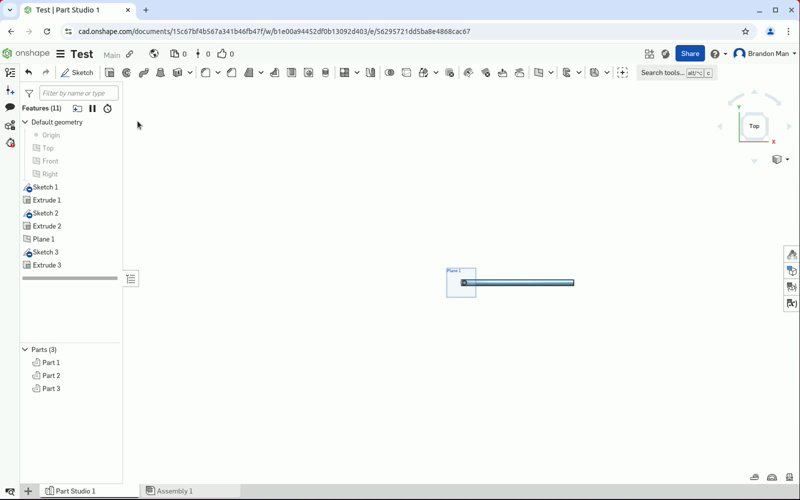
key(shift+7)
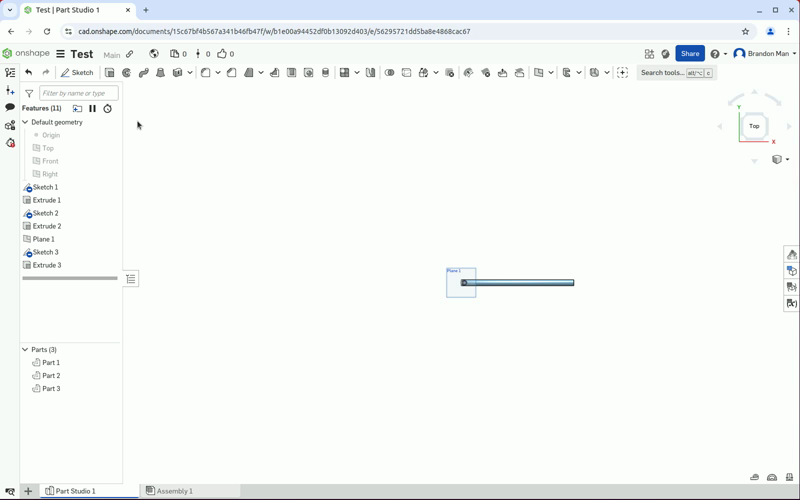
key(up, 3)
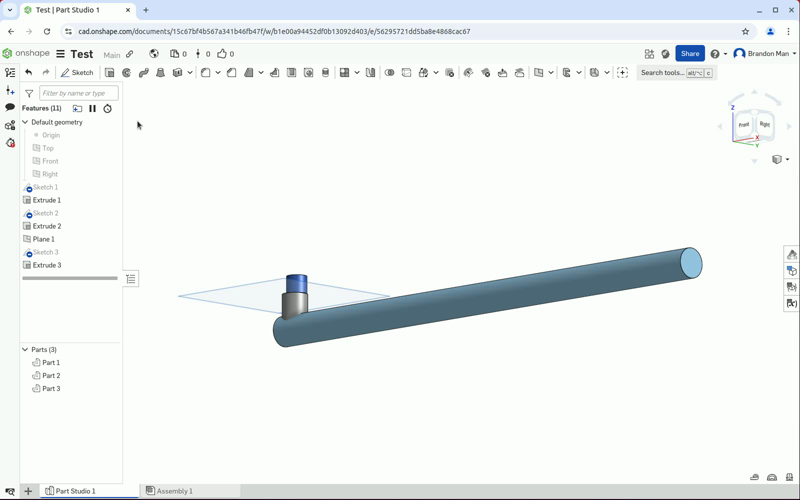
key(left, 3)
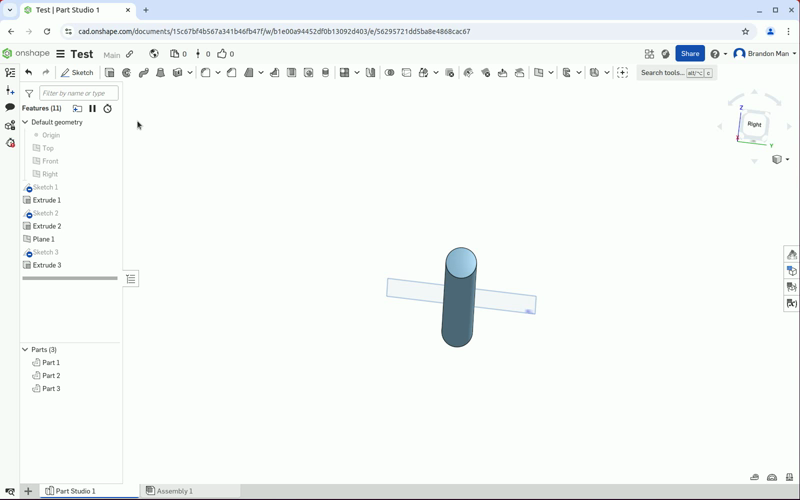
key(right, 3)
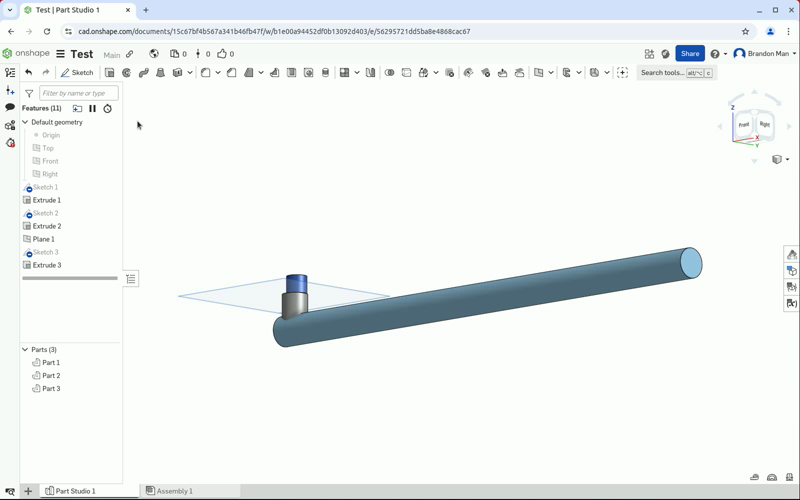
key(down, 3)
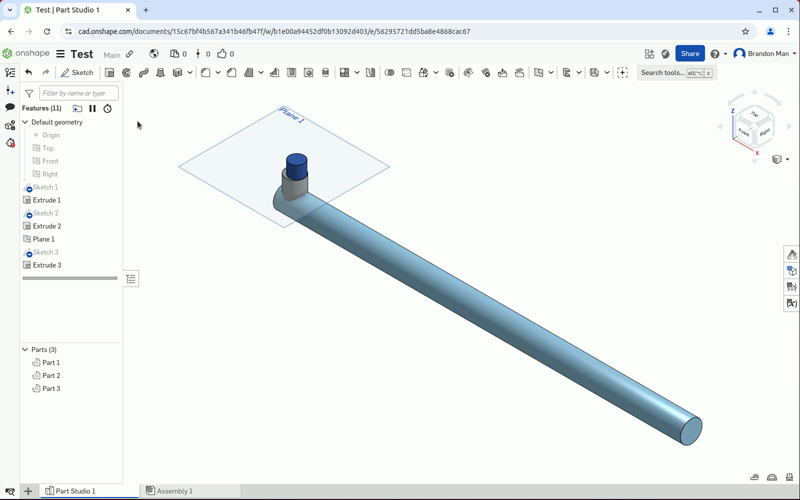
mouse_move(73, 189)
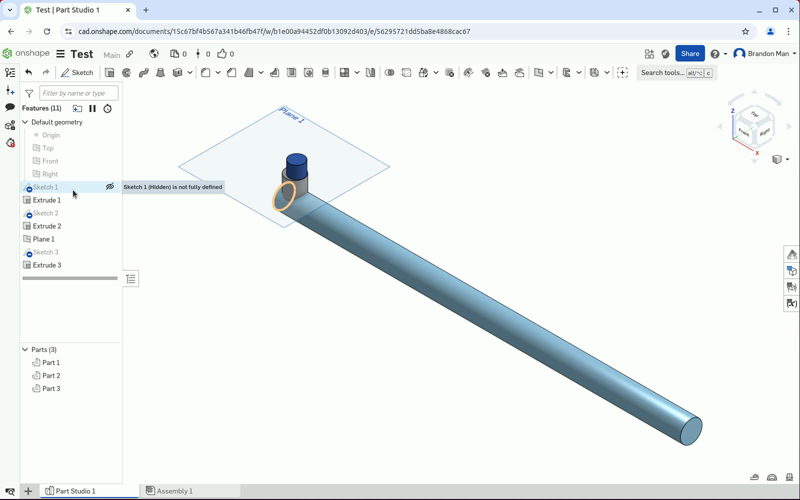
click(73, 189)